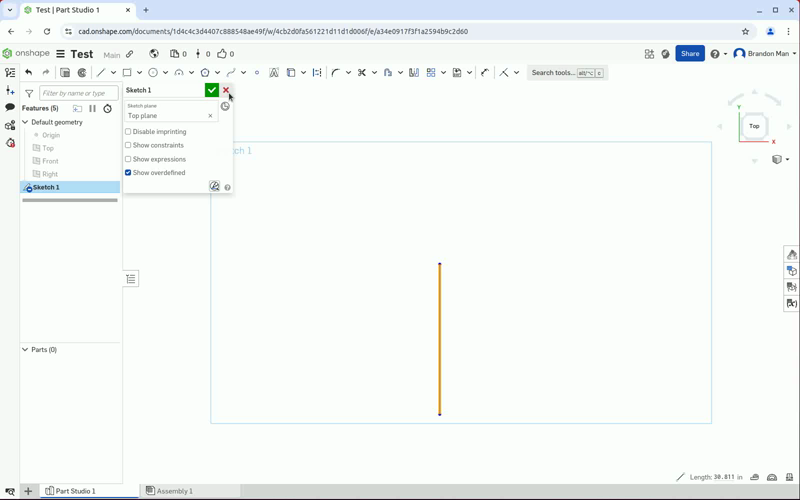
key(shift+h)
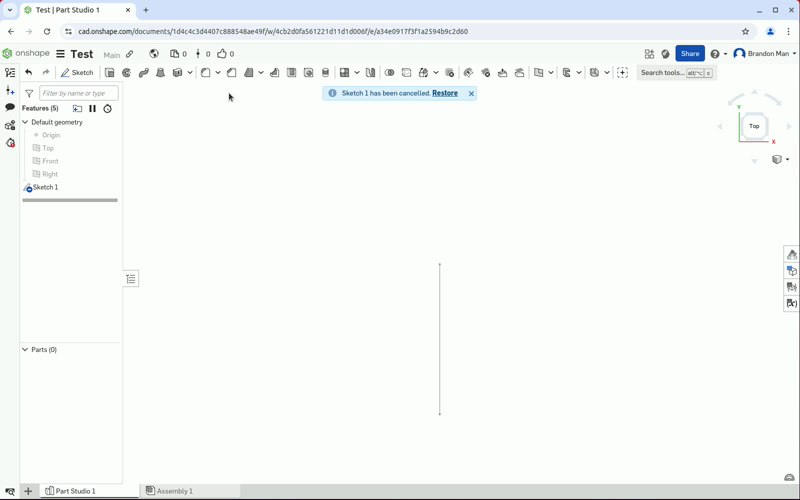
mouse_move(73, 352)
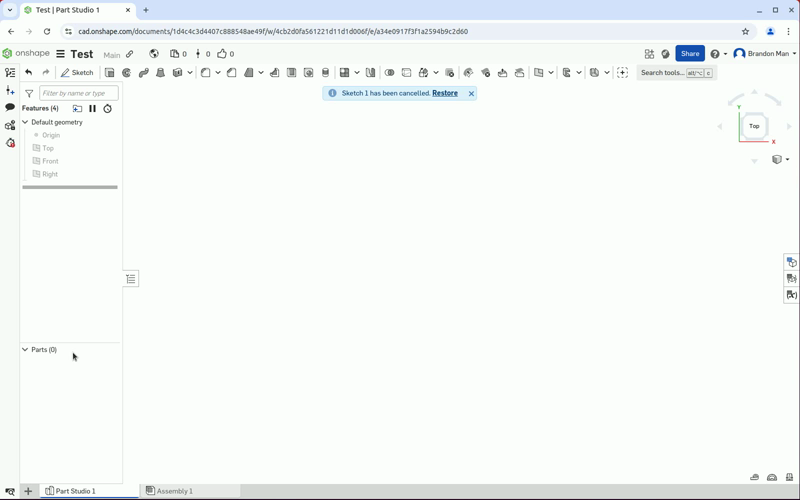
key(y)
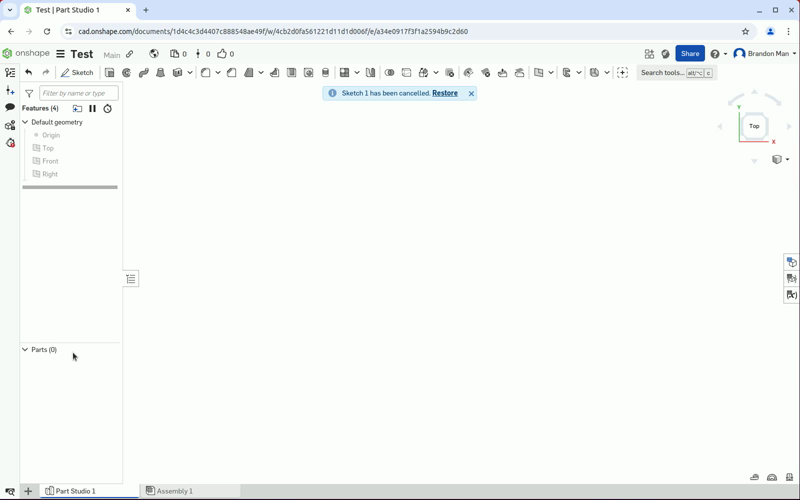
key(shift+p)
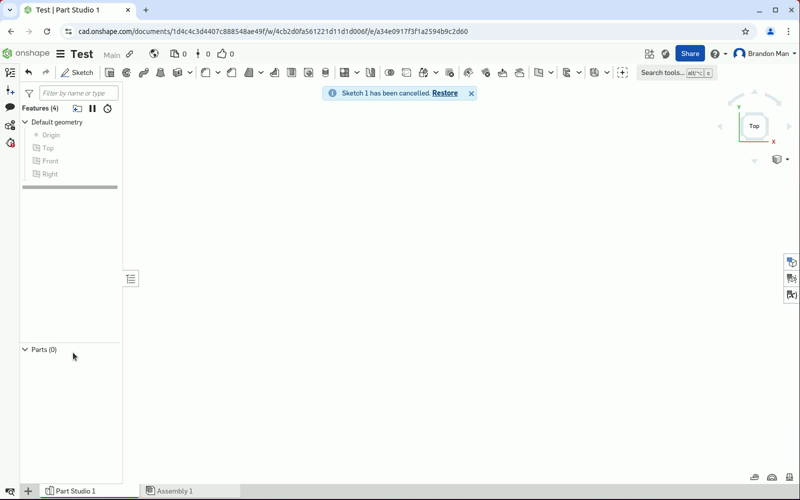
key(space)
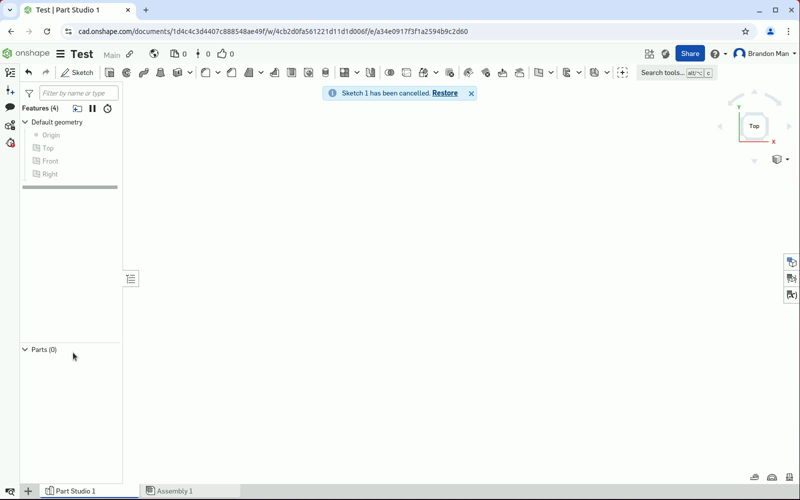
key_down(shift)
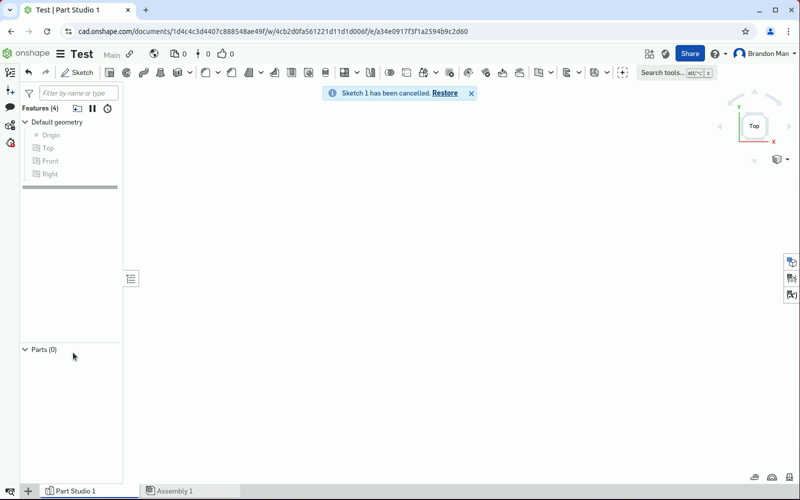
key(up)
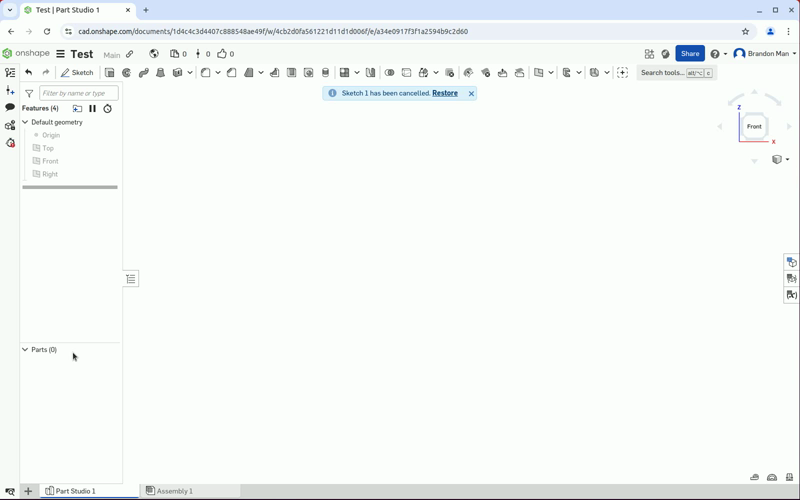
key_up(shift)
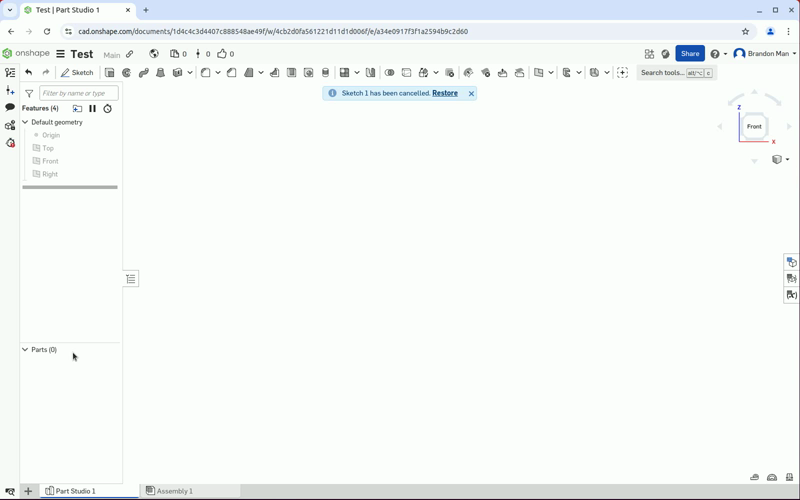
key(space)
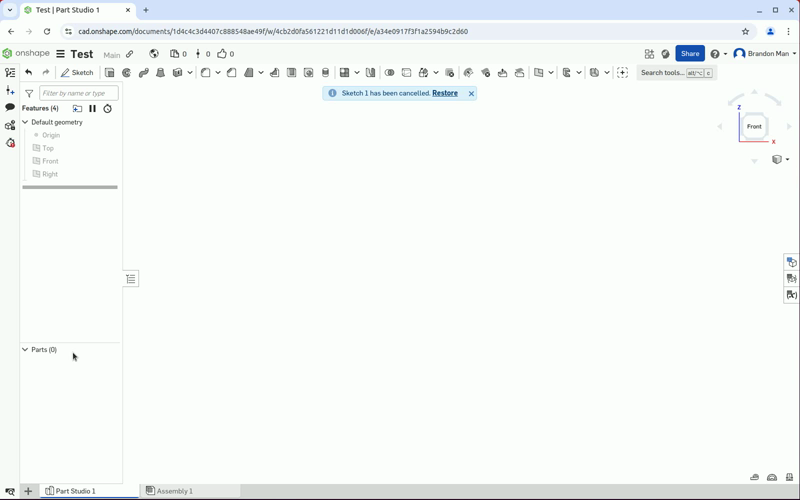
key_down(shift)
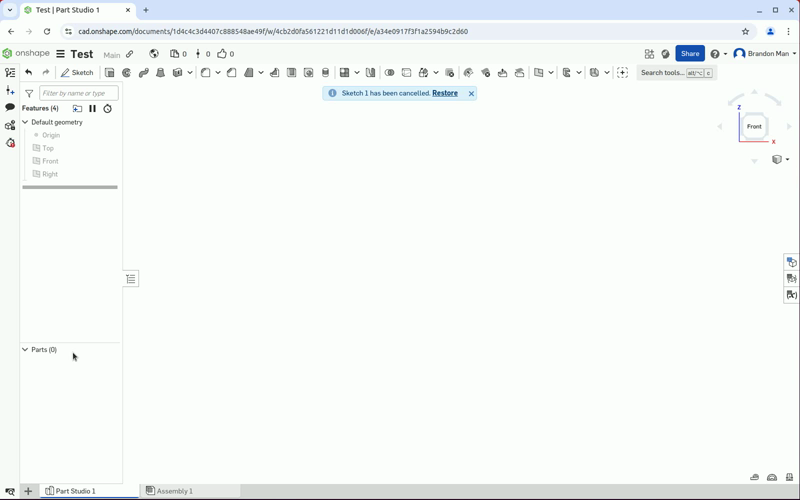
key(left)
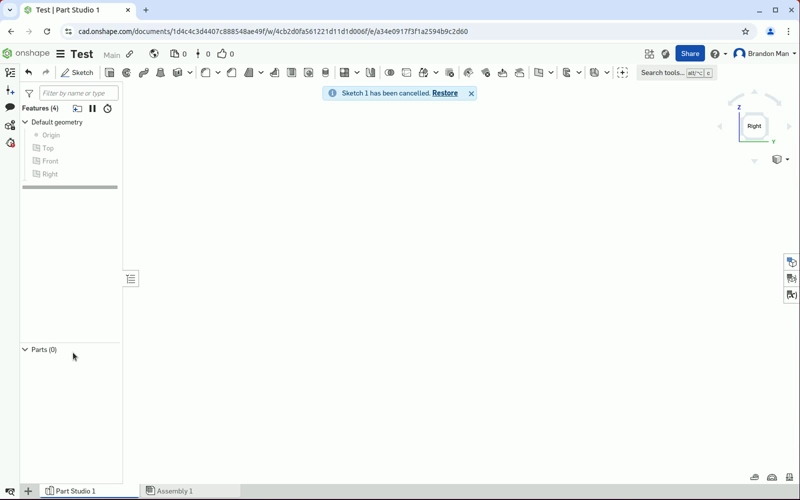
key_up(shift)
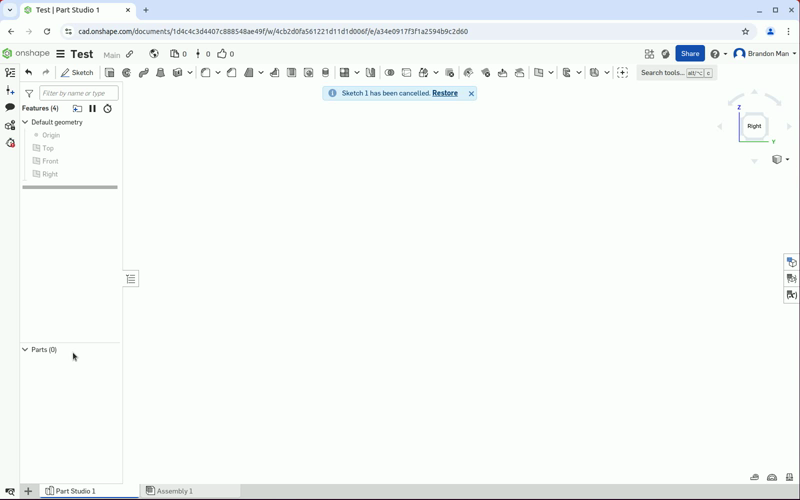
mouse_move(73, 352)
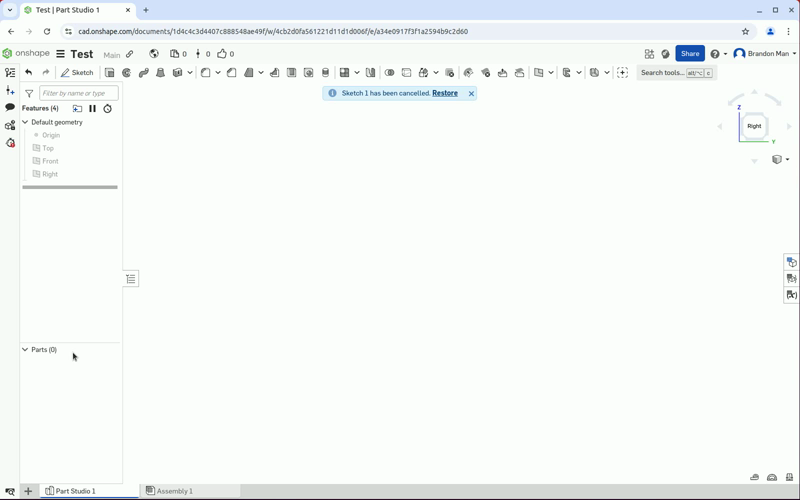
key(shift+y)
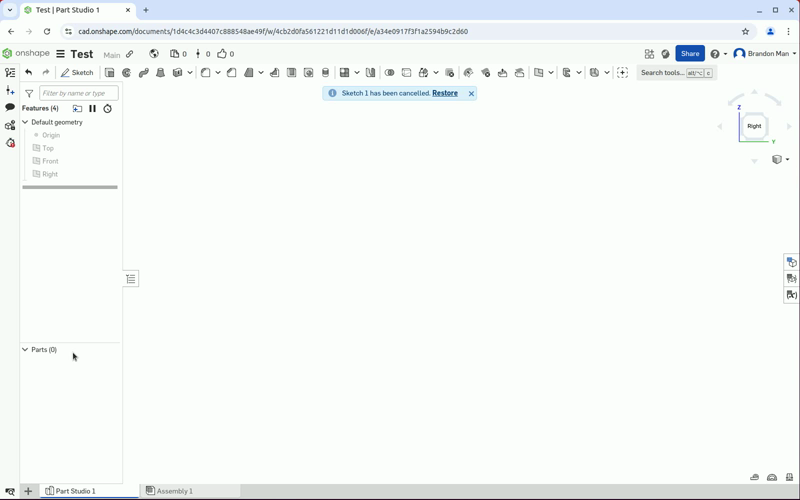
key(shift+s)
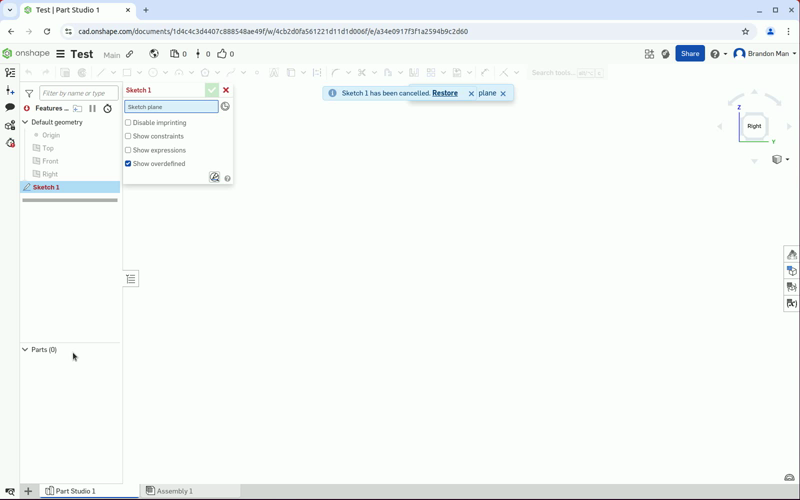
mouse_move(73, 176)
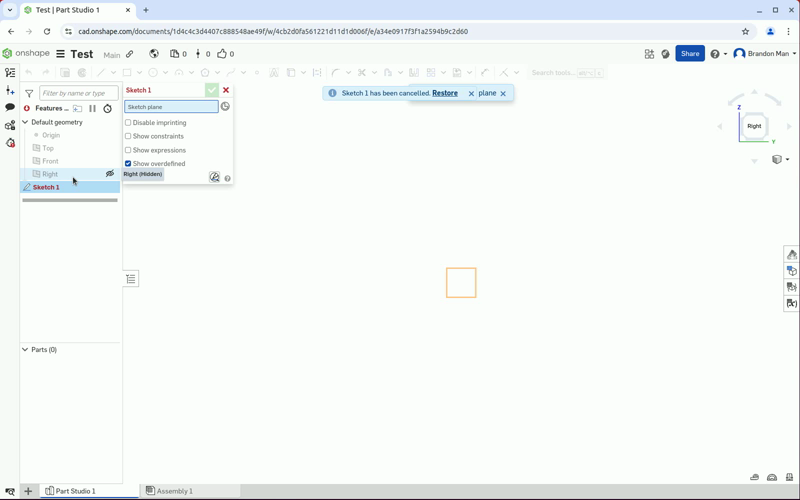
click(73, 176)
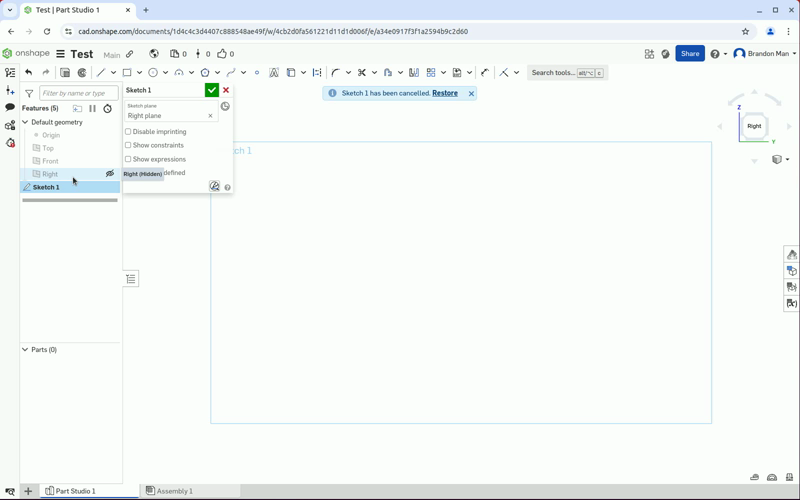
mouse_move(73, 352)
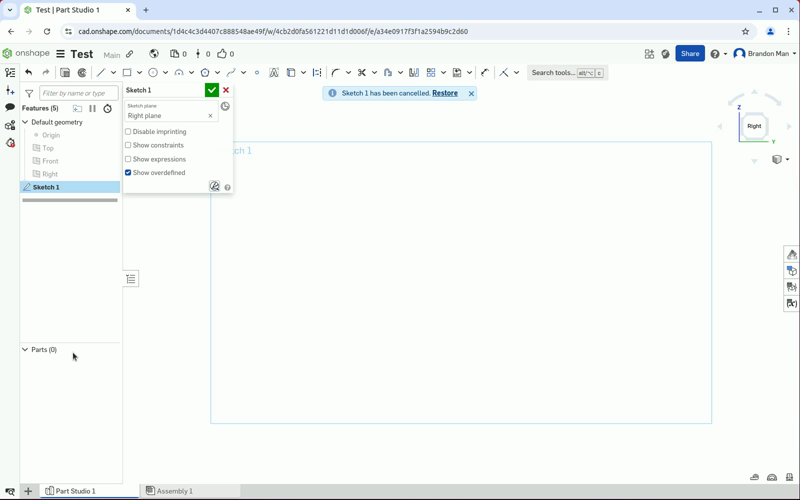
key(y)
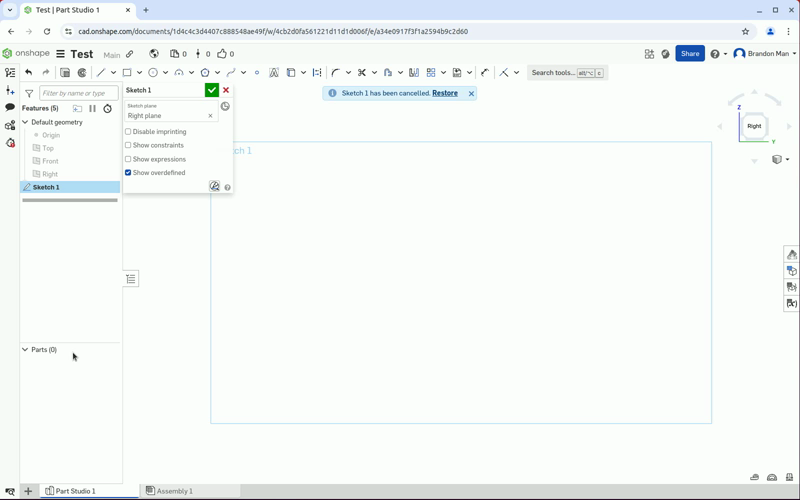
key(l)
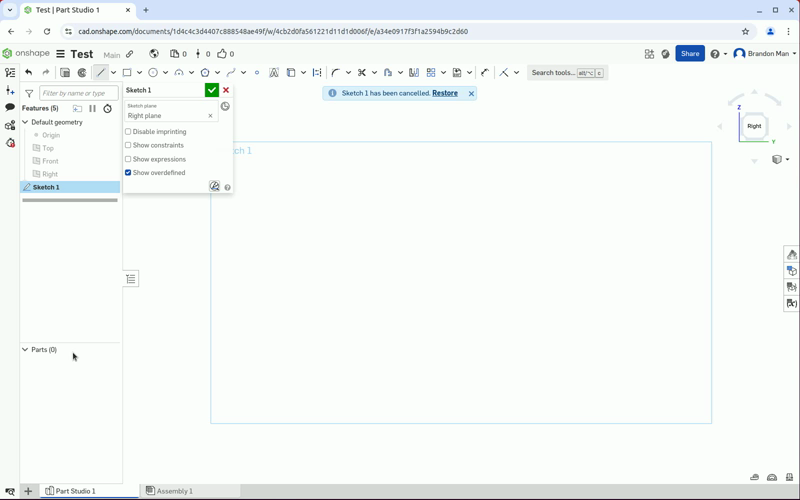
key_down(shift)
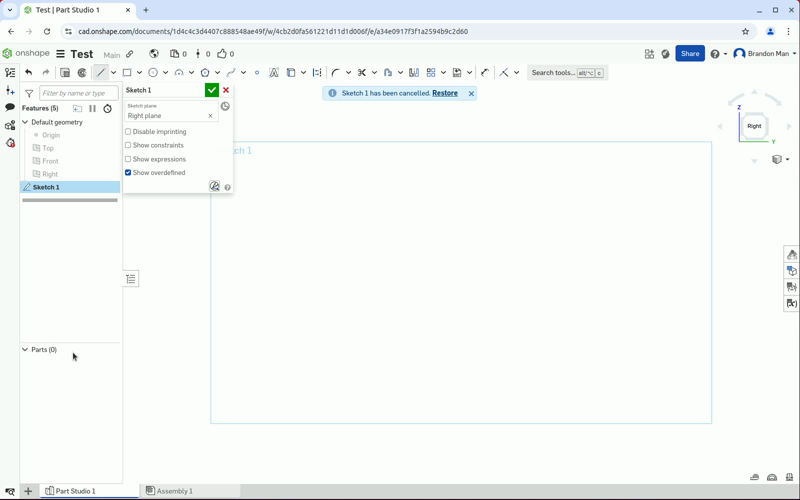
mouse_move(372, 395)
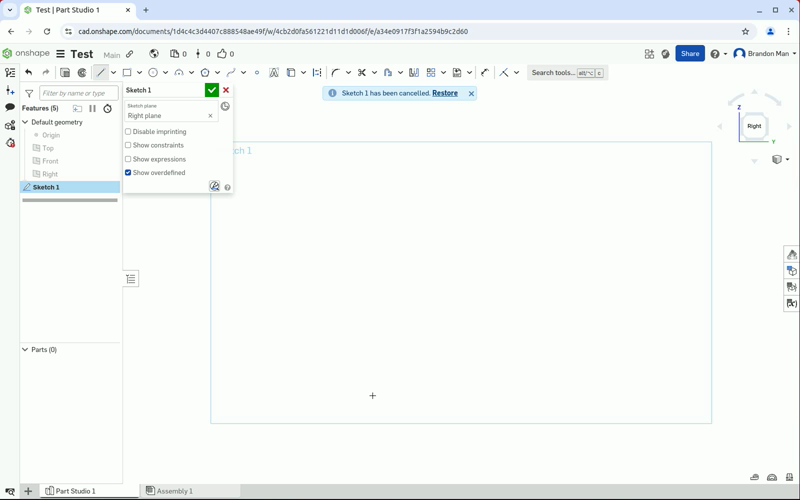
click(372, 395)
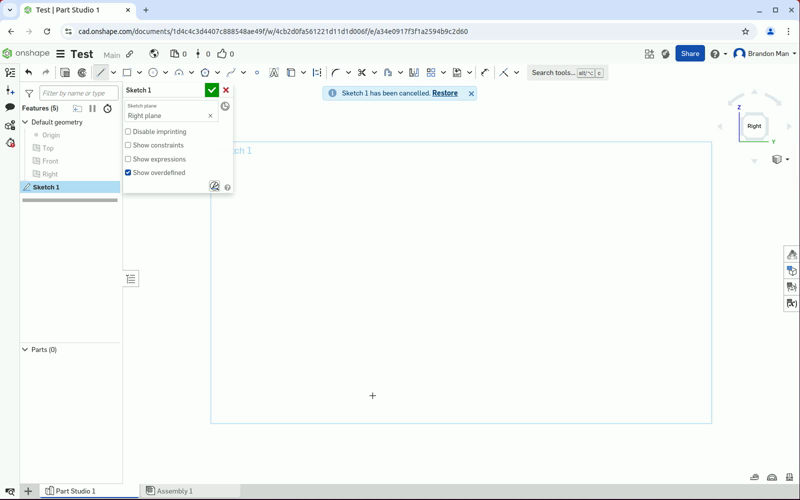
key_up(shift)
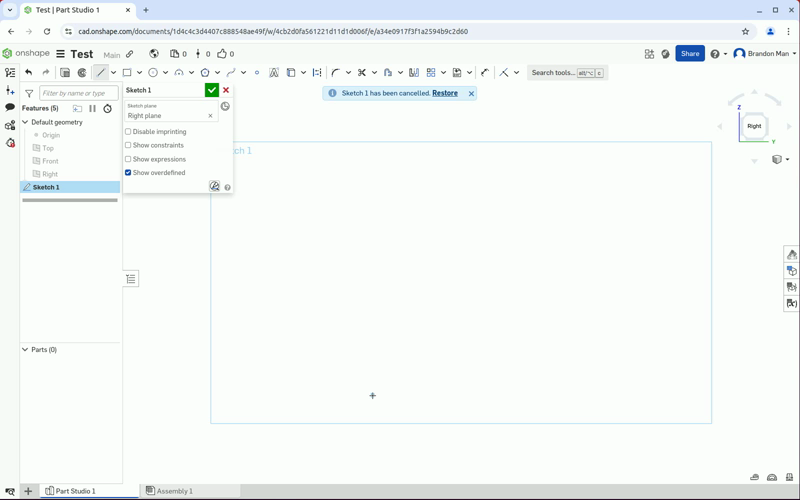
key_down(shift)
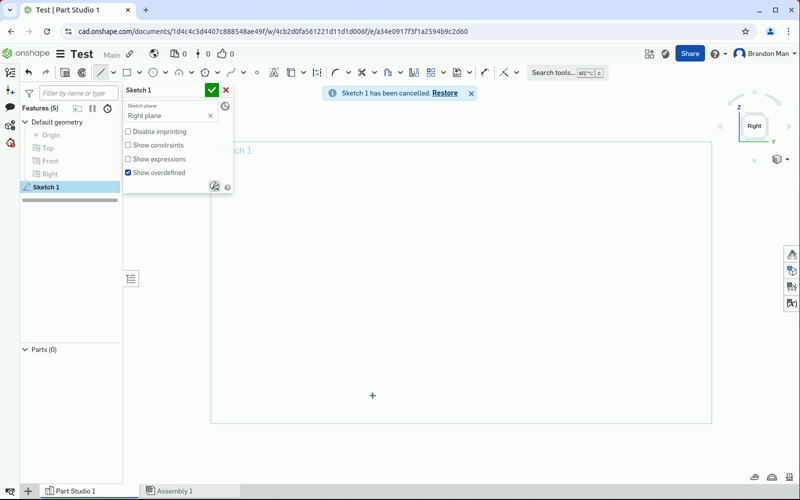
mouse_move(549, 395)
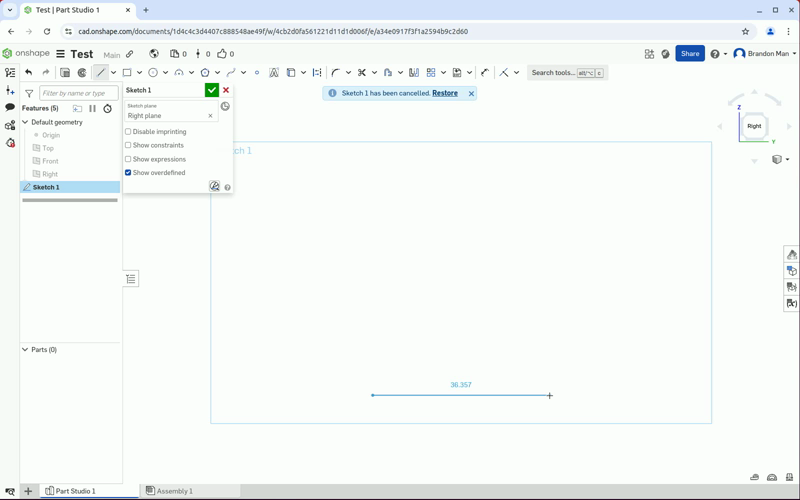
click(549, 395)
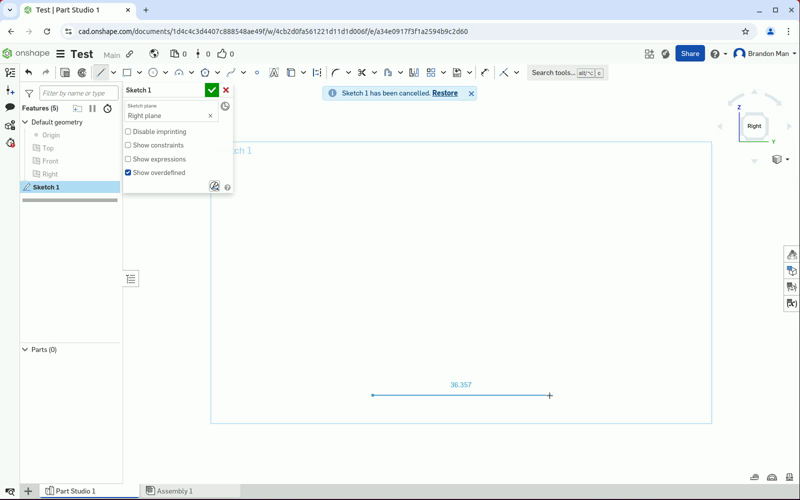
key_up(shift)
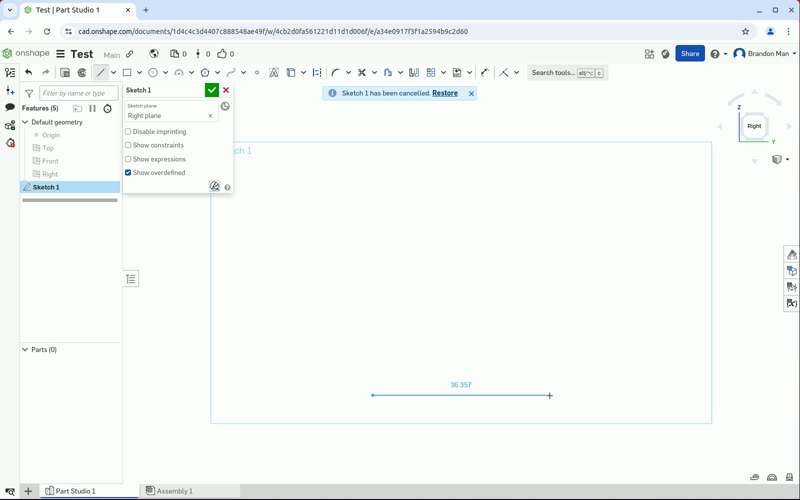
key_down(shift)
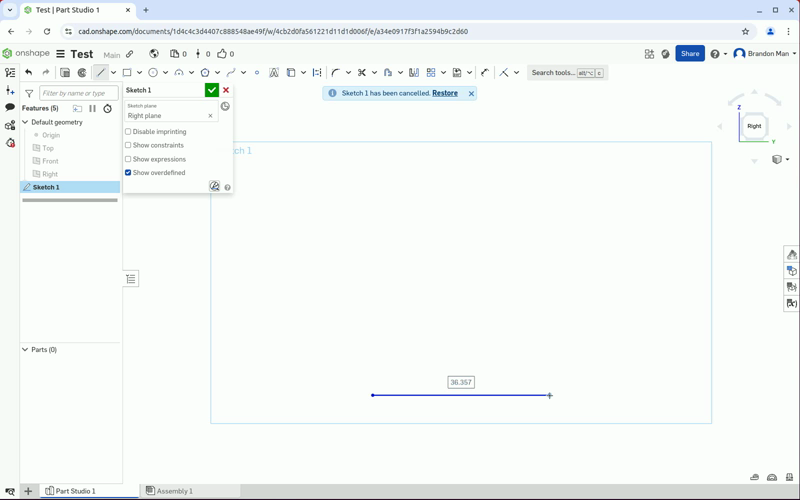
mouse_move(549, 171)
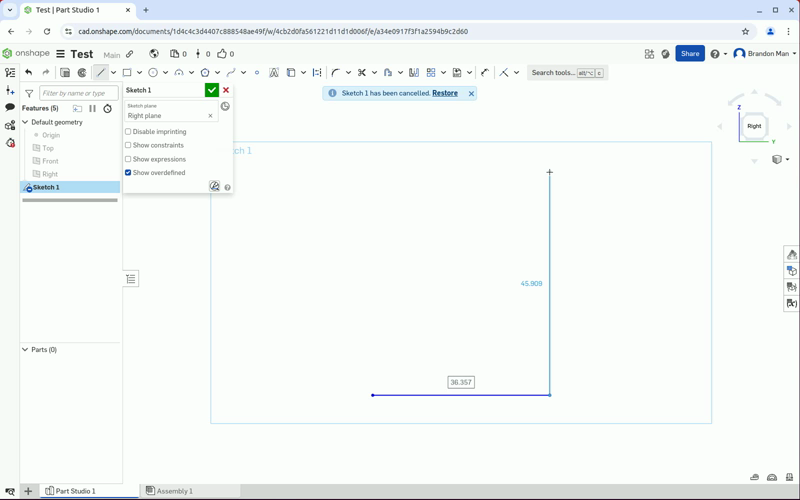
click(549, 171)
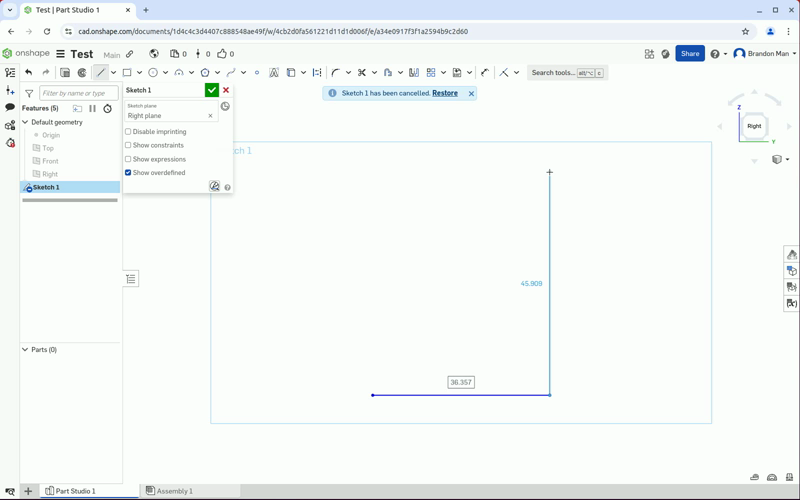
key_up(shift)
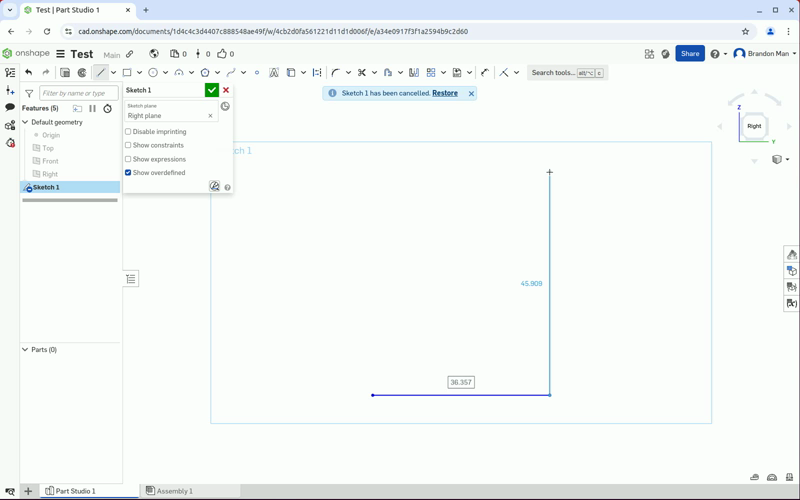
key_down(shift)
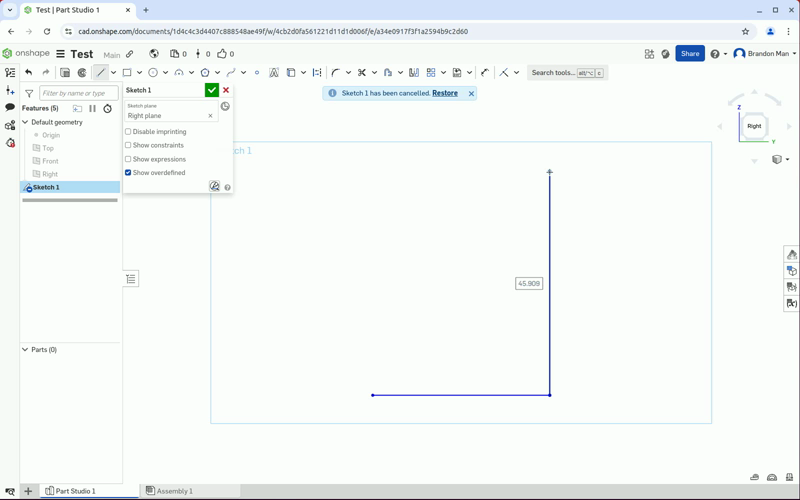
mouse_move(372, 171)
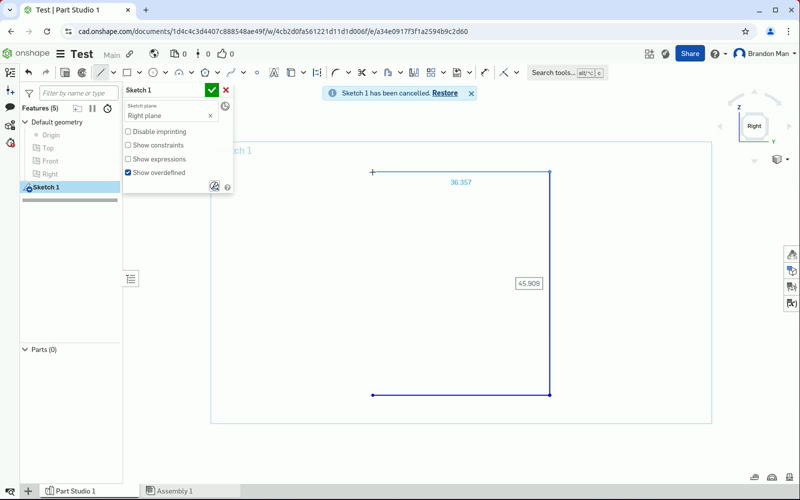
click(372, 171)
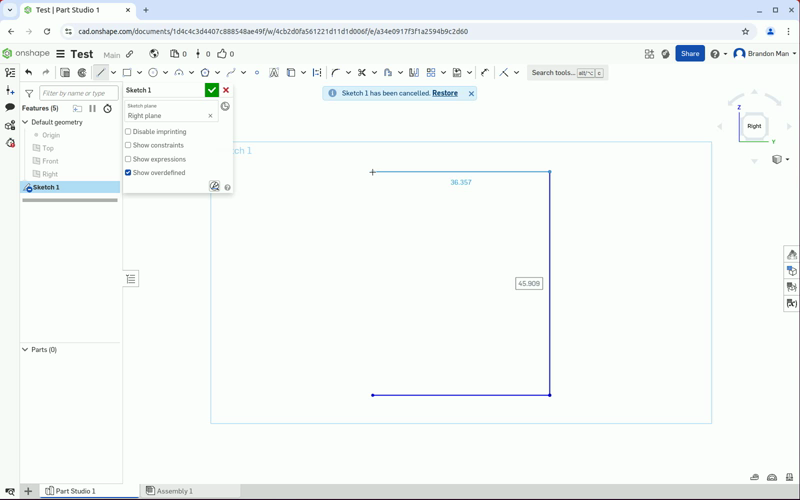
key_up(shift)
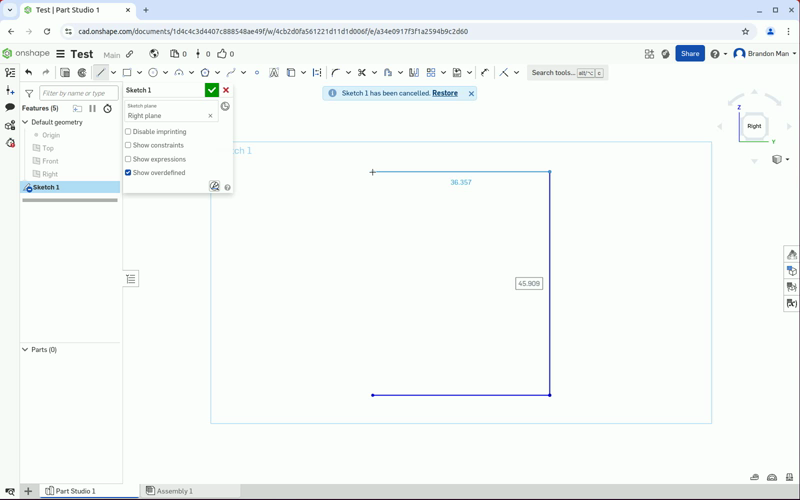
key_down(shift)
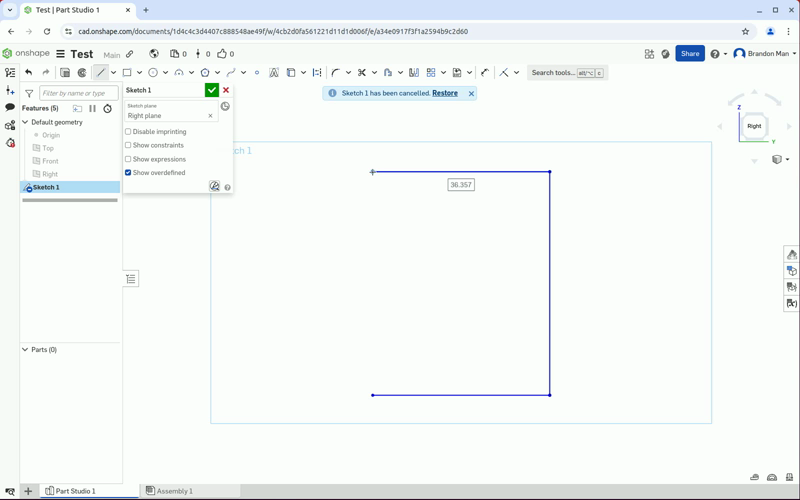
mouse_move(372, 395)
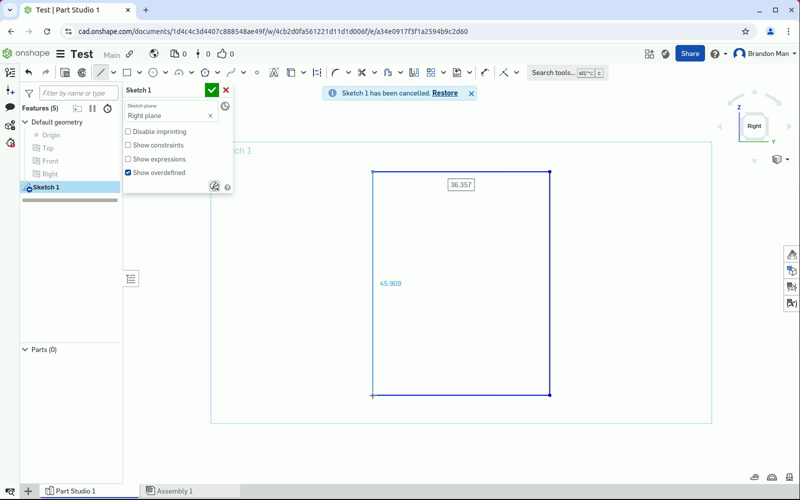
key_up(shift)
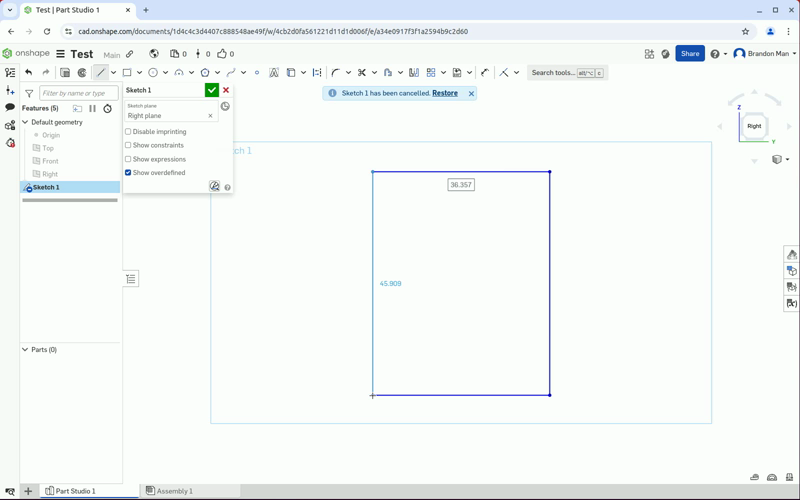
click(372, 395)
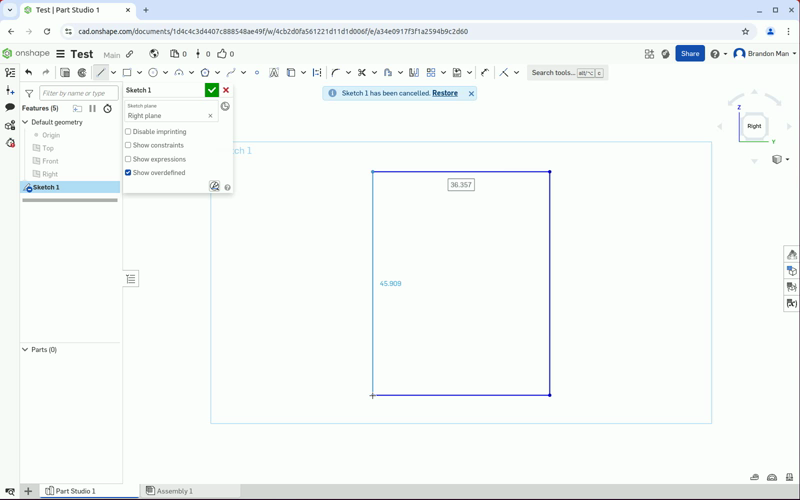
key(esc)
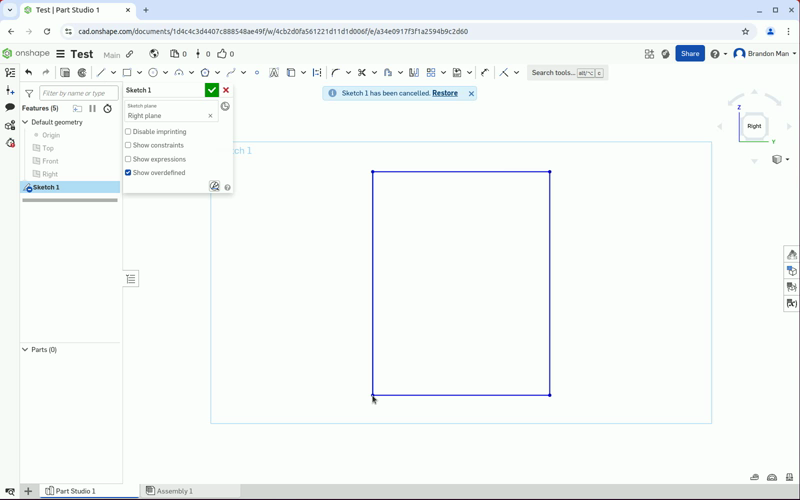
mouse_move(460, 324)
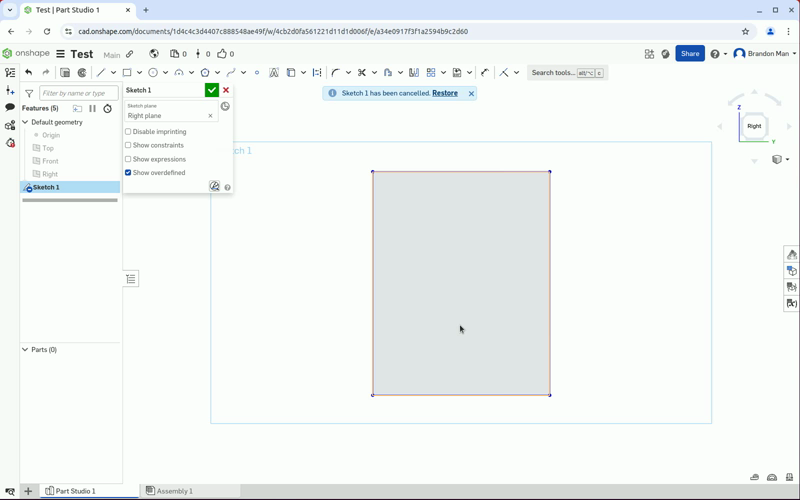
click(460, 324)
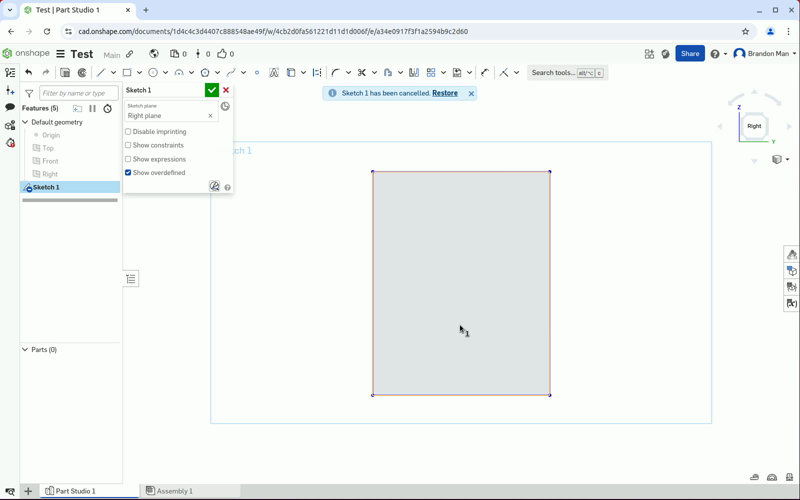
mouse_move(73, 352)
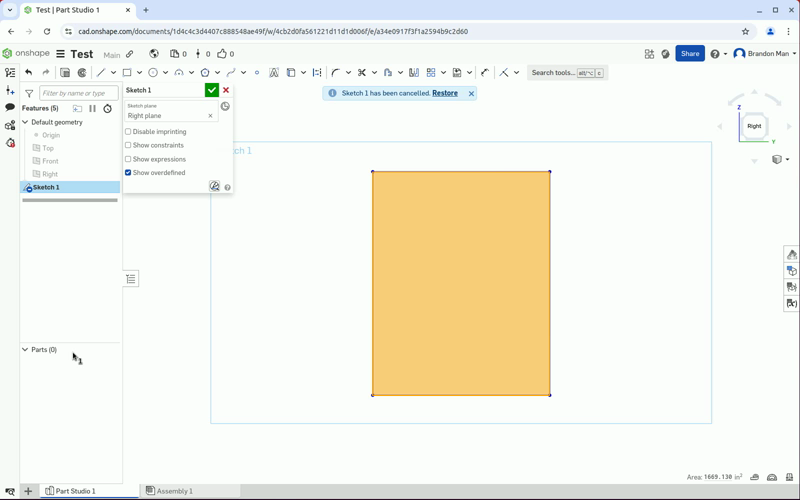
key(shift+y)
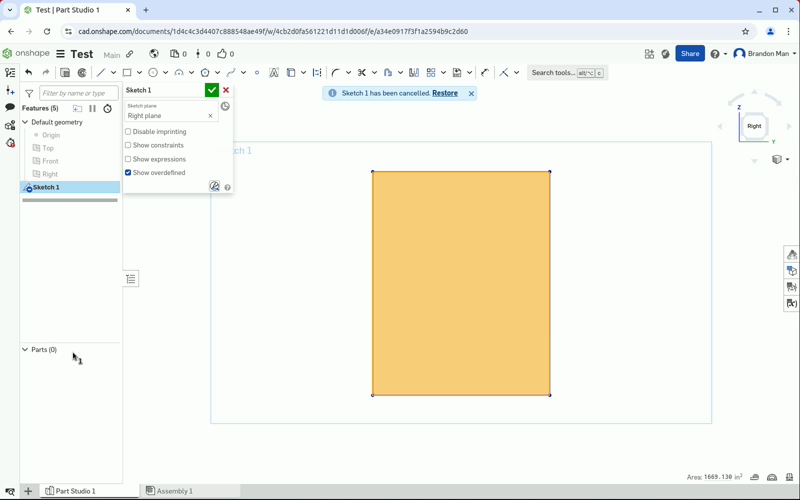
key(shift+e)
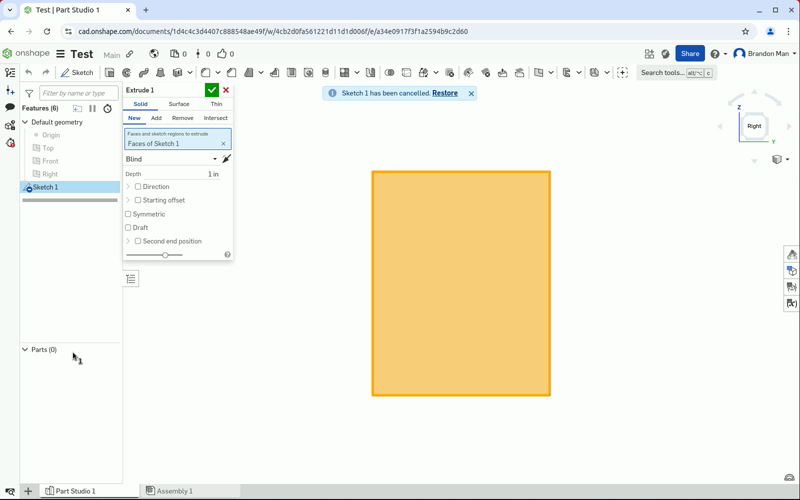
mouse_move(143, 106)
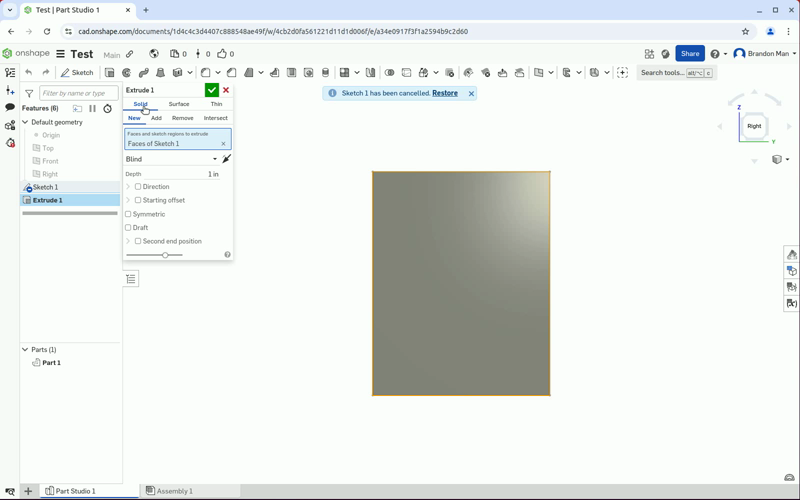
click(143, 106)
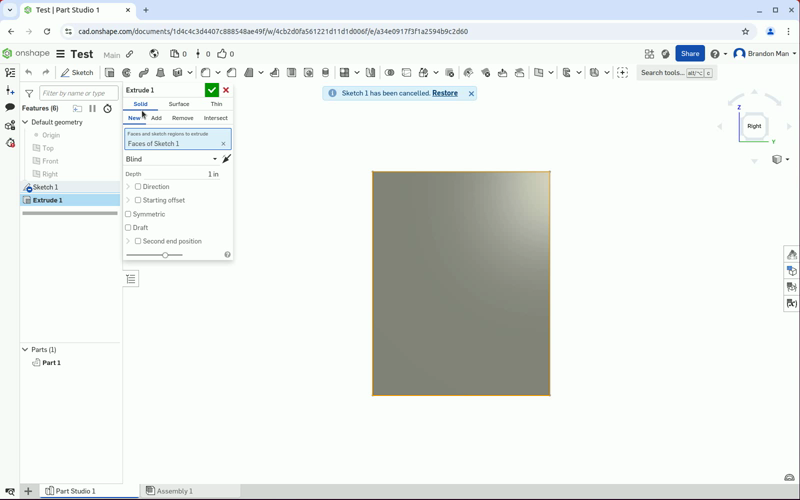
mouse_move(137, 120)
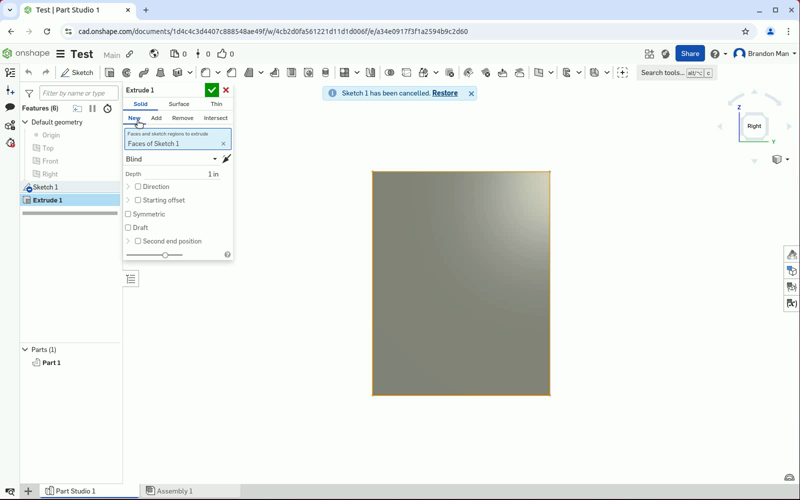
click(137, 120)
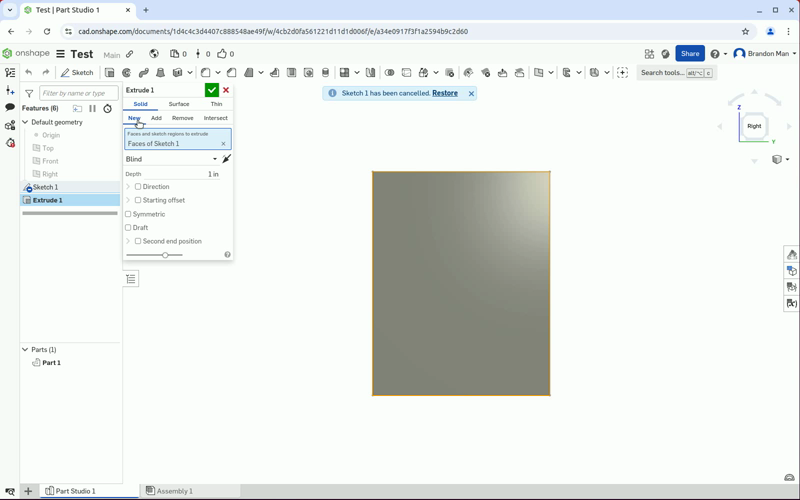
key(tab, 4)
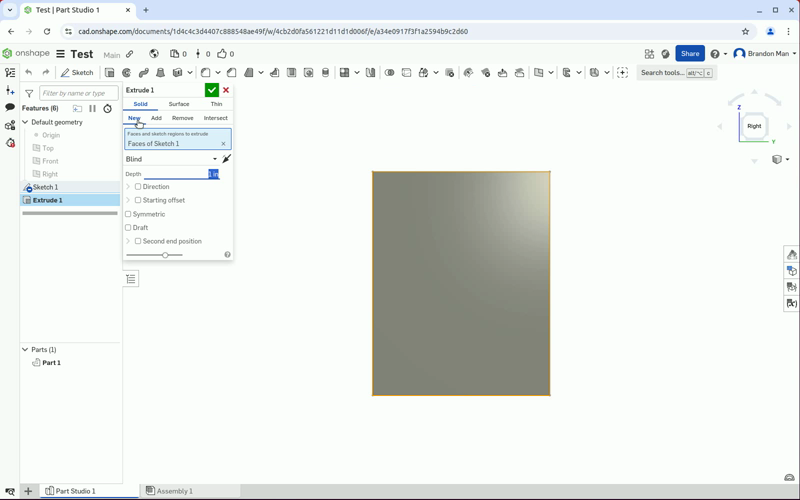
text(1.926)
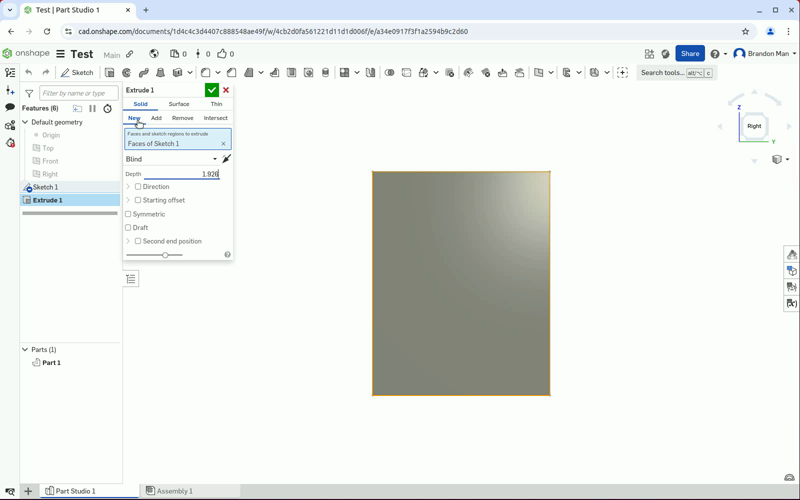
key(tab, 3)
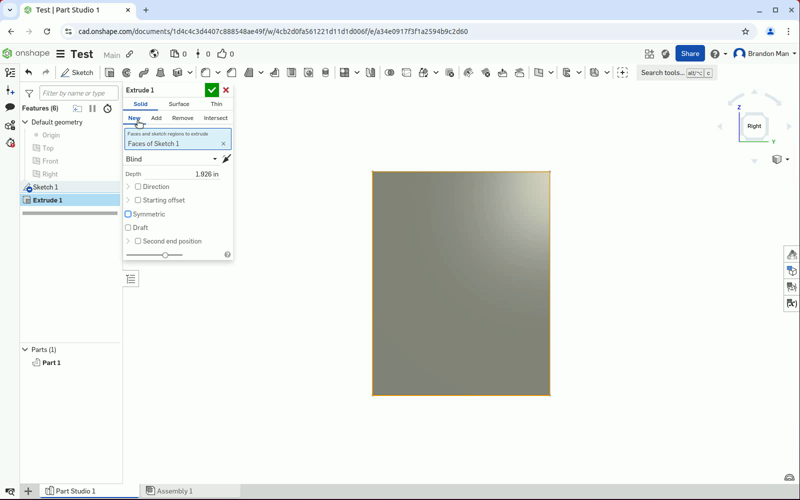
key(space)
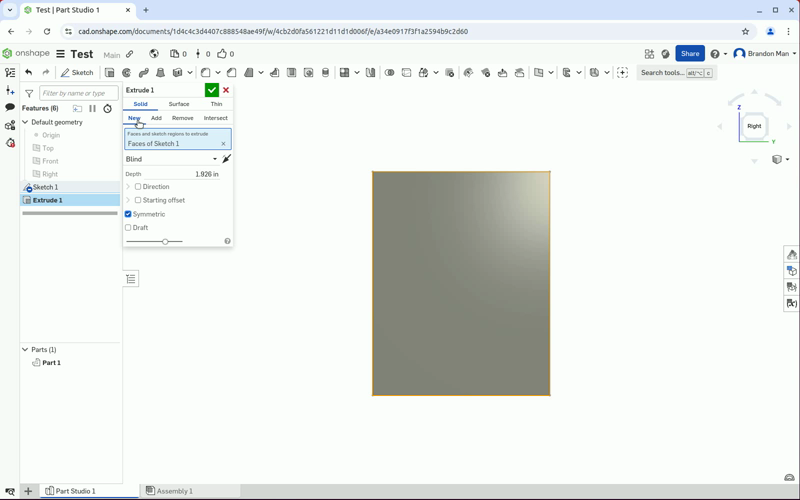
key(enter)
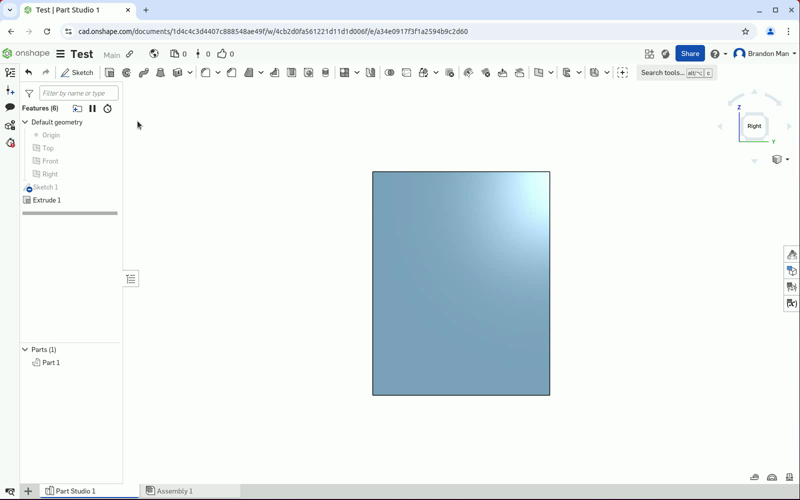
key(shift+h)
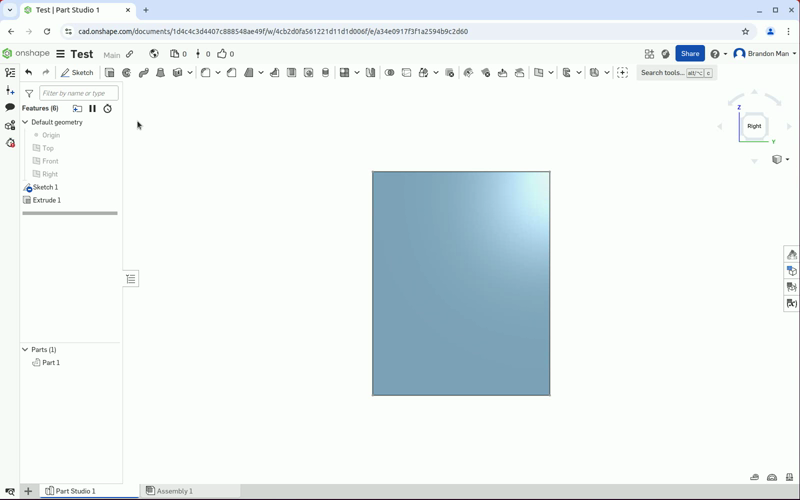
key(shift+h)
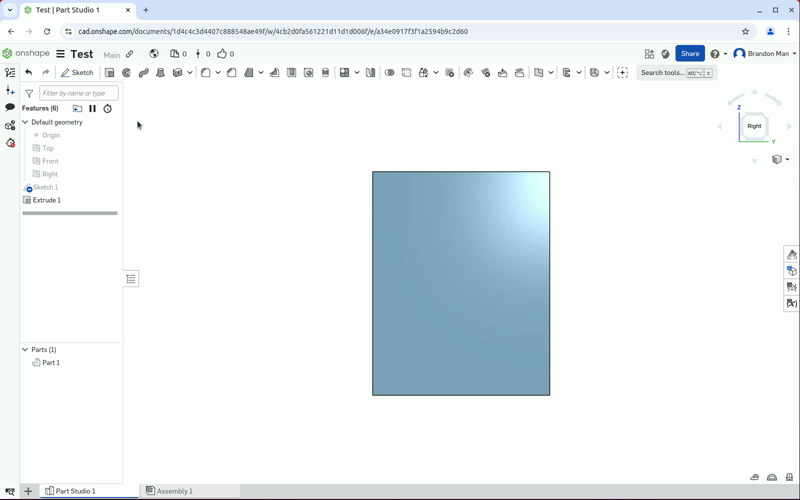
mouse_move(73, 189)
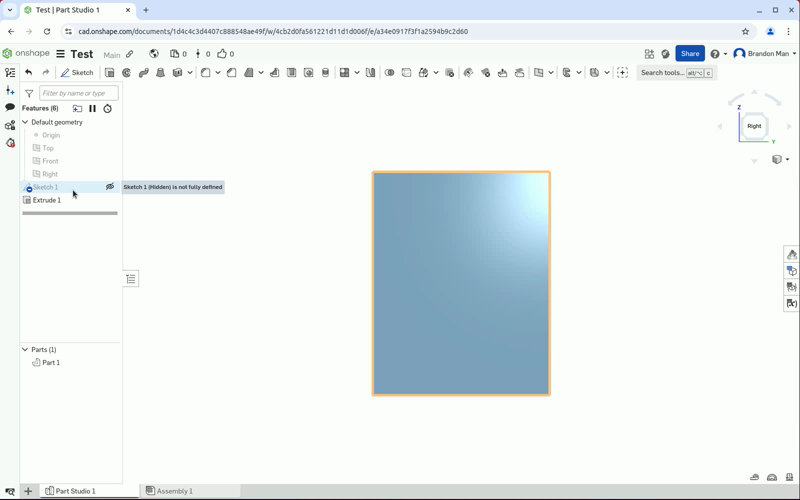
click(73, 189)
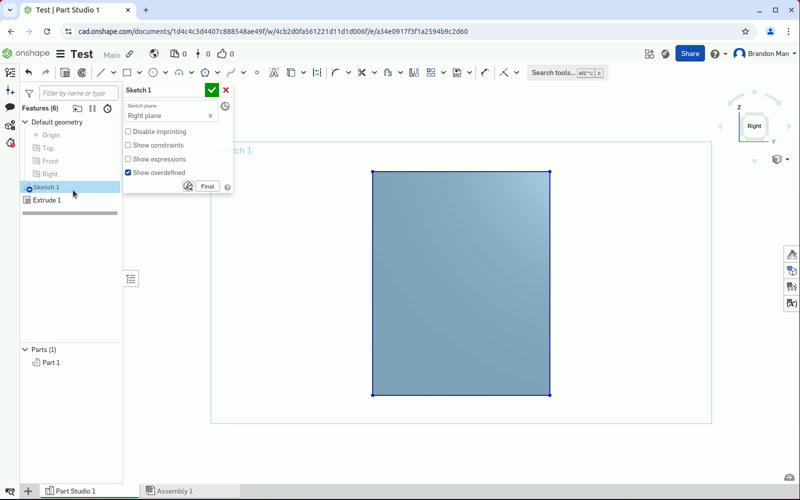
mouse_move(229, 92)
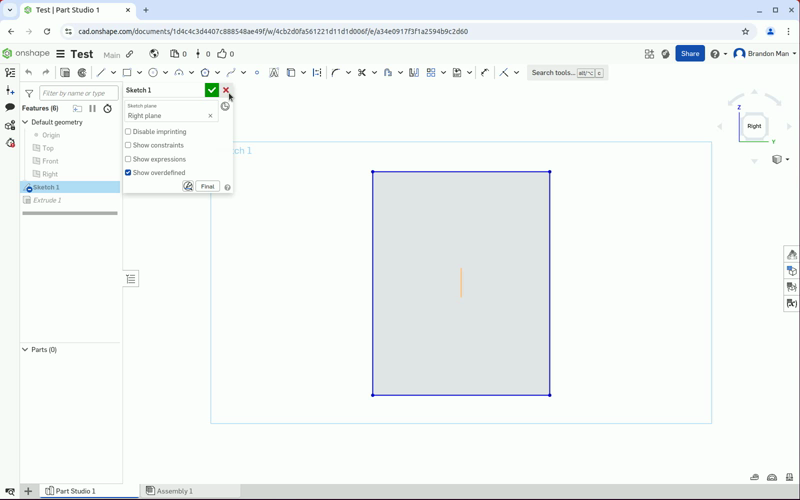
click(229, 92)
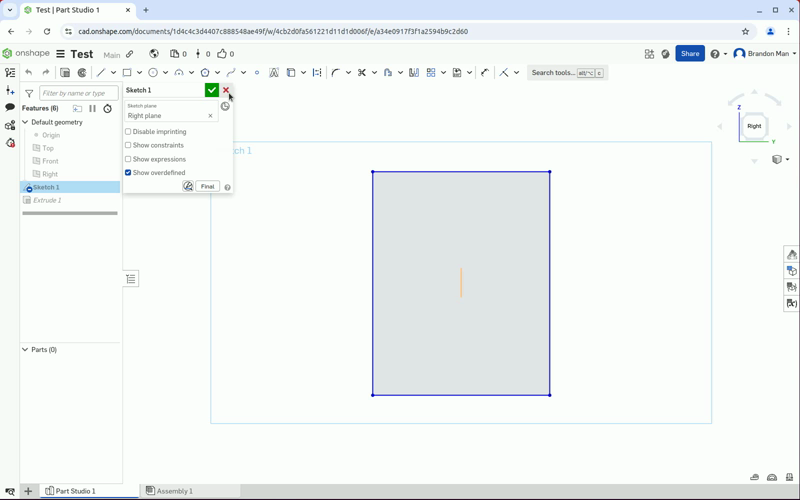
key(shift+s)
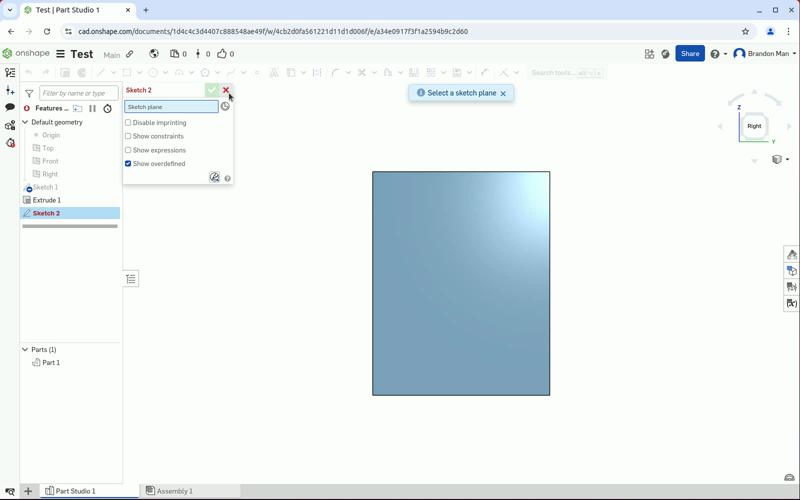
mouse_move(73, 176)
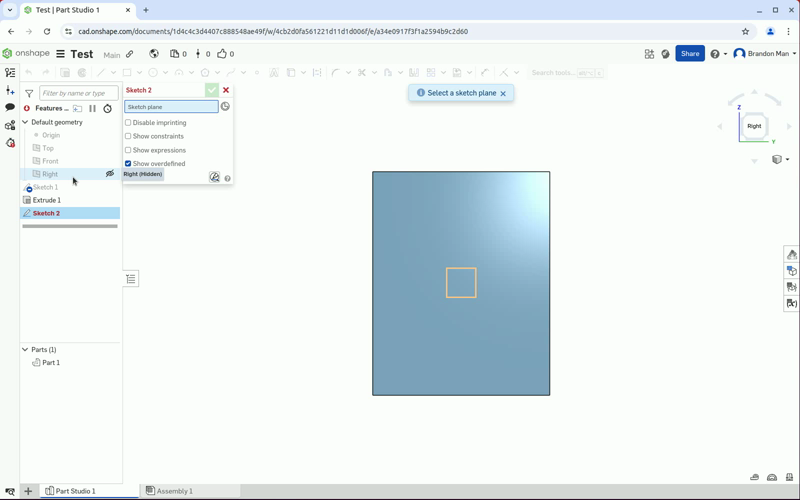
click(73, 176)
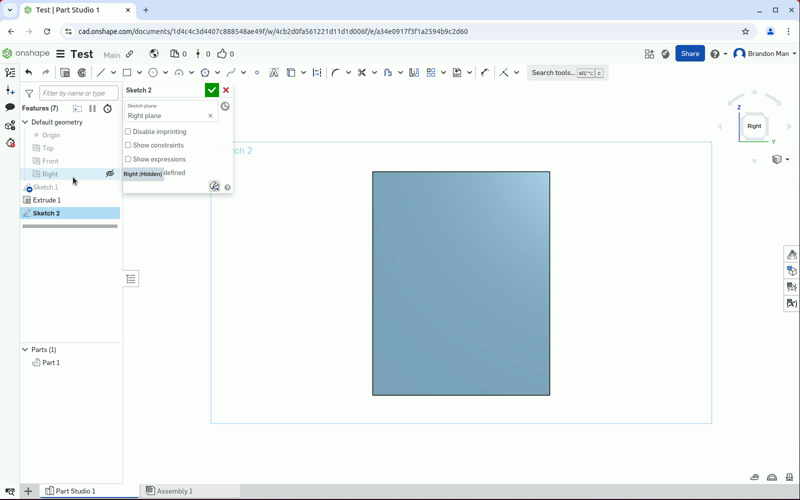
mouse_move(73, 352)
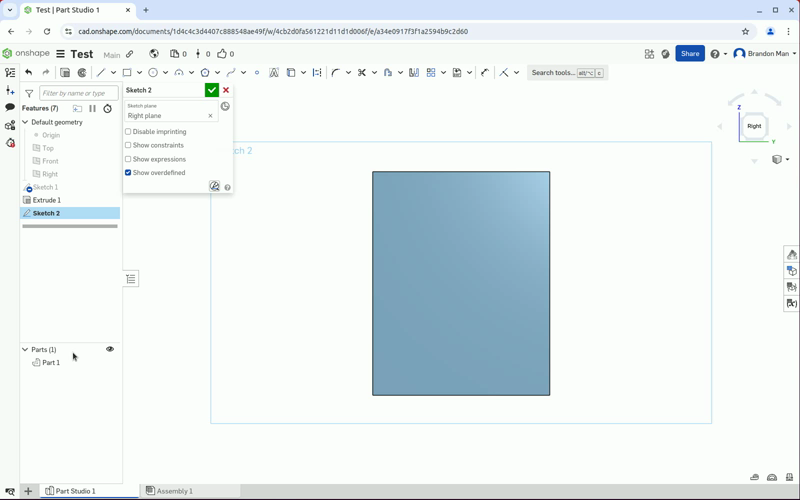
key(y)
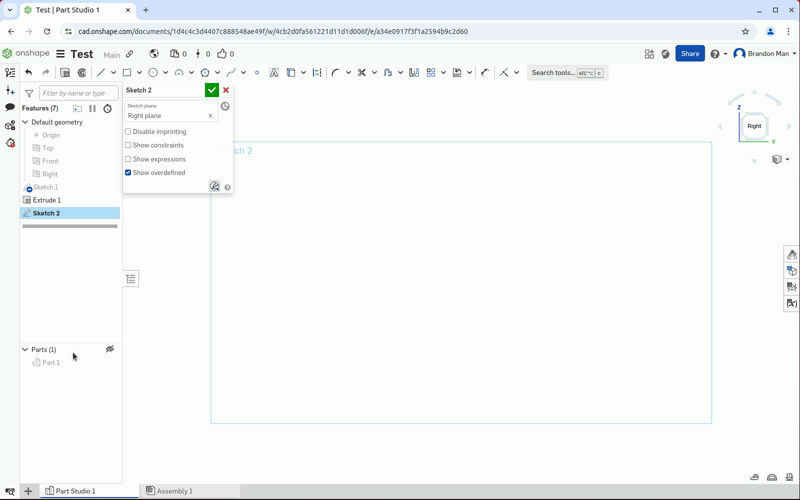
key(l)
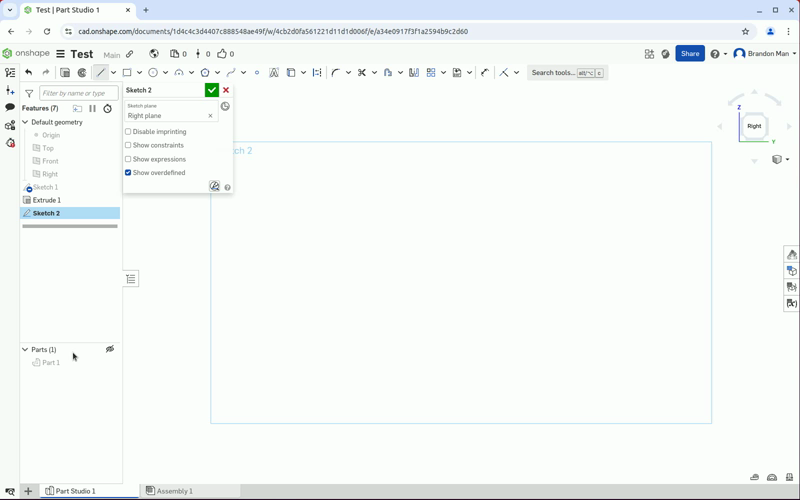
key_down(shift)
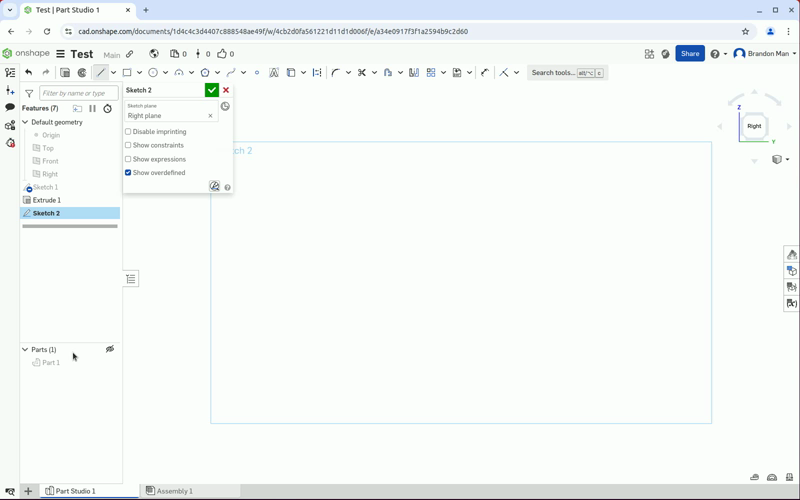
mouse_move(460, 278)
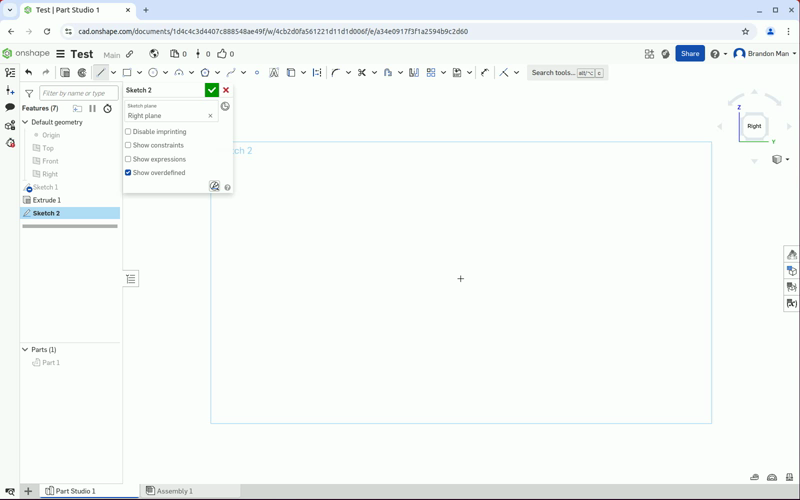
click(460, 278)
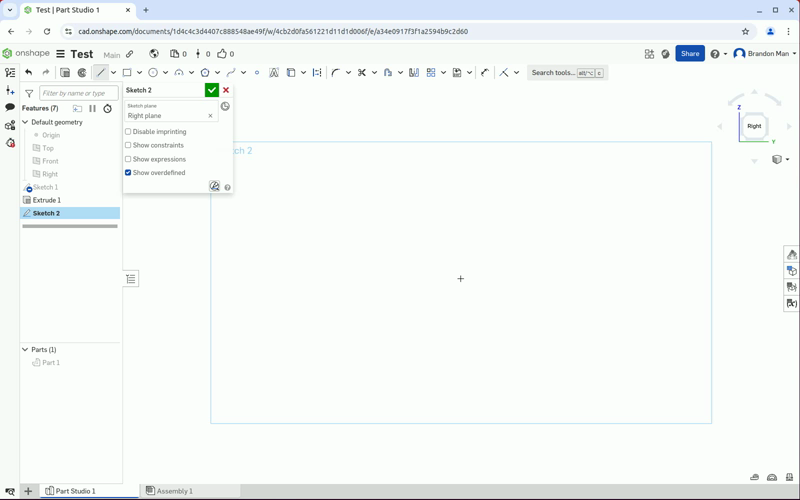
key_up(shift)
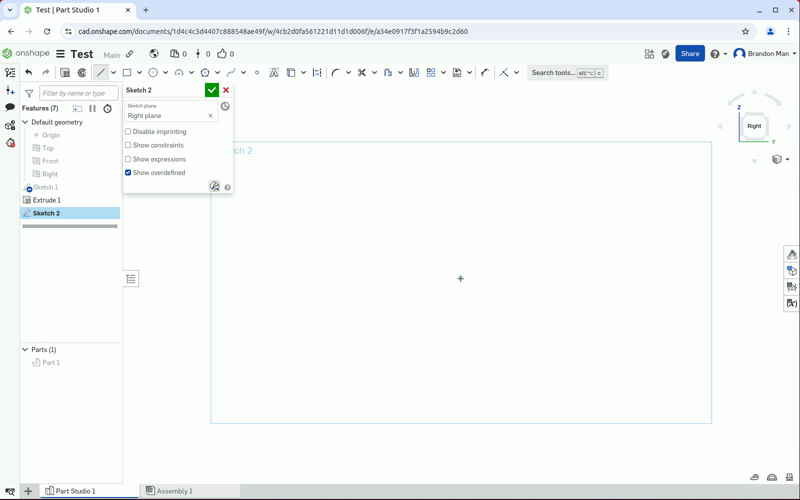
key_down(shift)
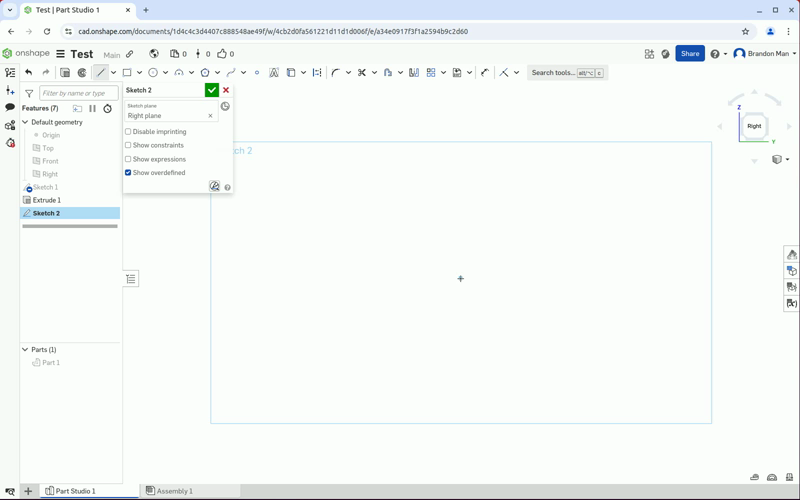
mouse_move(490, 278)
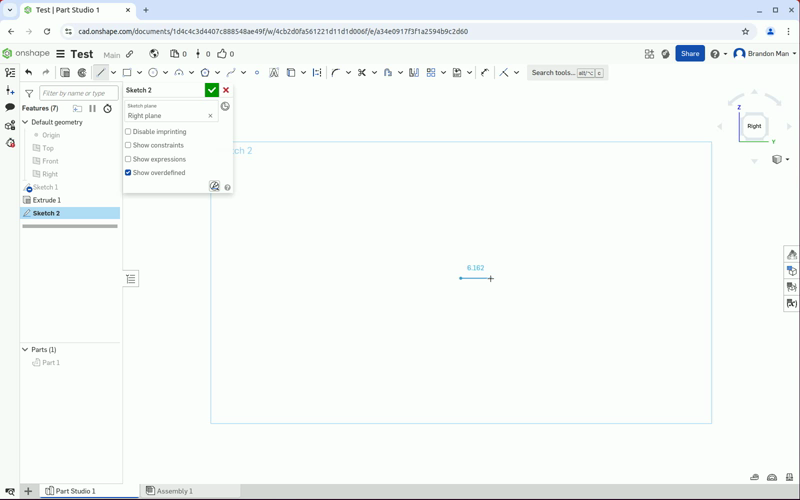
mouse_move(494, 230)
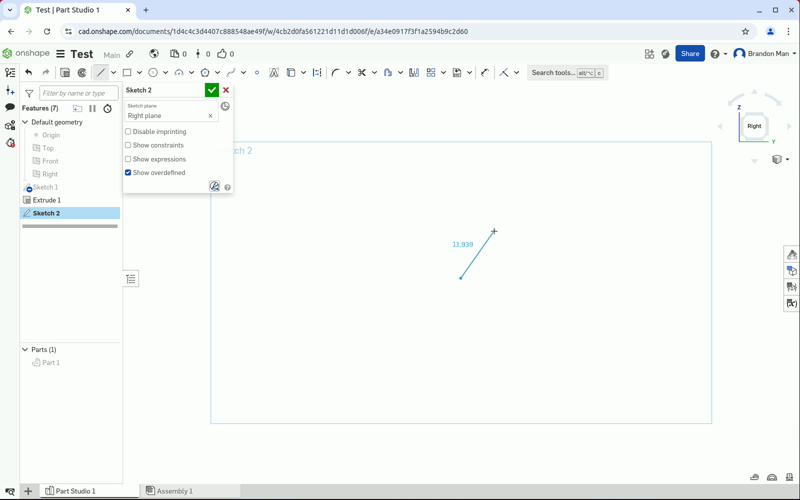
click(494, 230)
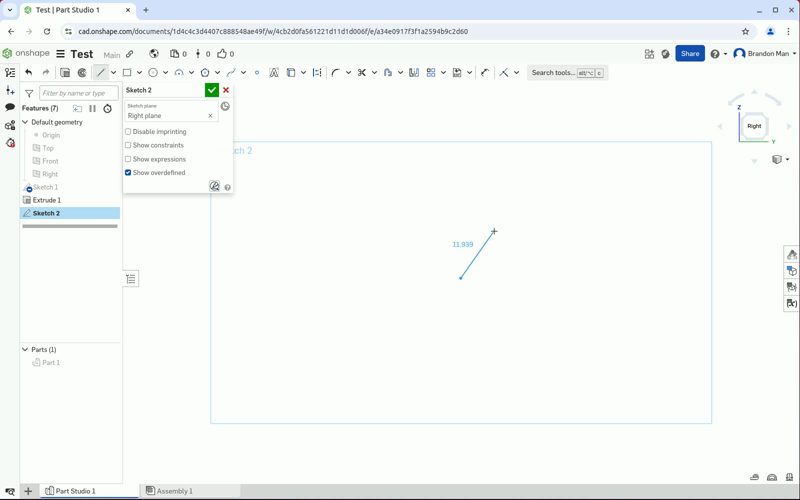
key_up(shift)
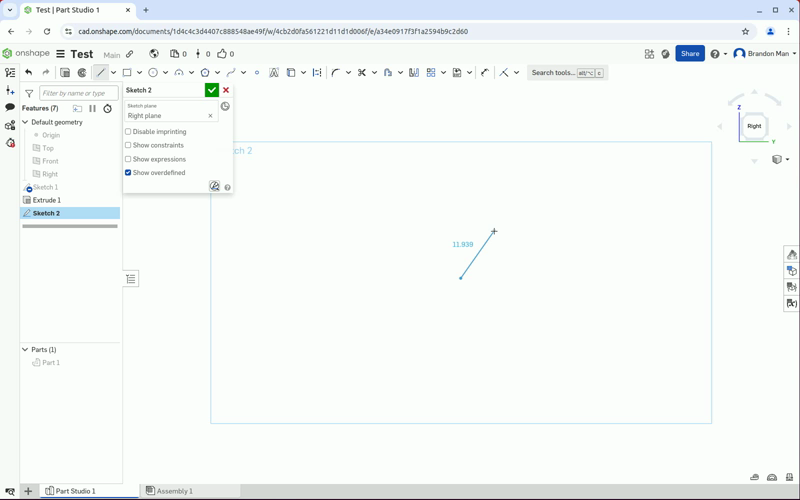
key_down(shift)
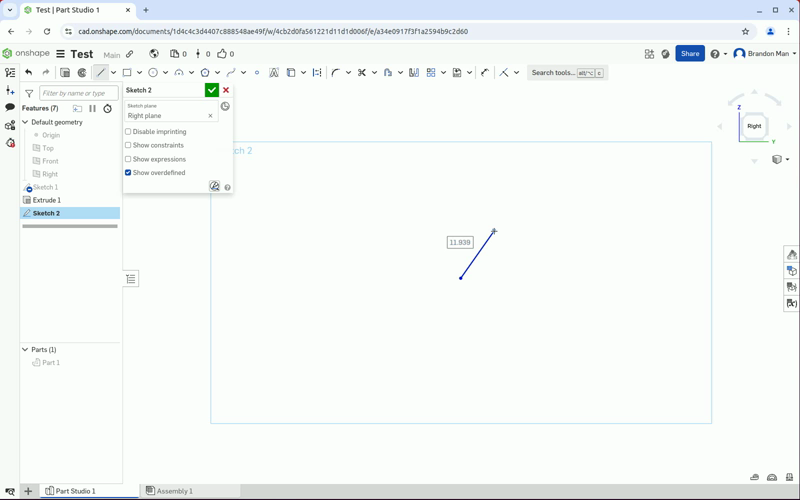
mouse_move(524, 230)
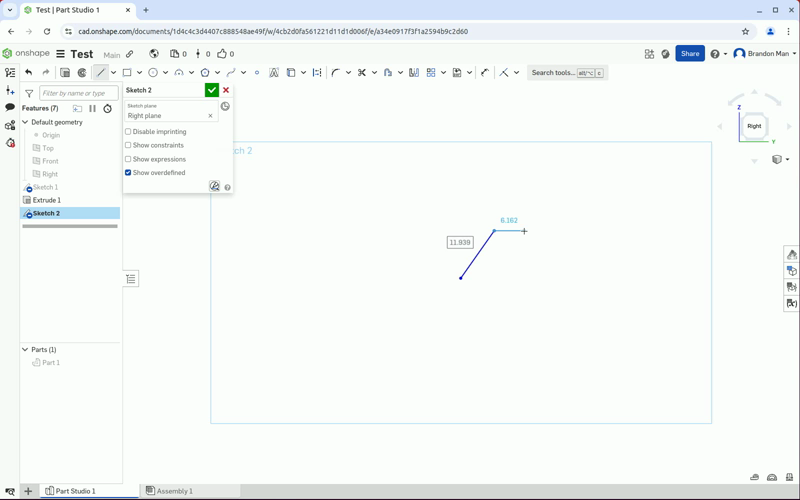
mouse_move(460, 230)
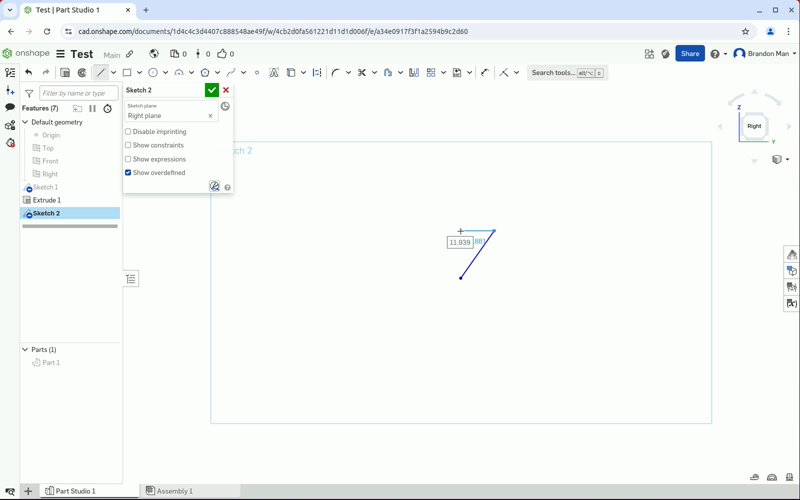
click(460, 230)
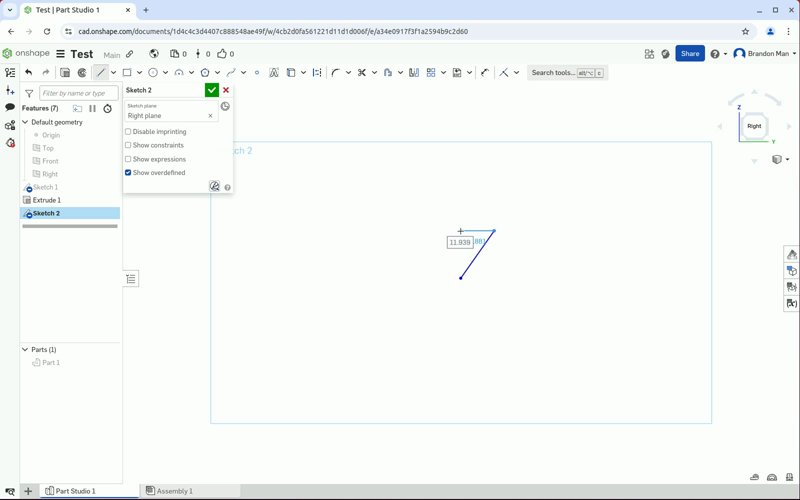
key_up(shift)
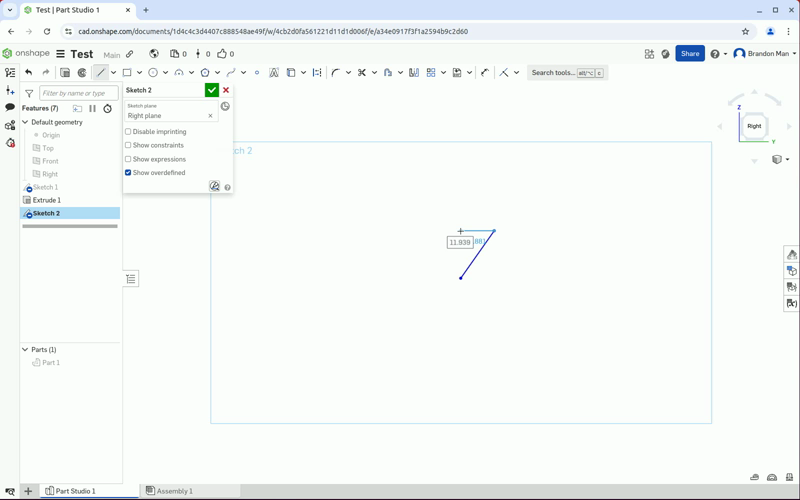
mouse_move(490, 230)
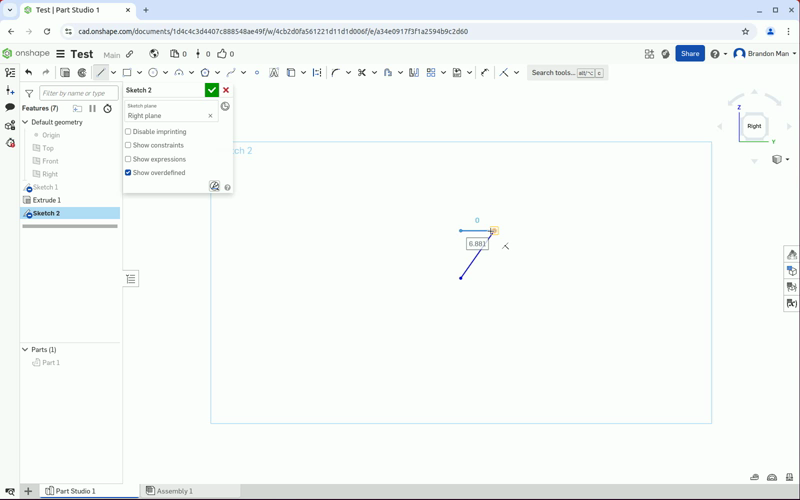
key_down(shift)
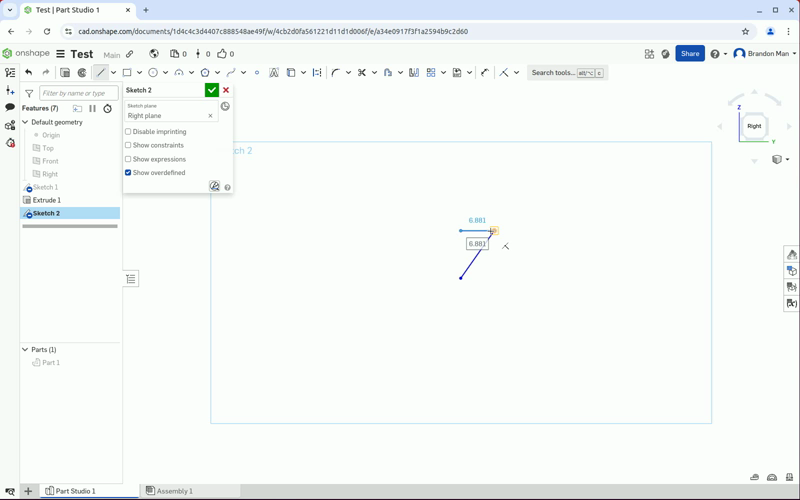
mouse_move(460, 278)
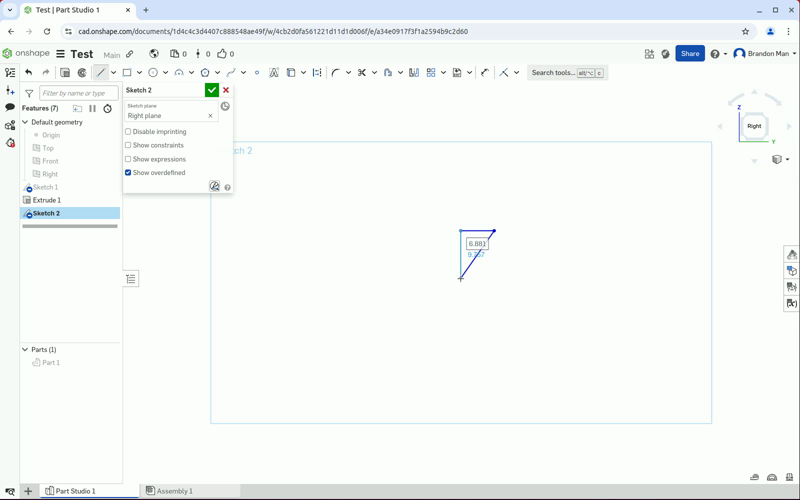
key_up(shift)
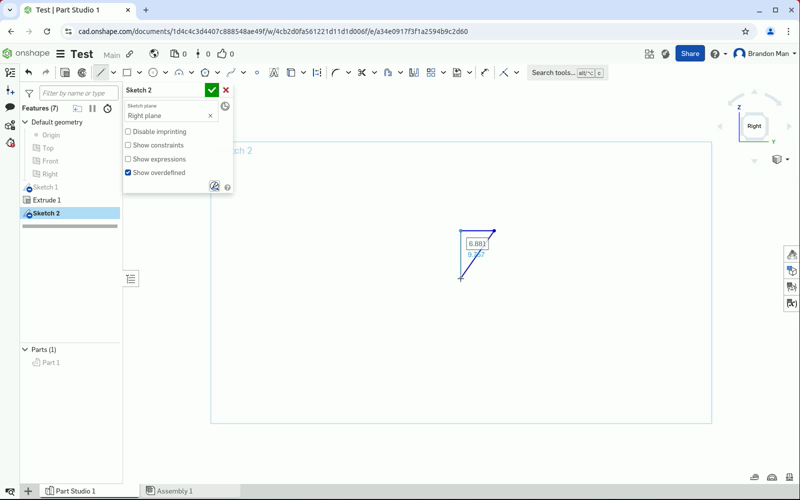
click(460, 278)
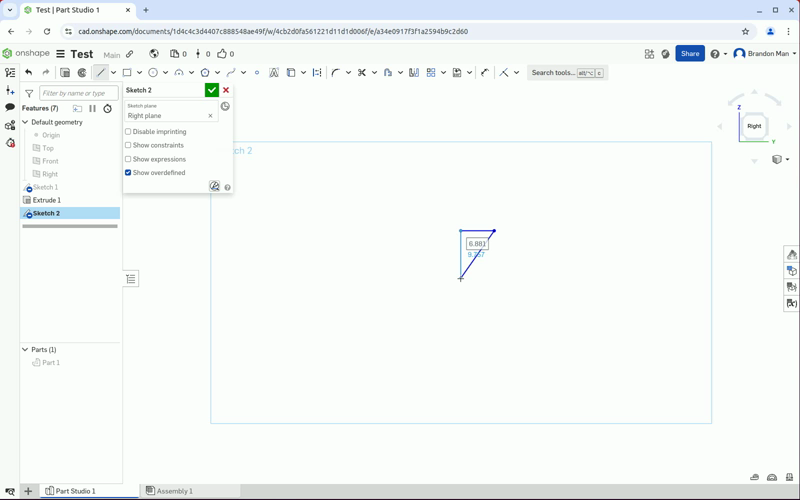
key(esc)
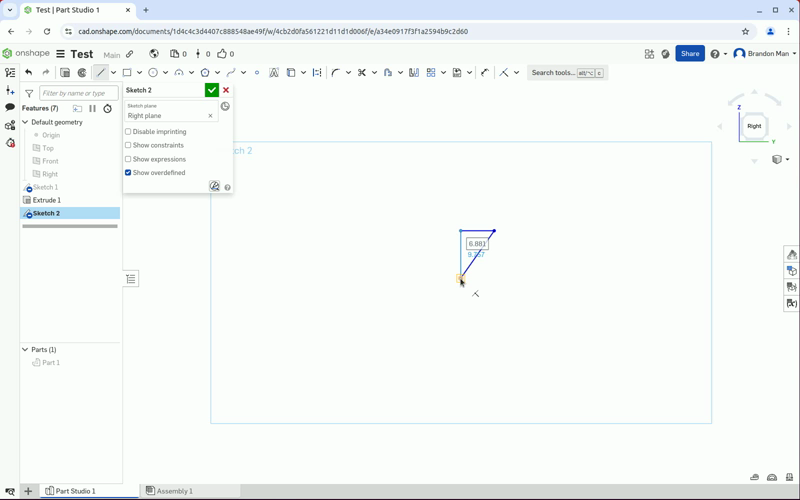
mouse_move(466, 237)
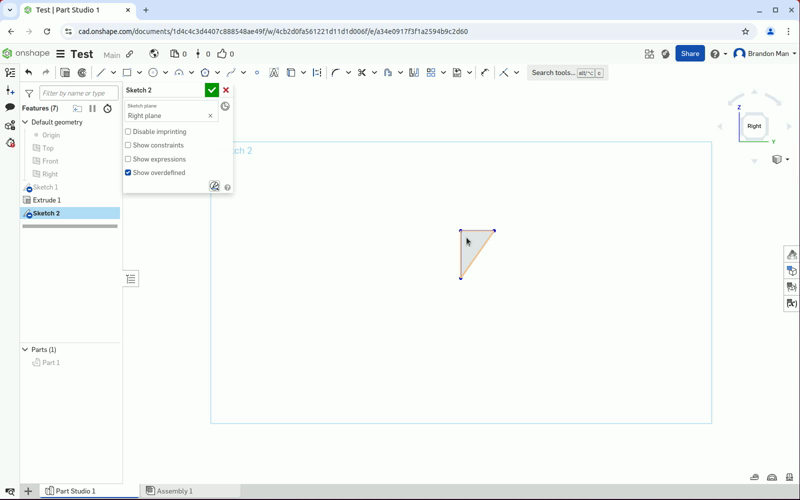
scroll(6)
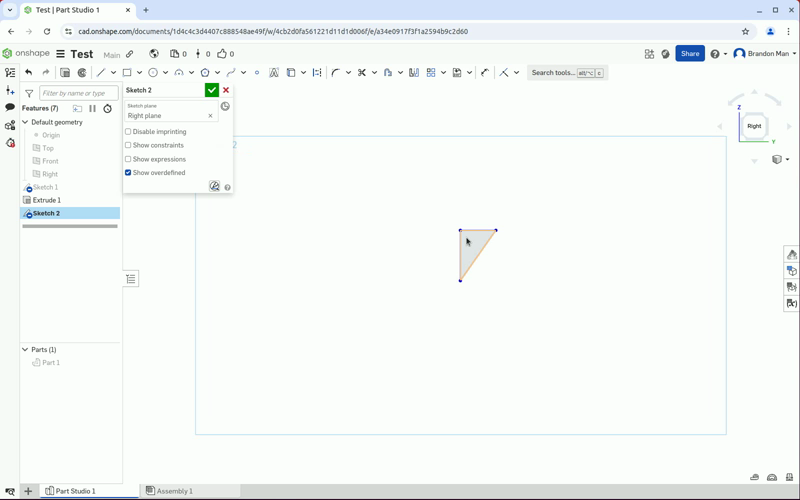
scroll(6)
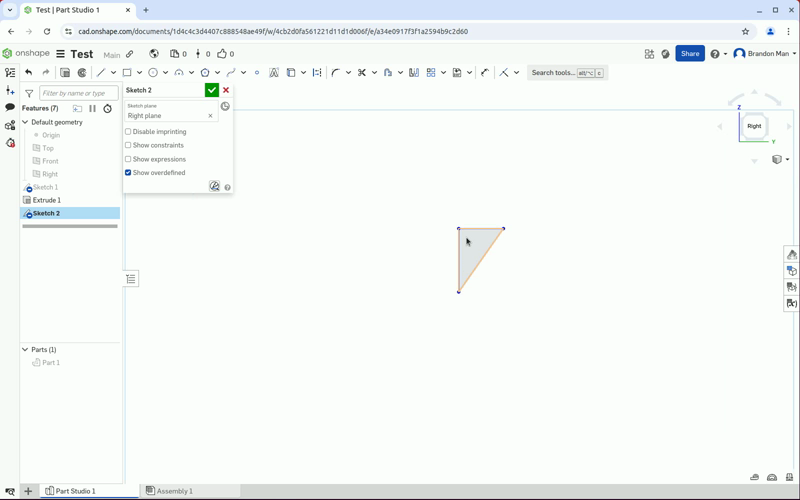
scroll(6)
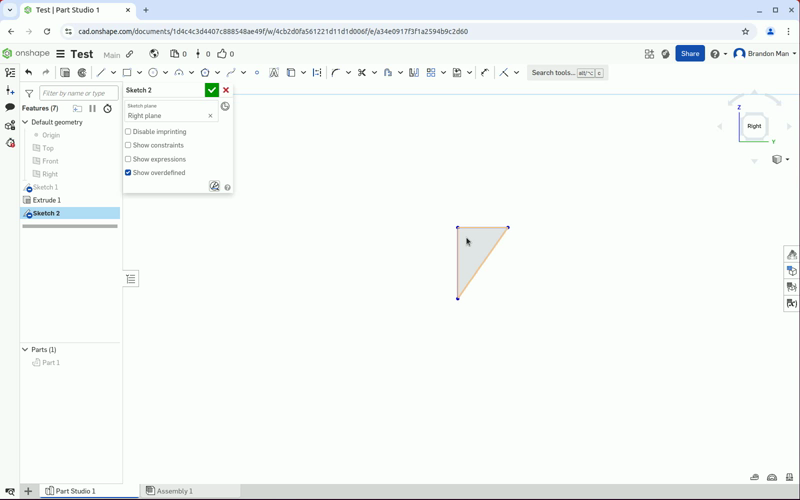
scroll(6)
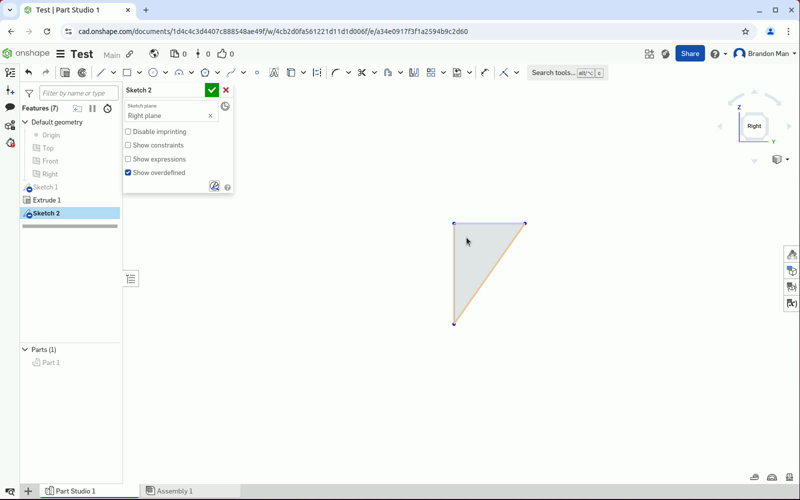
scroll(6)
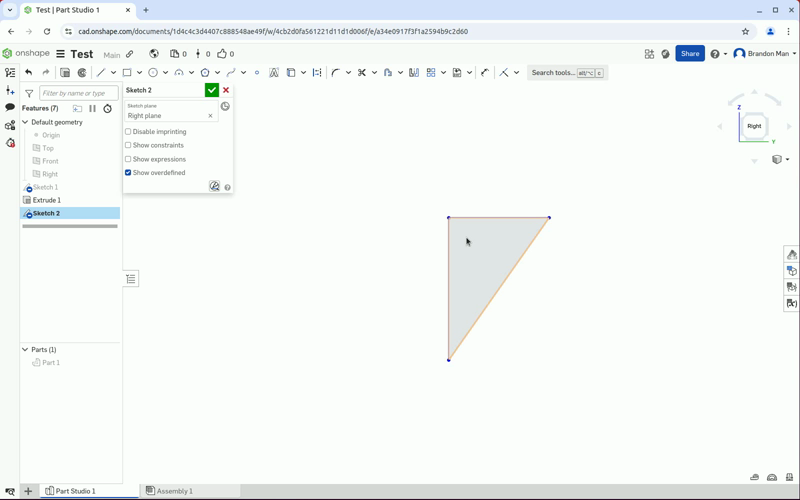
scroll(6)
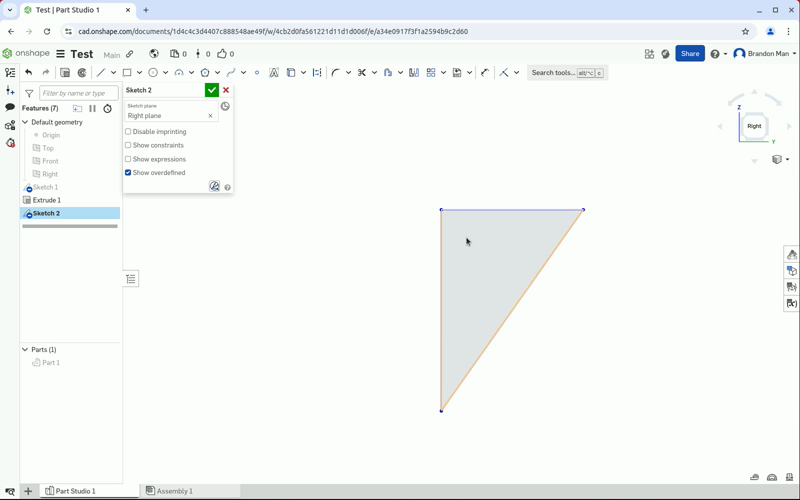
scroll(6)
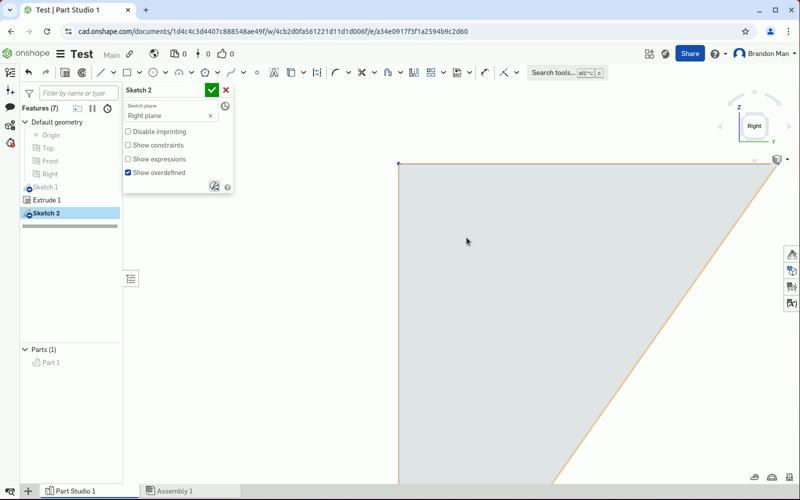
click(466, 237)
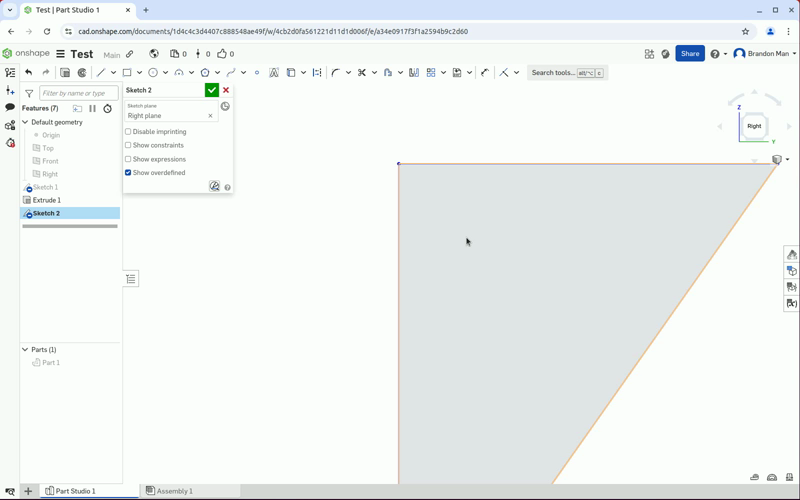
scroll(-6)
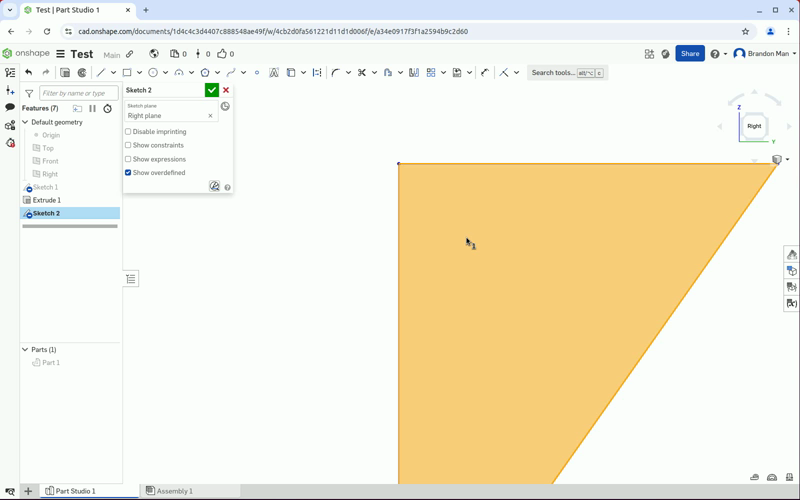
scroll(-6)
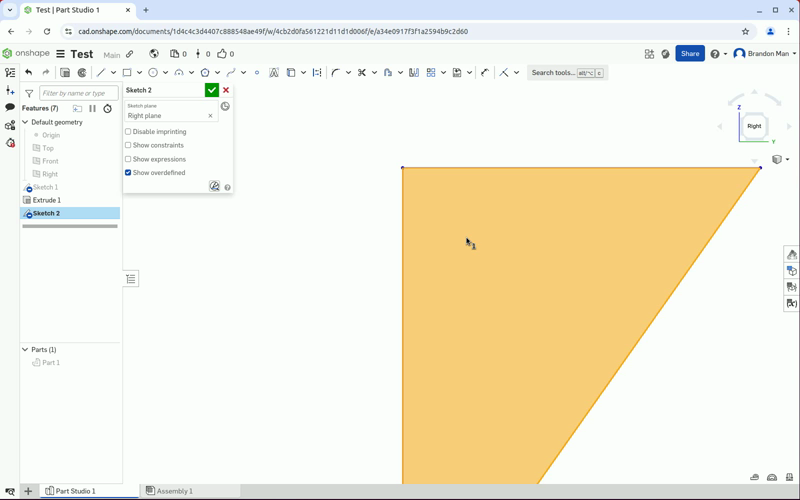
scroll(-6)
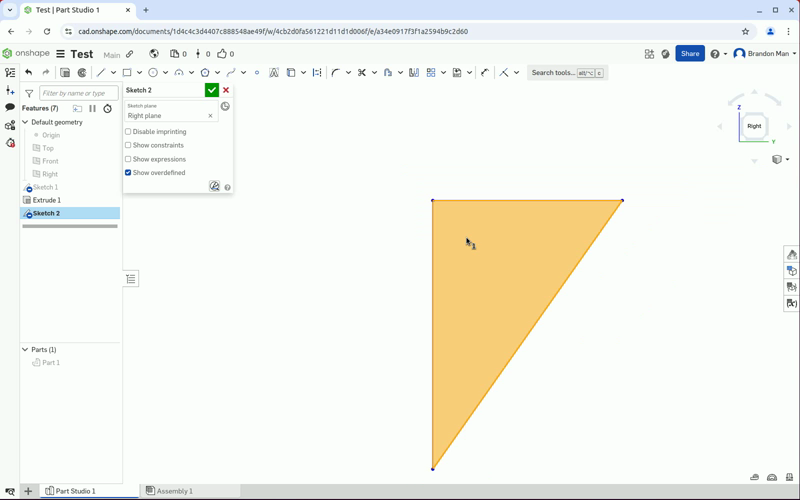
scroll(-6)
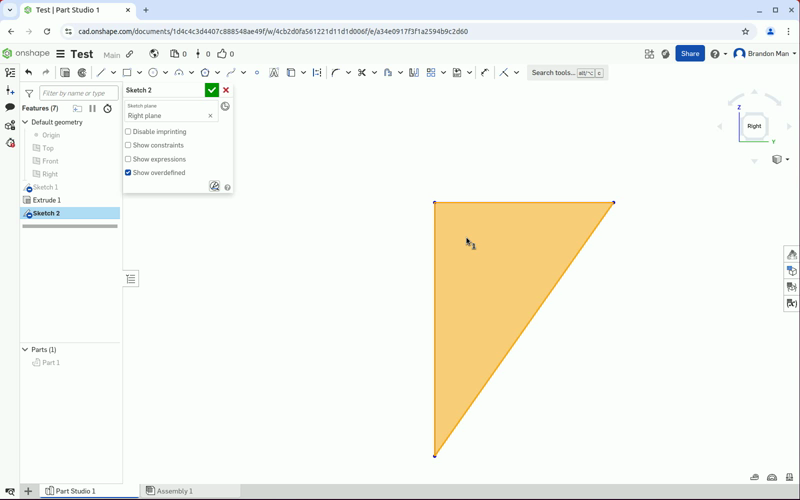
scroll(-6)
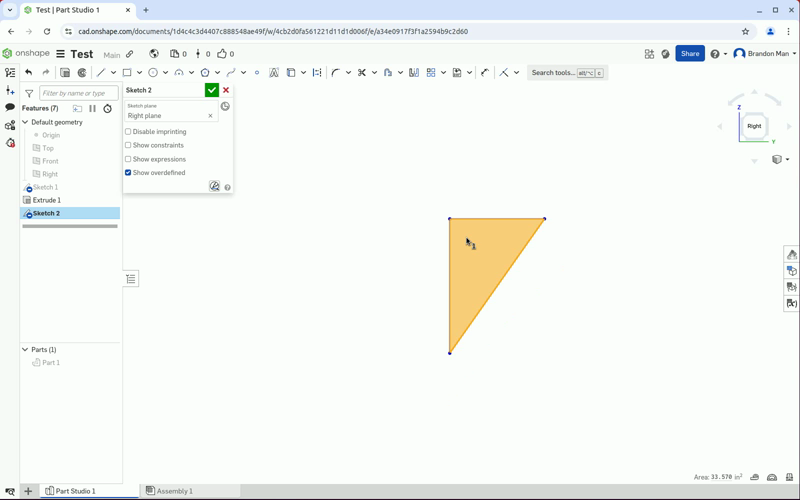
scroll(-6)
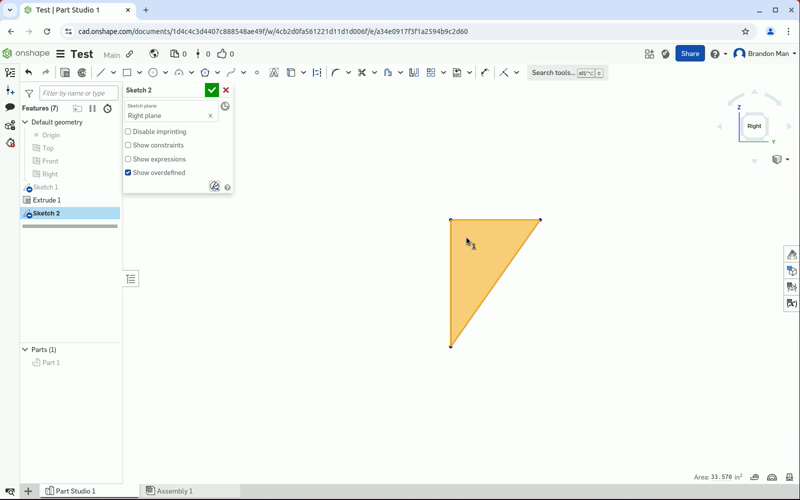
scroll(-6)
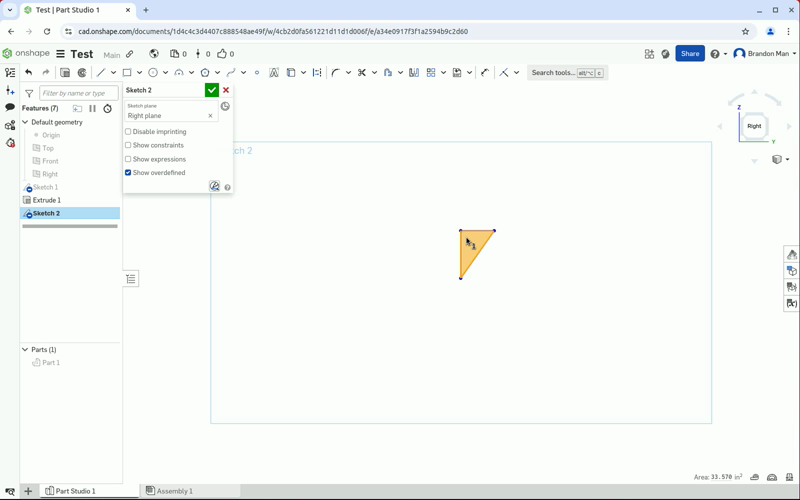
mouse_move(73, 352)
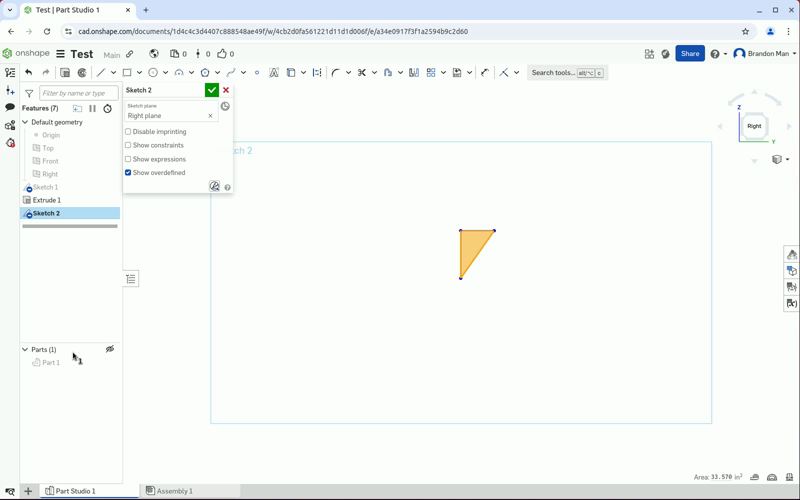
key(shift+y)
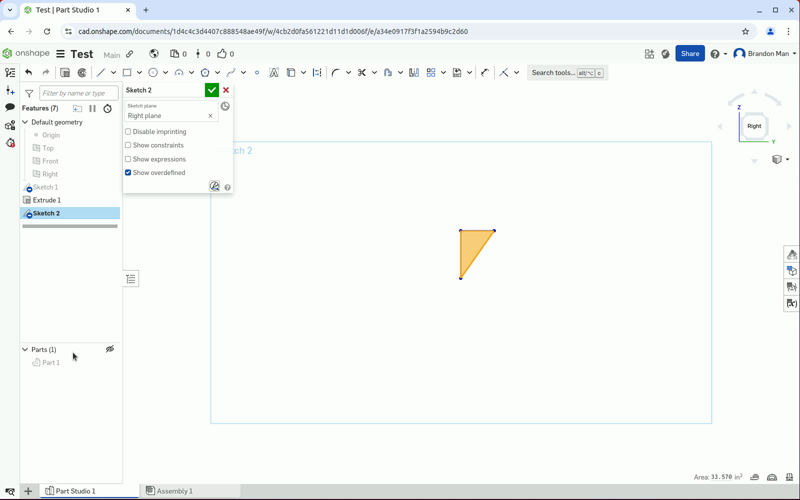
key(shift+e)
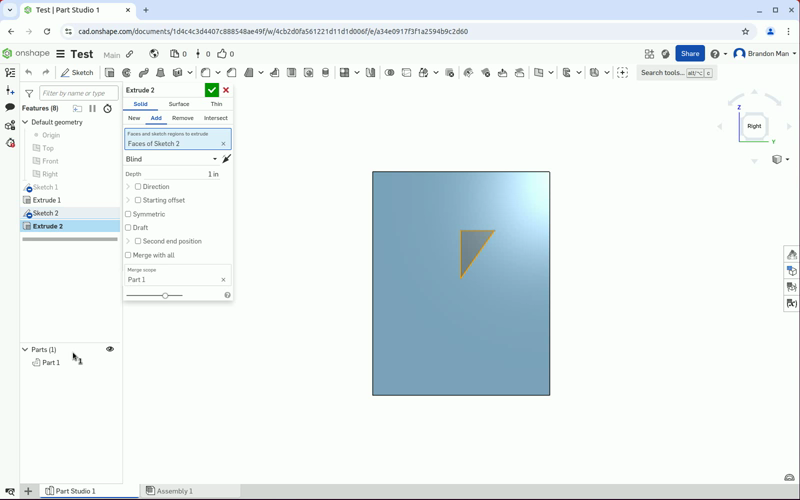
mouse_move(143, 106)
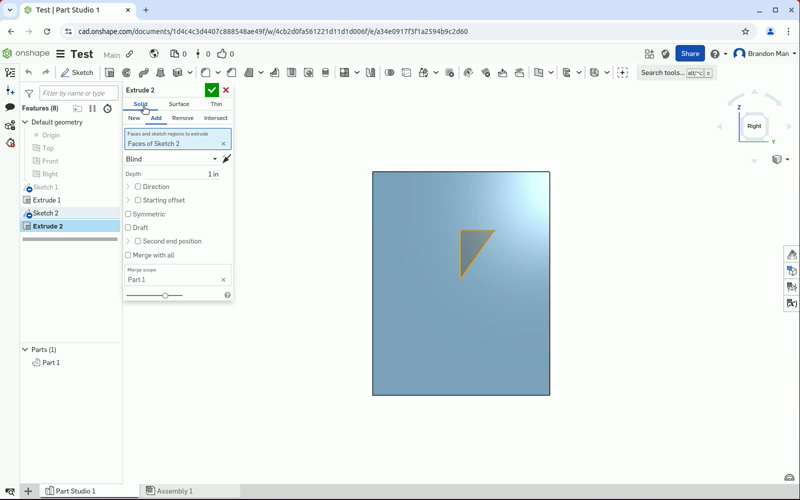
click(143, 106)
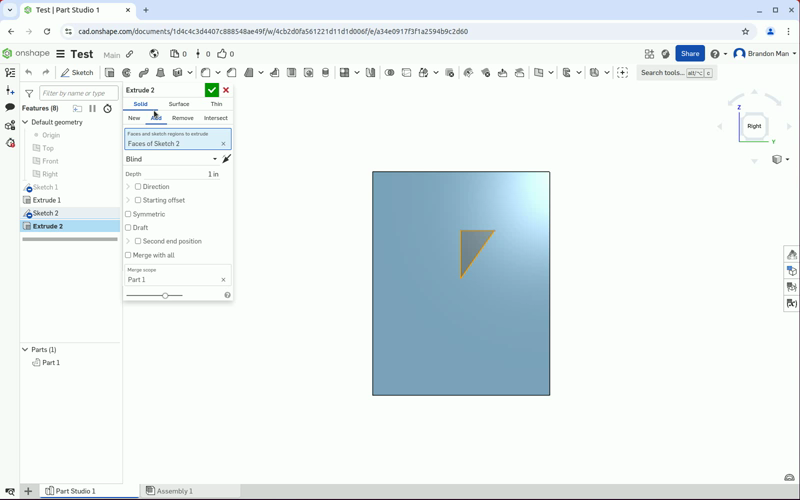
mouse_move(186, 120)
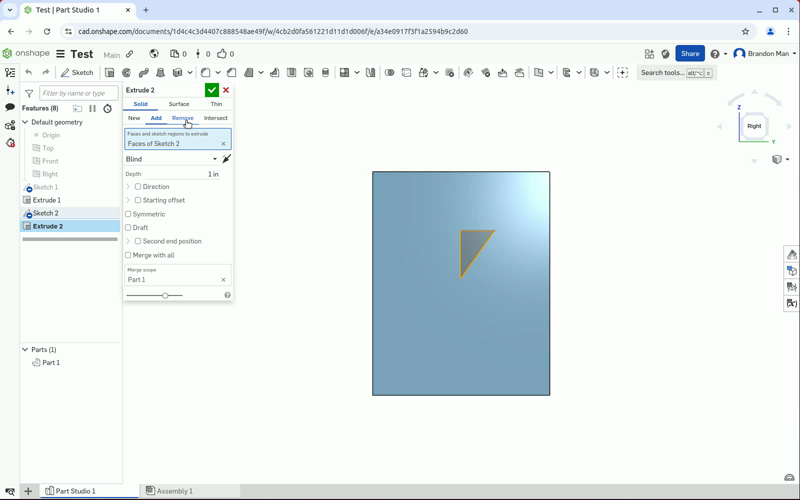
click(186, 120)
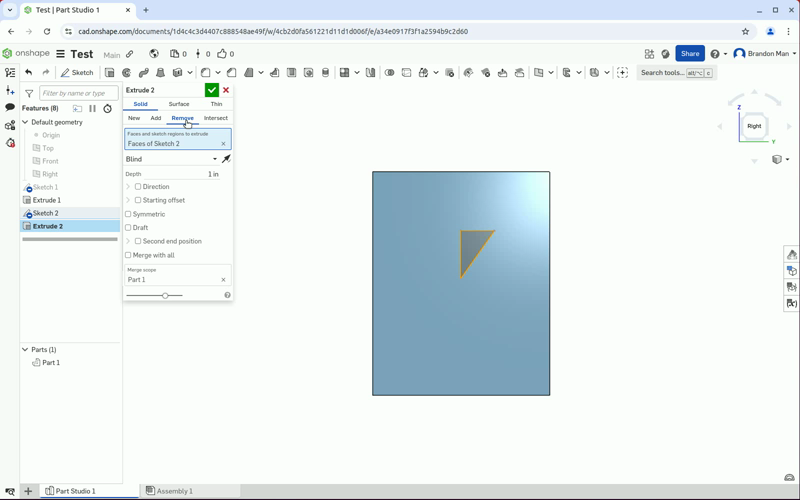
key(tab, 4)
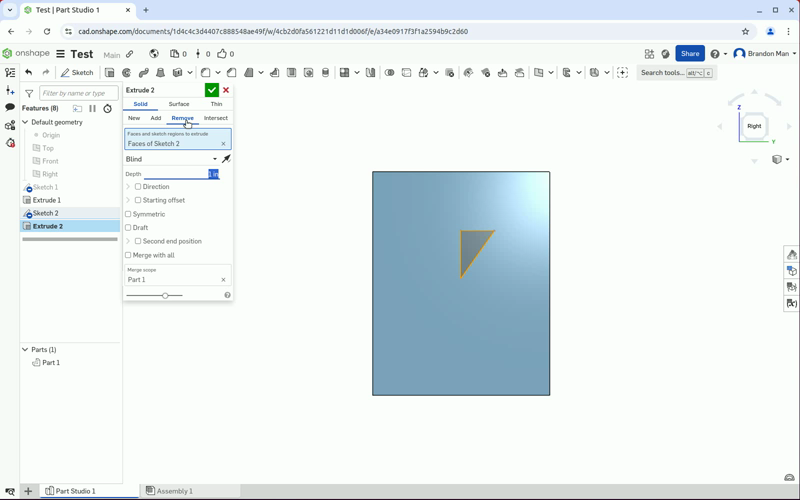
text(3.852)
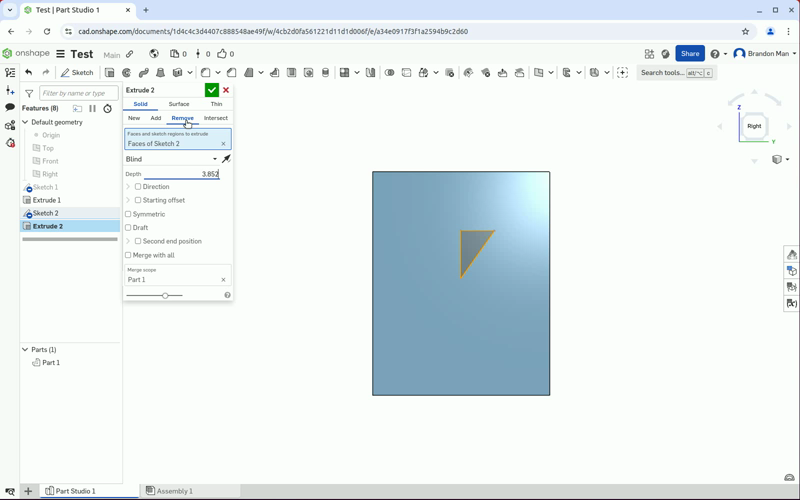
key(tab, 3)
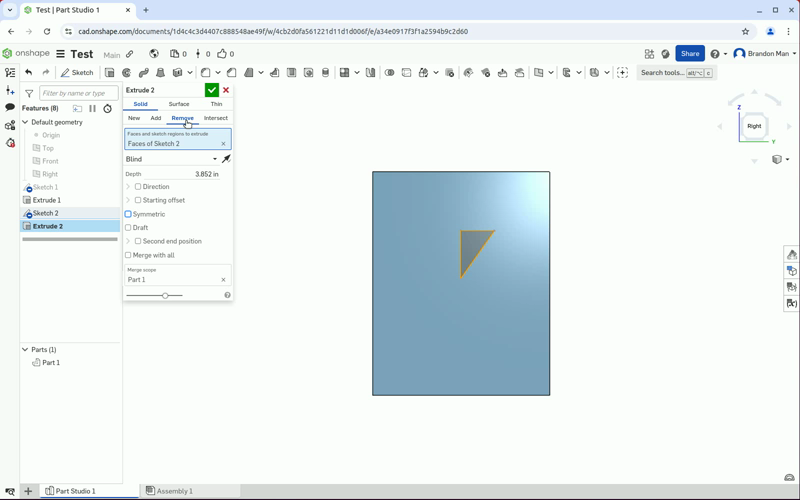
key(space)
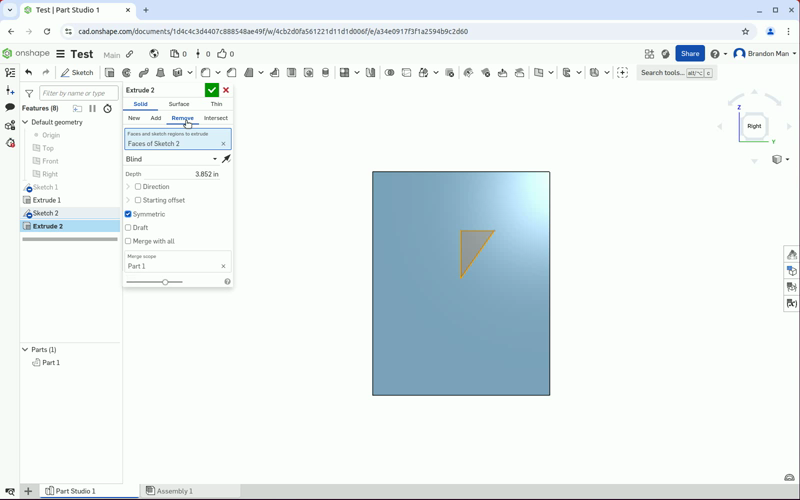
key(tab, 2)
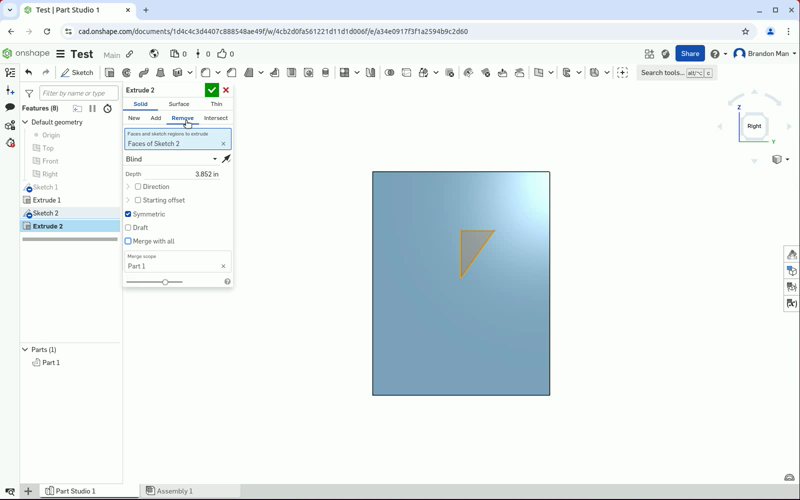
key(space)
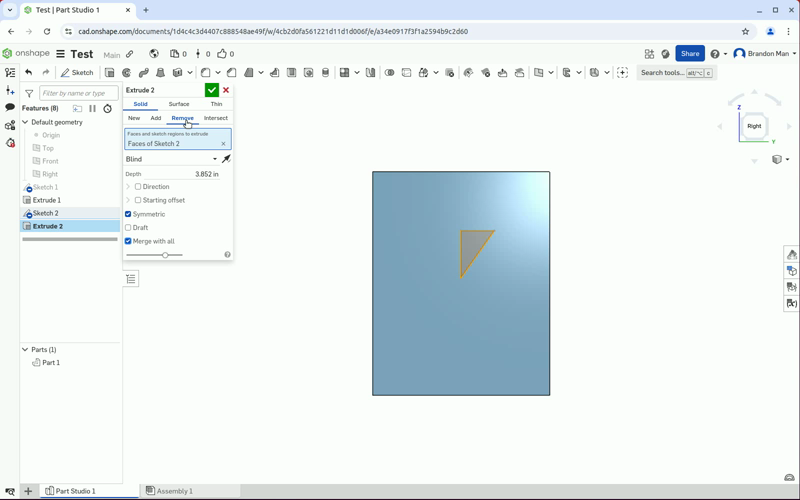
key(enter)
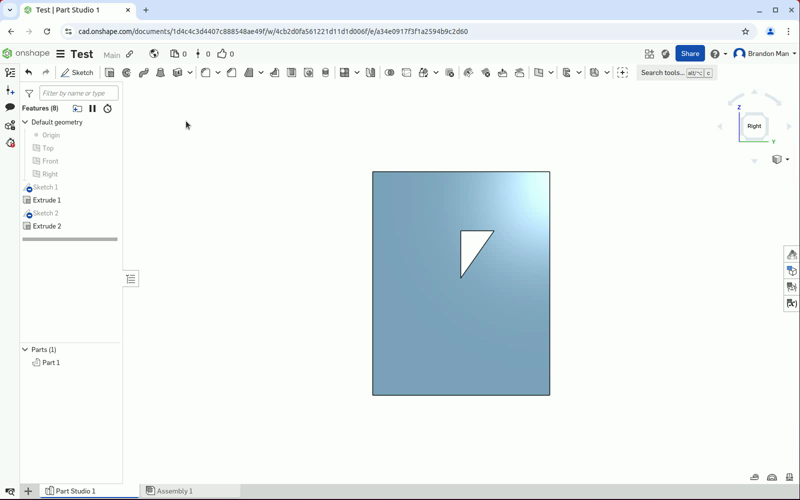
key(shift+h)
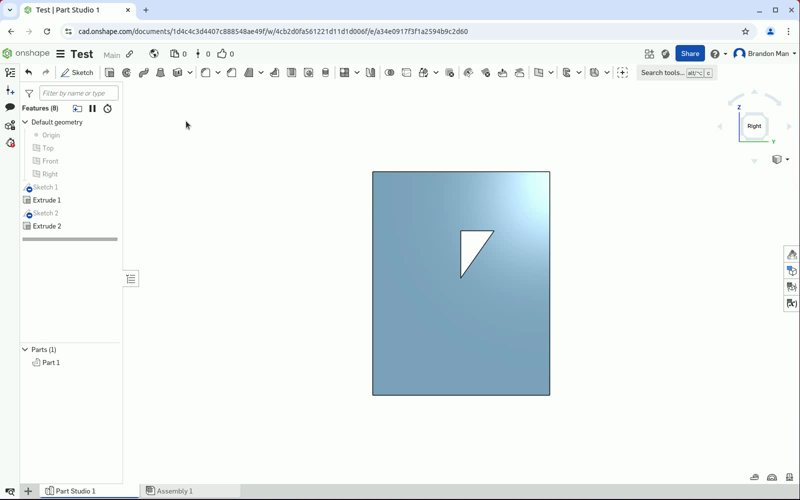
key(shift+h)
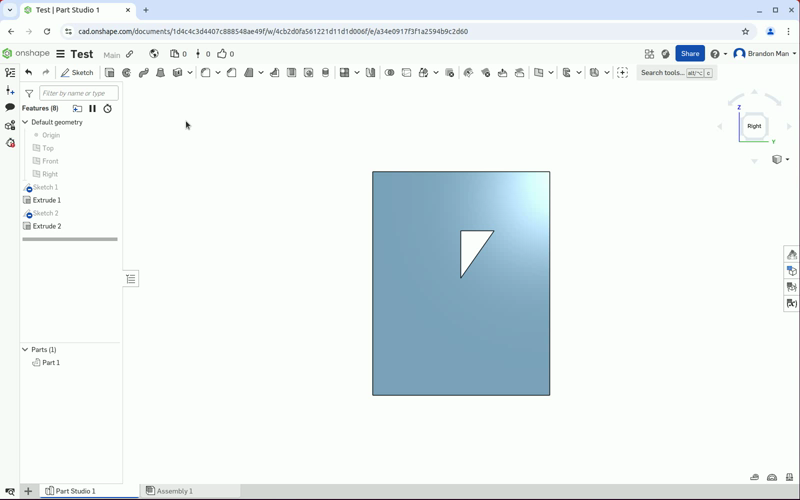
mouse_move(73, 189)
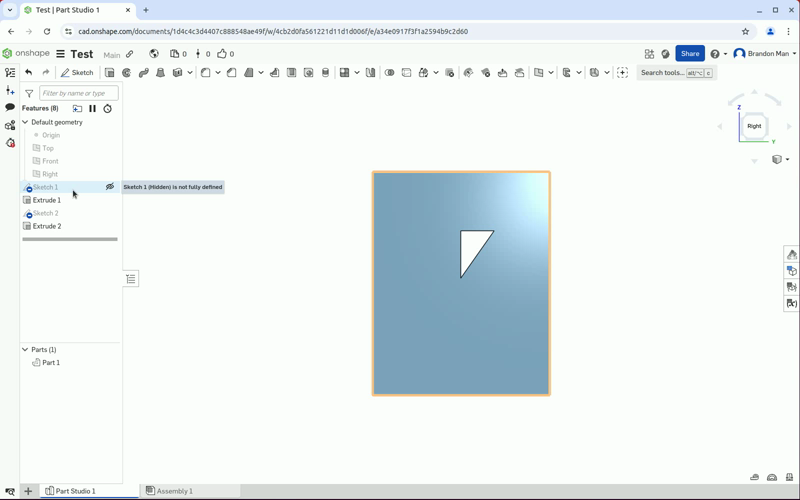
click(73, 189)
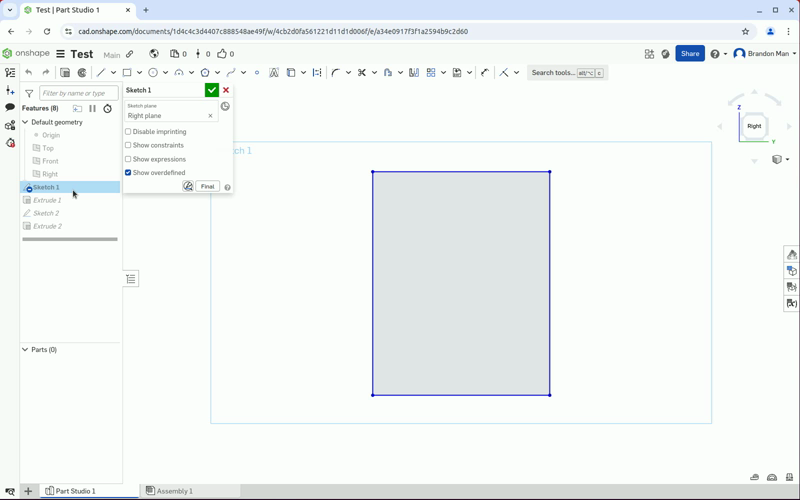
mouse_move(229, 92)
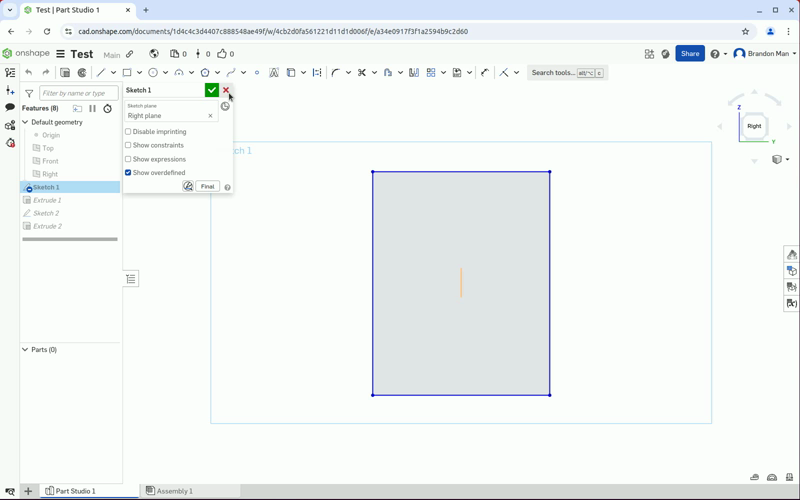
click(229, 92)
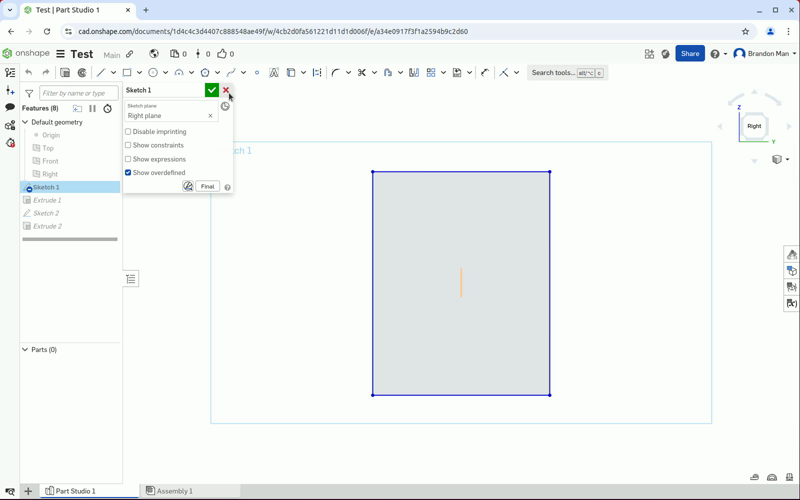
key(shift+s)
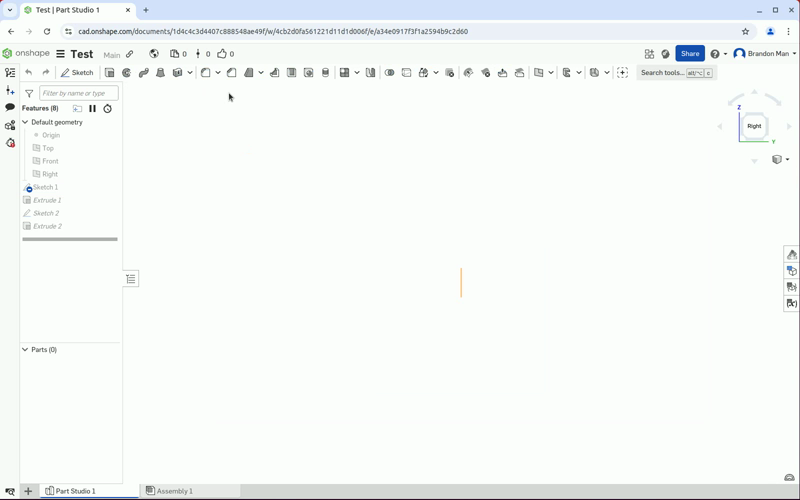
mouse_move(73, 176)
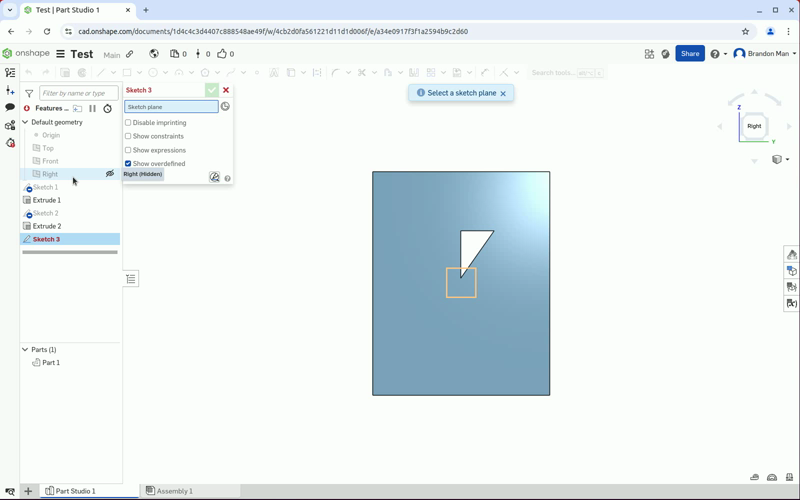
click(73, 176)
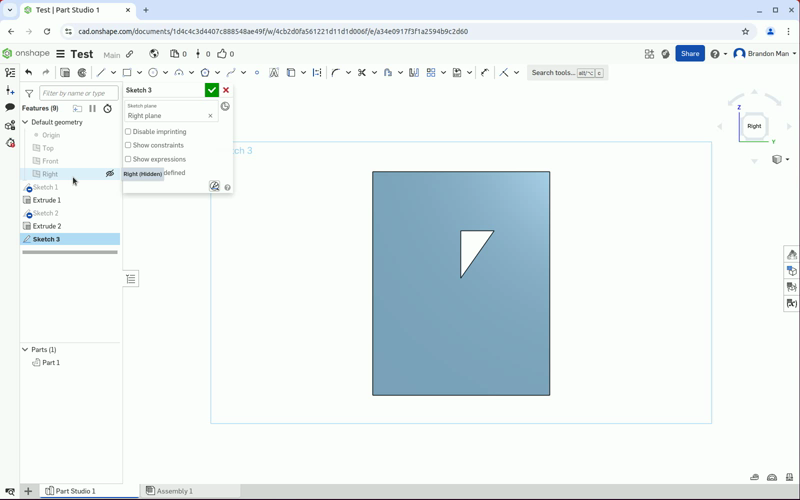
mouse_move(73, 352)
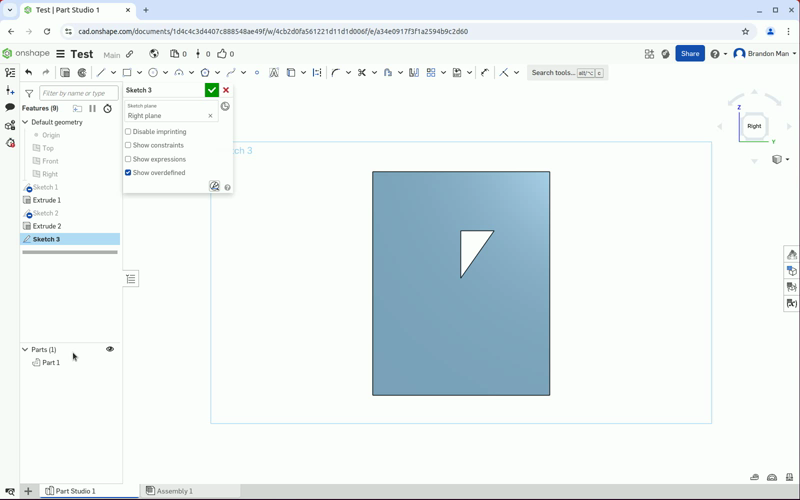
key(y)
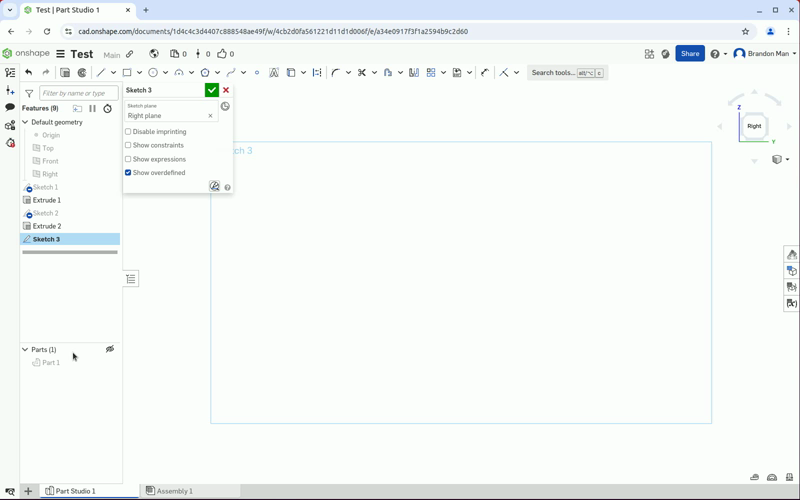
key(l)
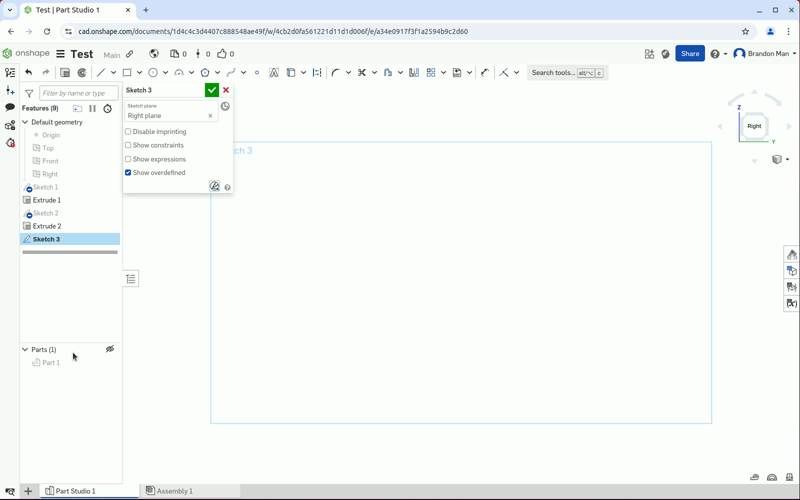
key_down(shift)
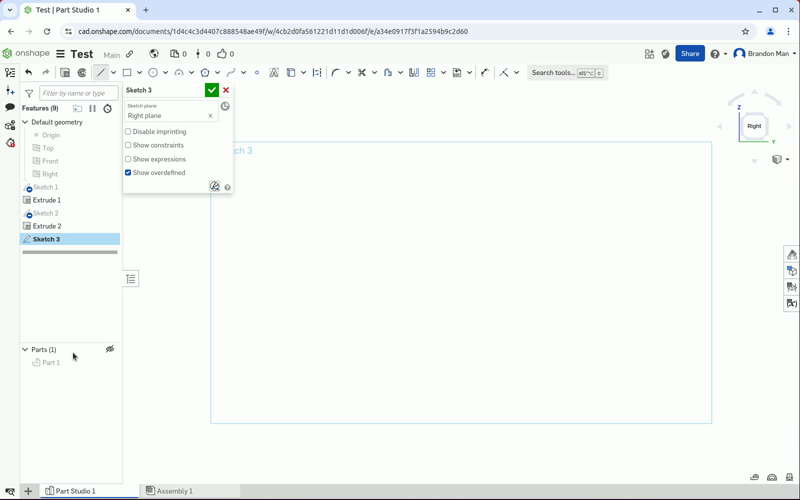
mouse_move(460, 230)
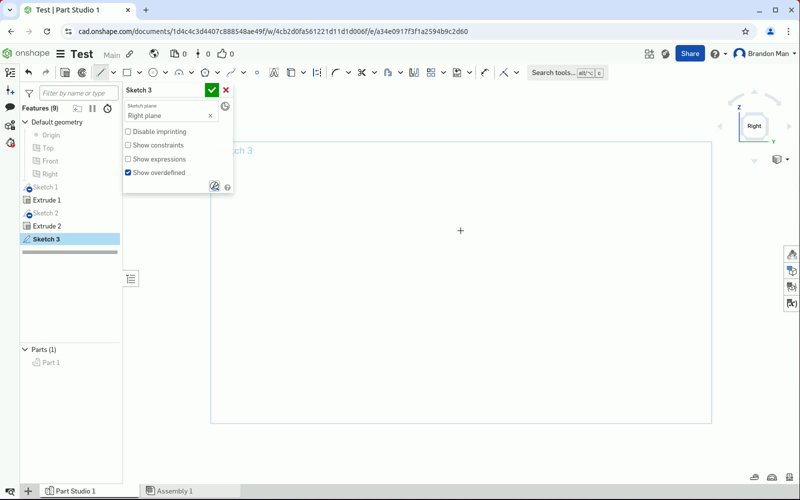
click(460, 230)
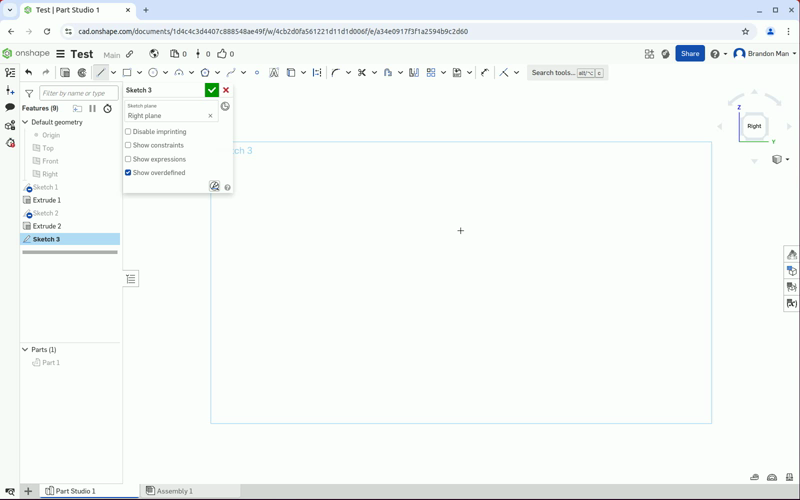
key_up(shift)
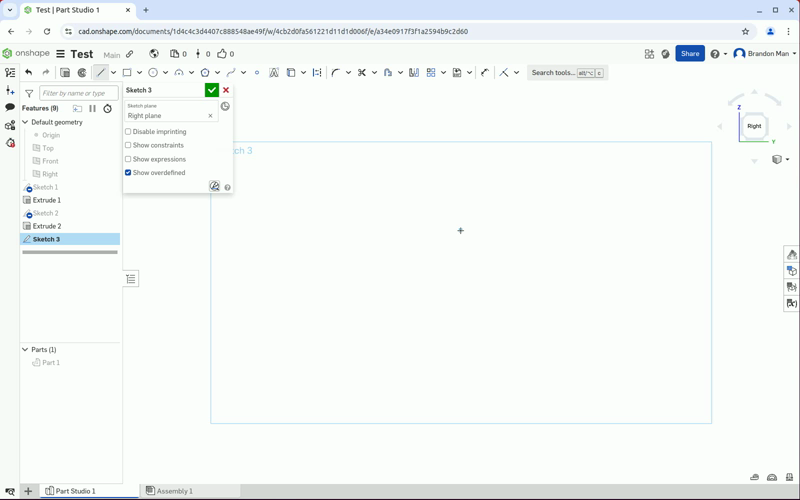
key_down(shift)
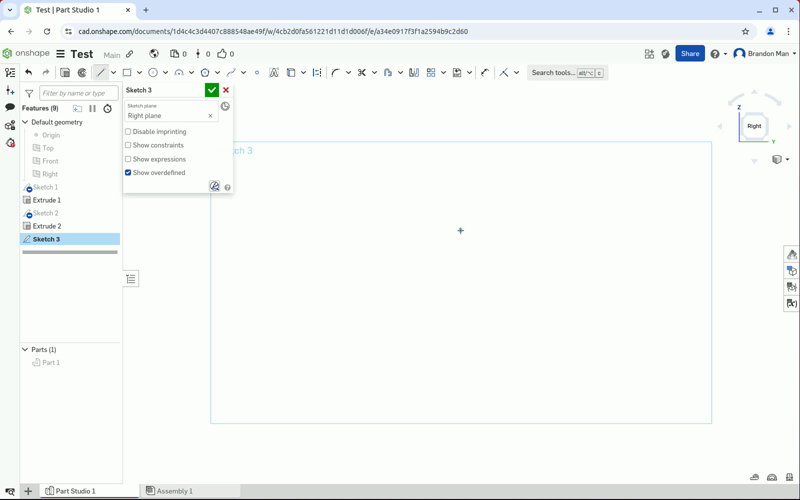
mouse_move(490, 230)
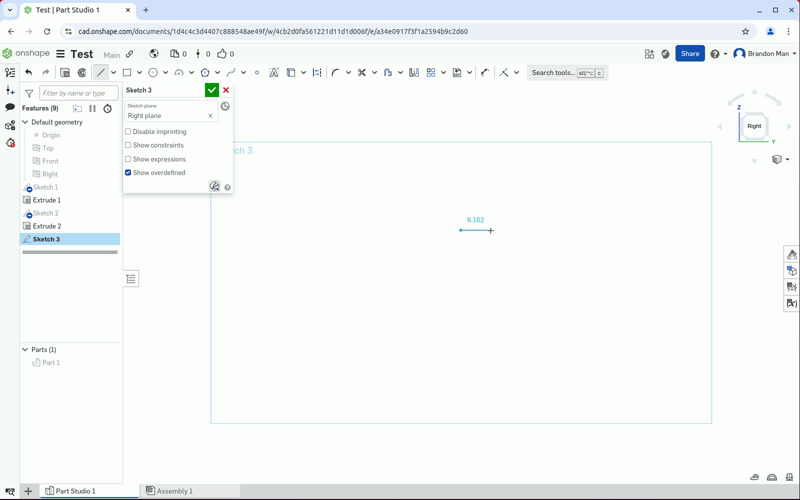
mouse_move(494, 230)
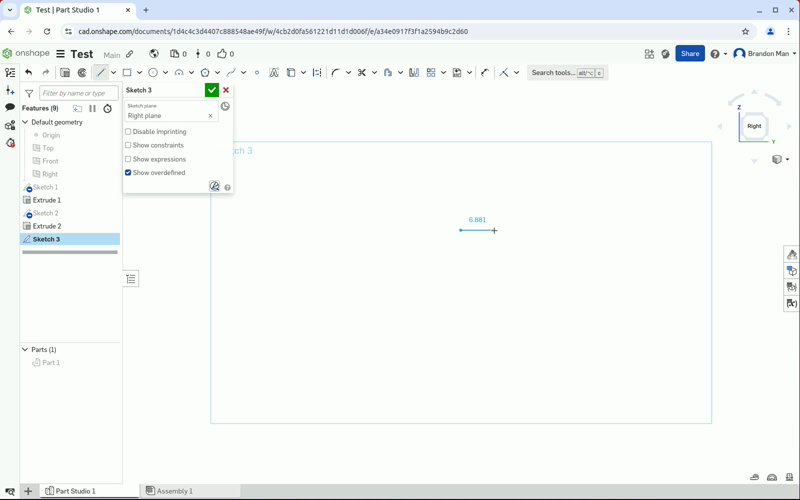
click(494, 230)
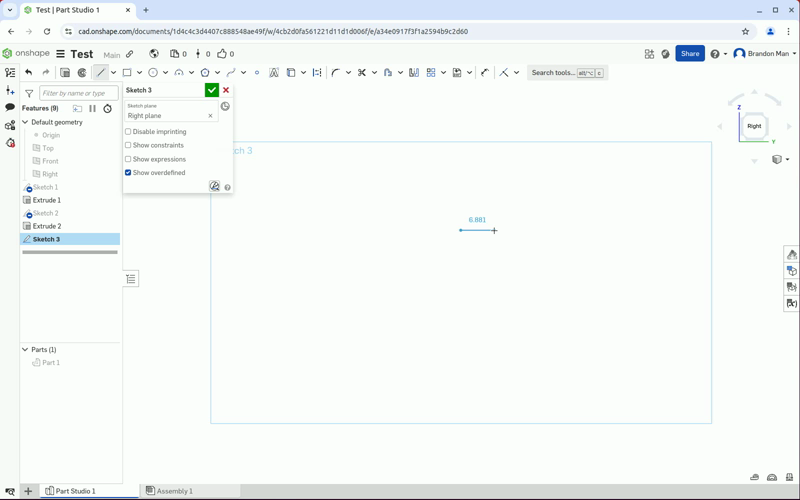
key_up(shift)
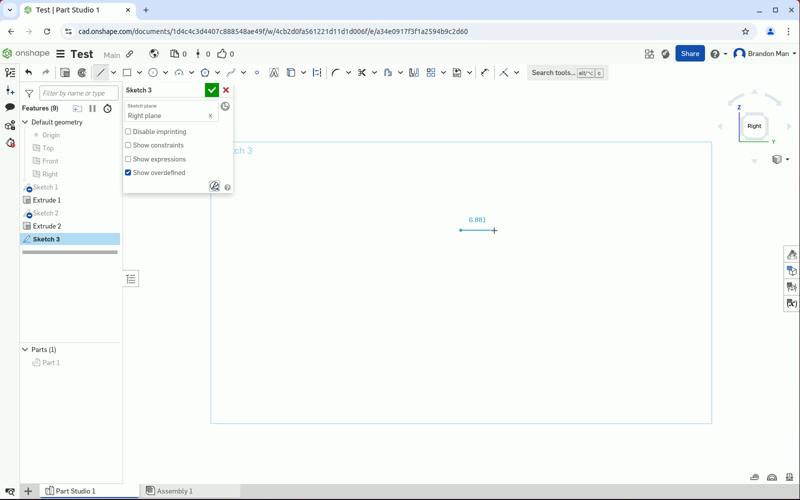
key(esc)
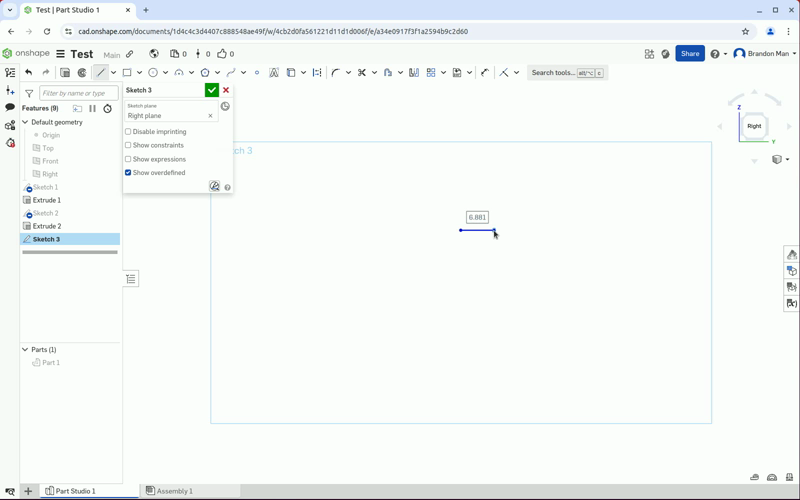
key(a)
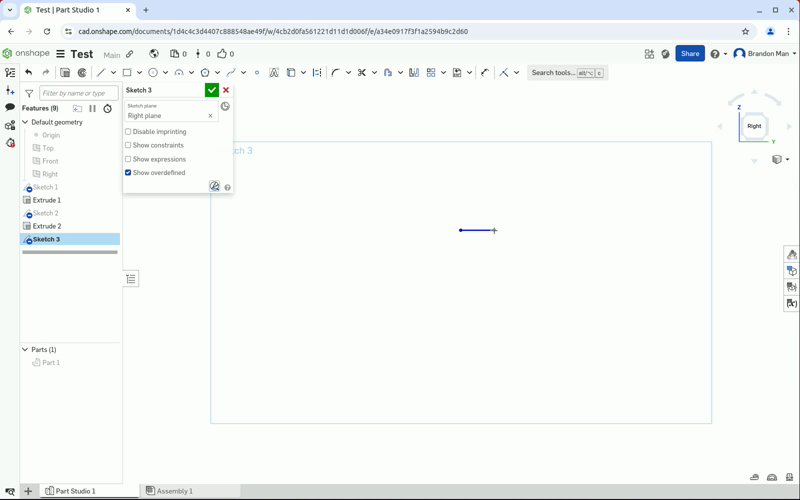
mouse_move(494, 230)
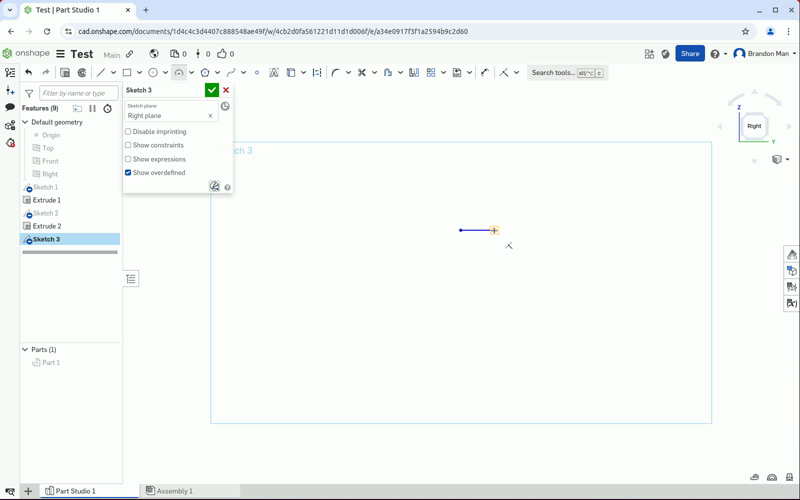
click(494, 230)
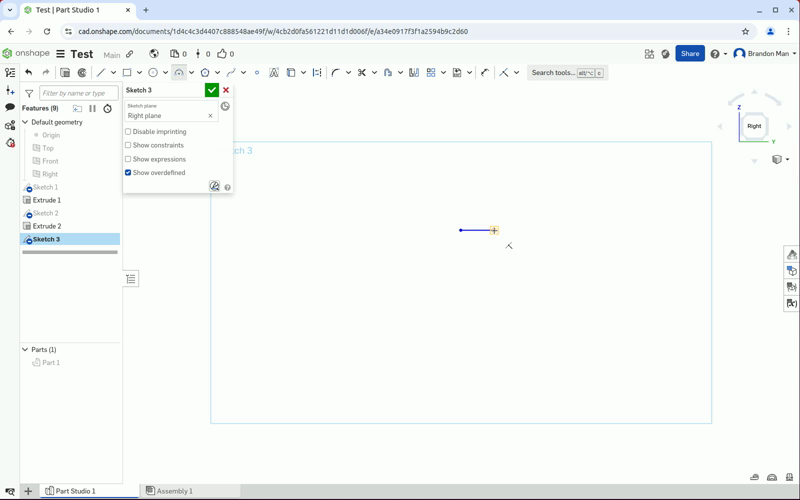
key_down(shift)
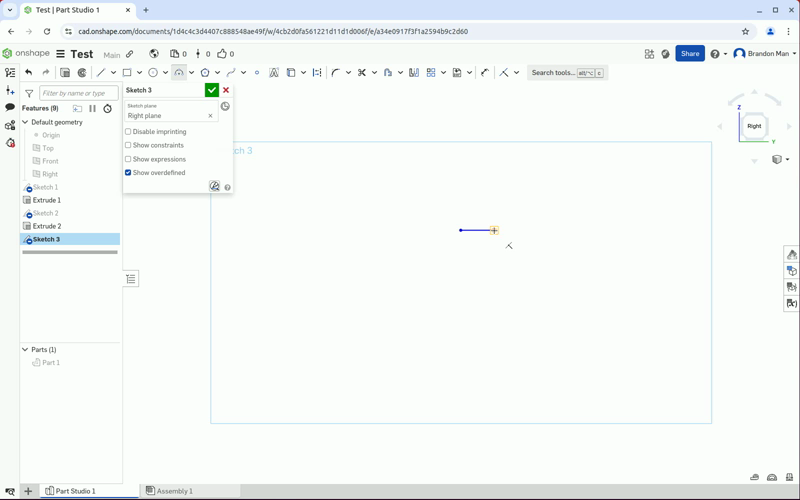
mouse_move(460, 206)
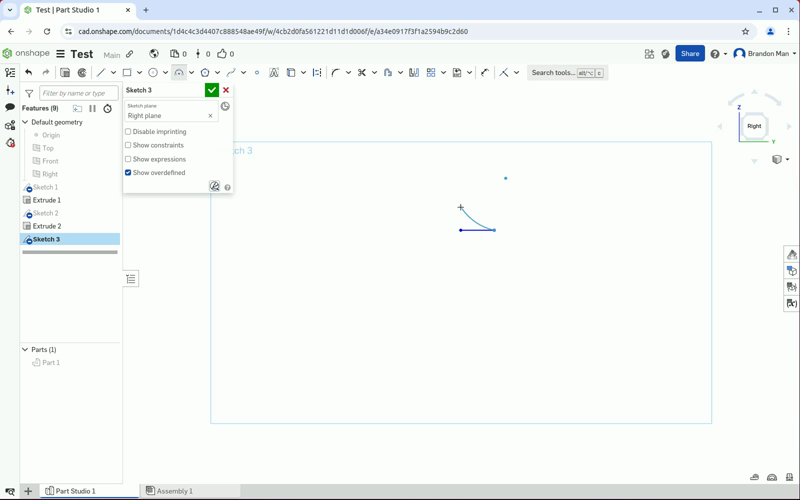
click(460, 206)
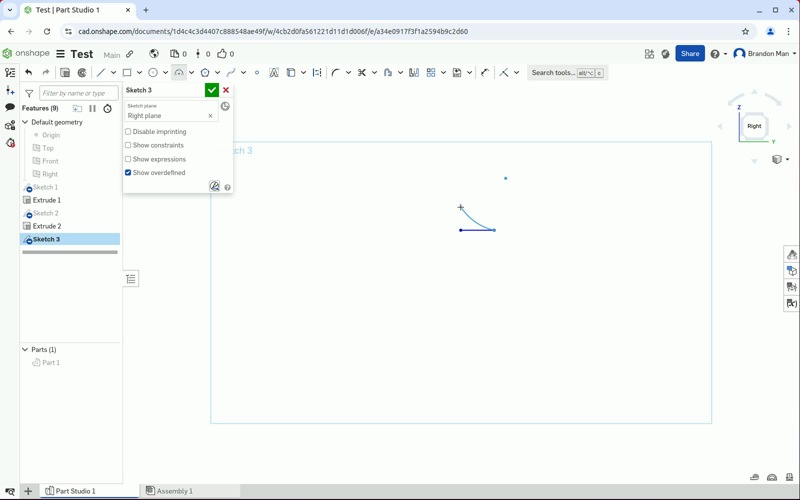
mouse_move(489, 201)
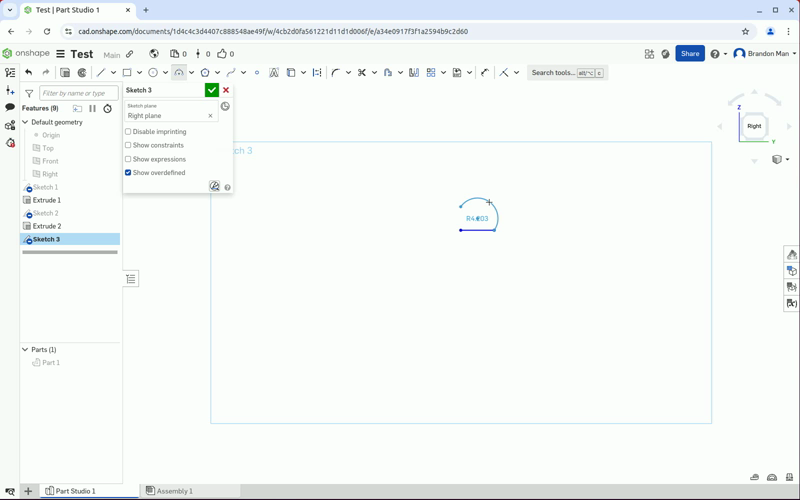
click(489, 201)
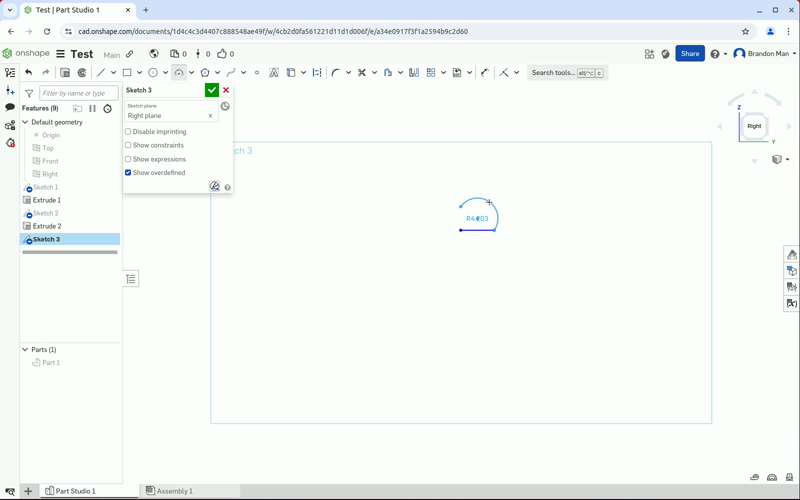
key_up(shift)
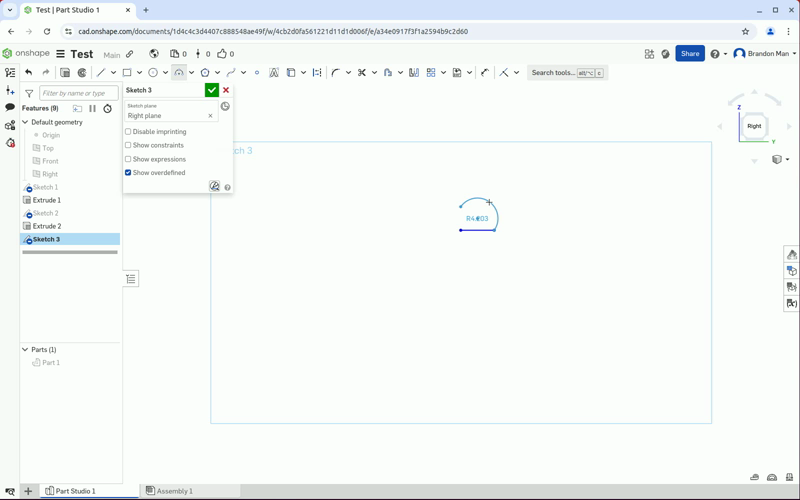
key(esc)
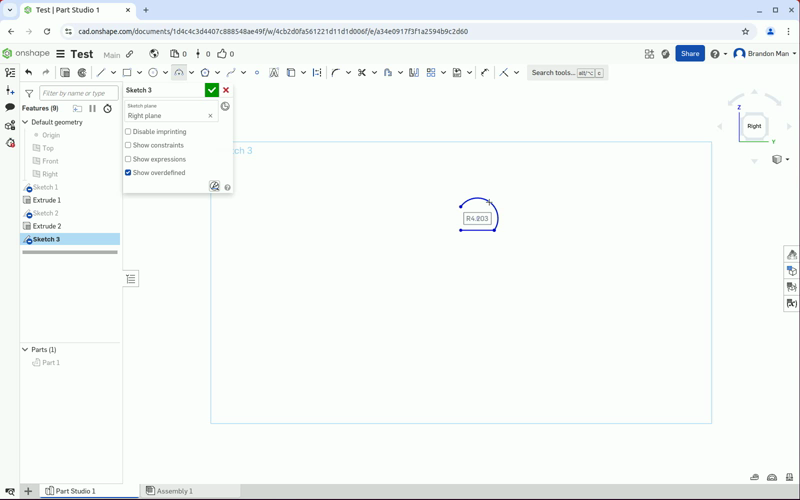
key(l)
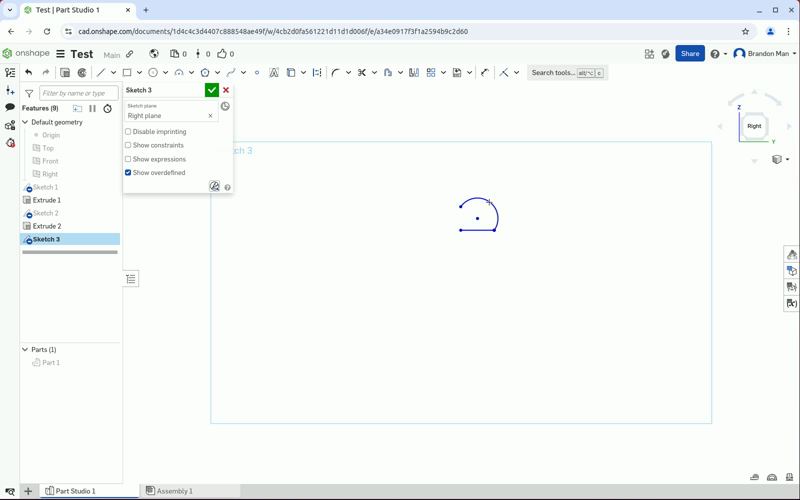
mouse_move(460, 206)
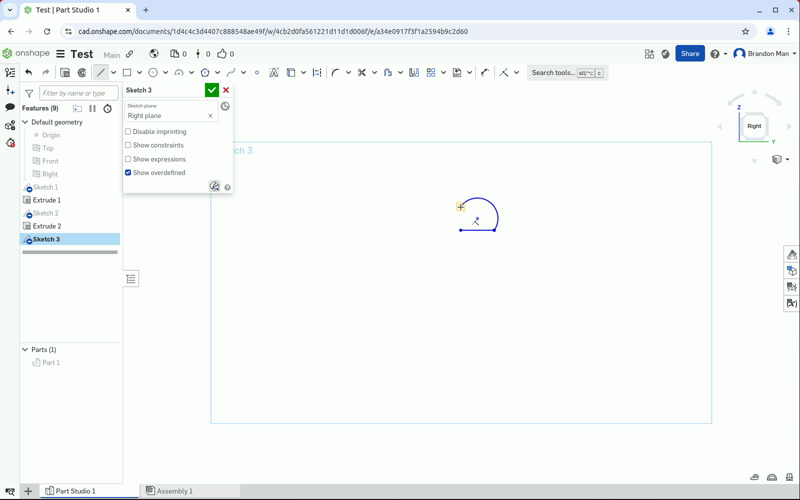
click(460, 206)
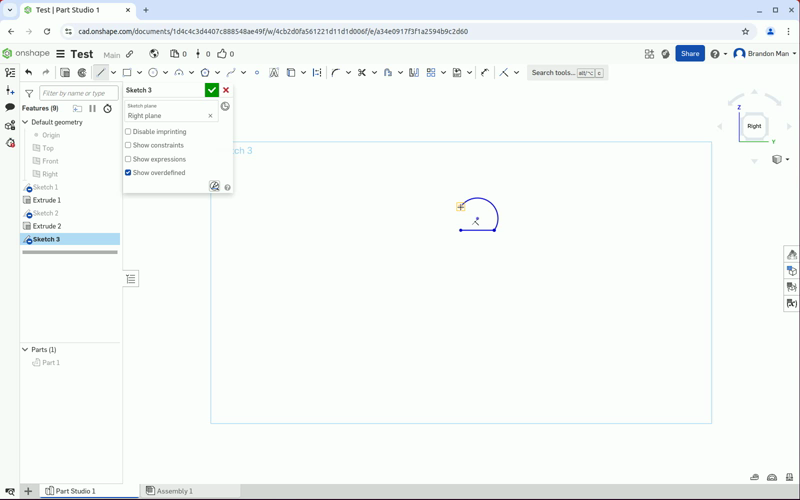
mouse_move(490, 206)
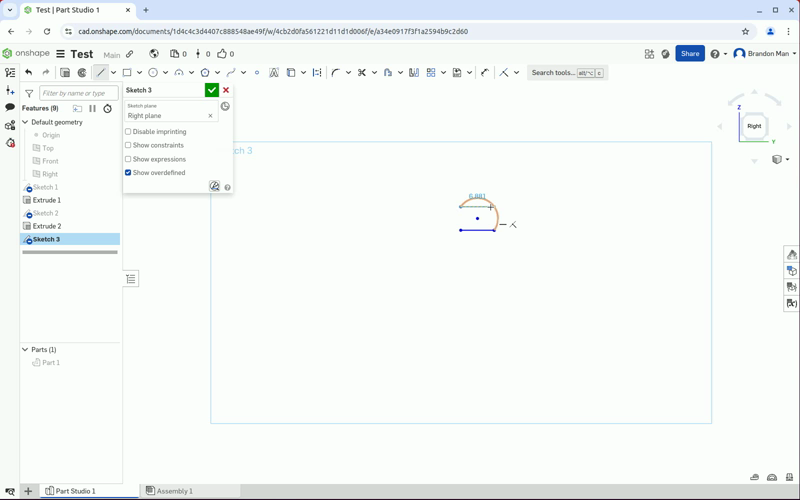
key_down(shift)
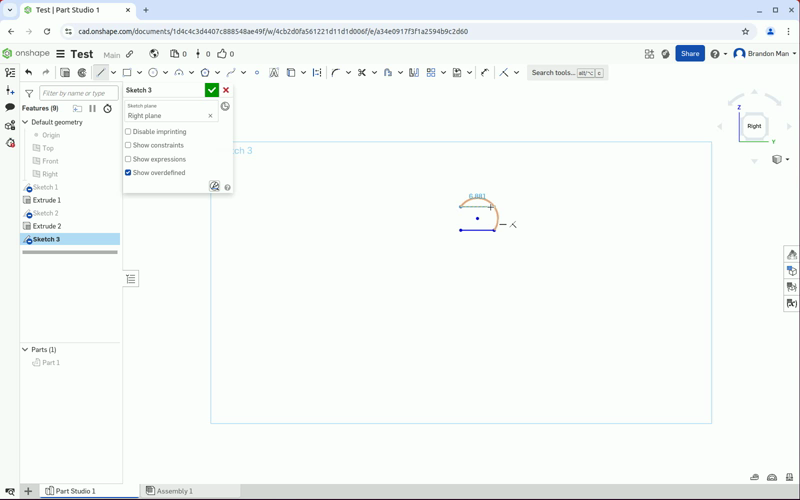
mouse_move(460, 230)
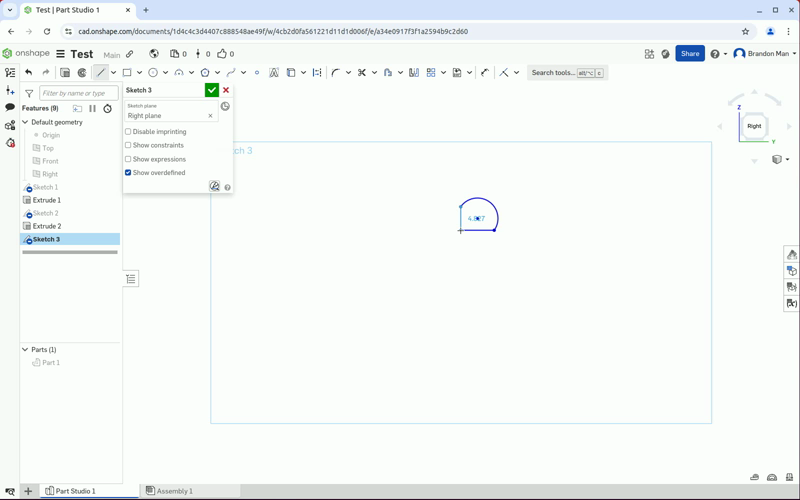
key_up(shift)
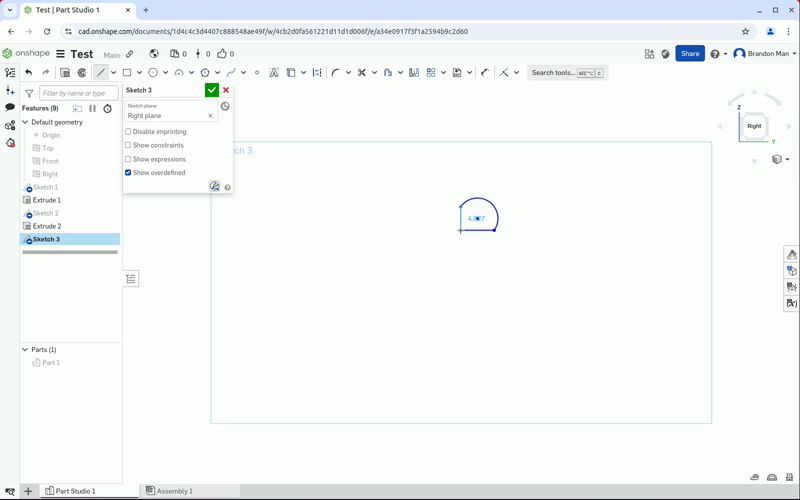
click(460, 230)
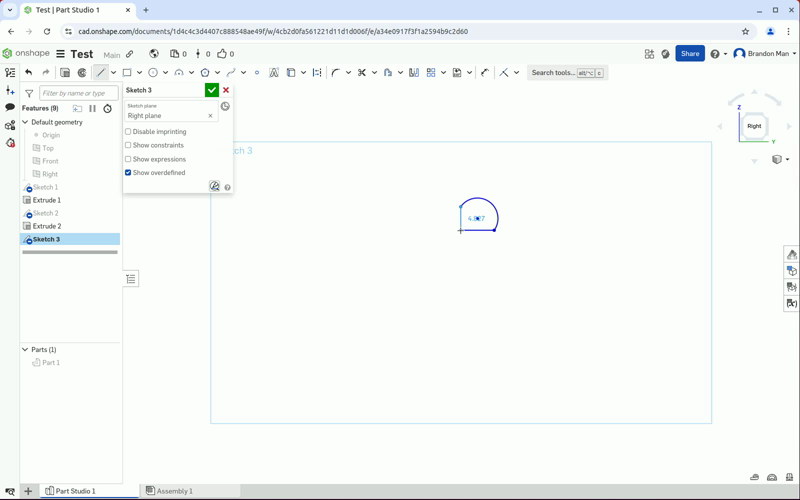
key(esc)
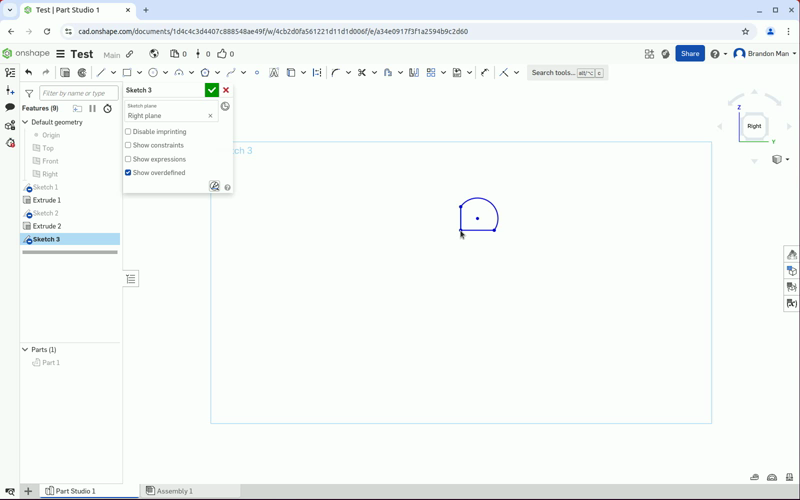
mouse_move(491, 206)
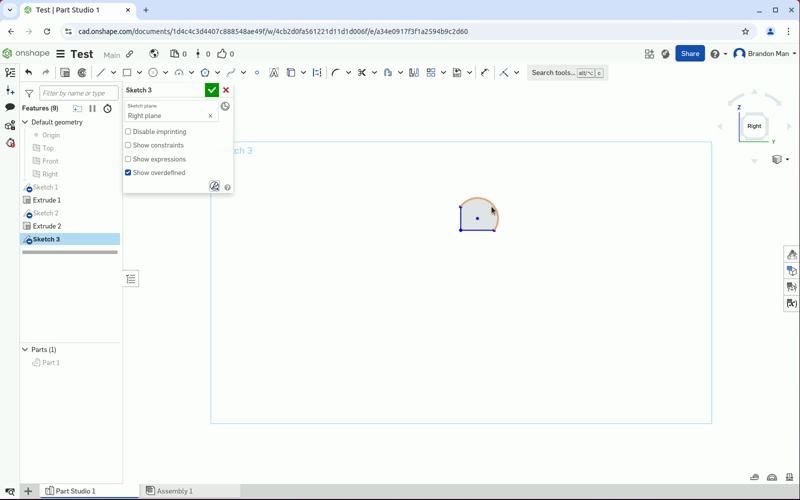
scroll(6)
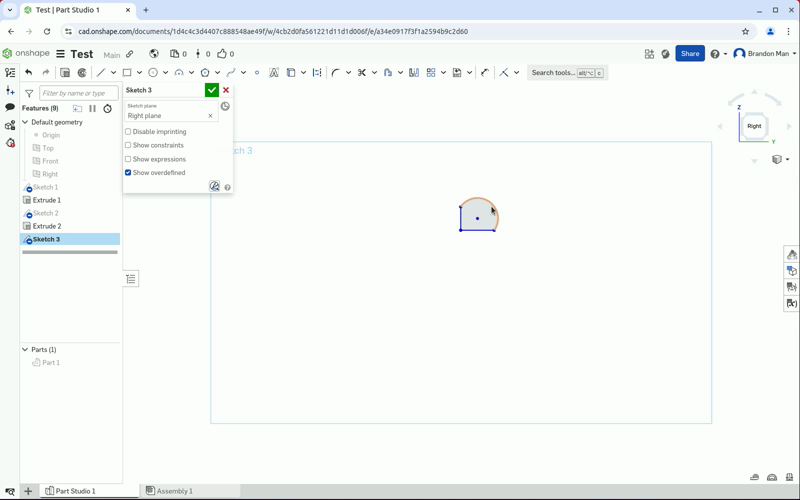
scroll(6)
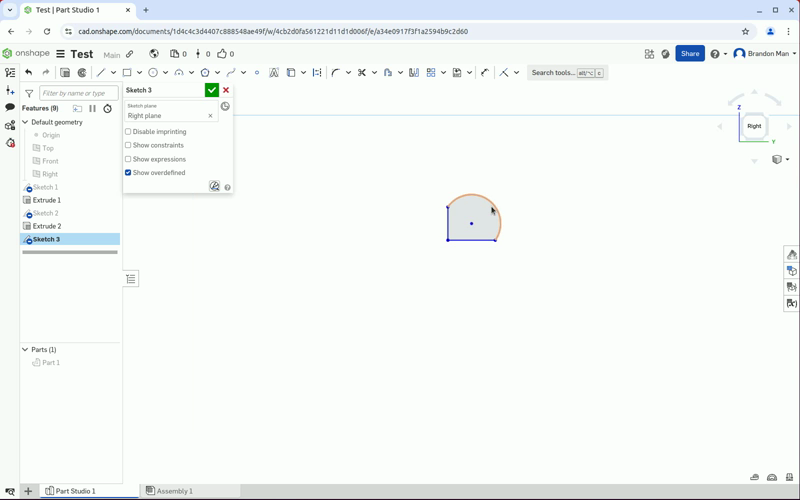
scroll(6)
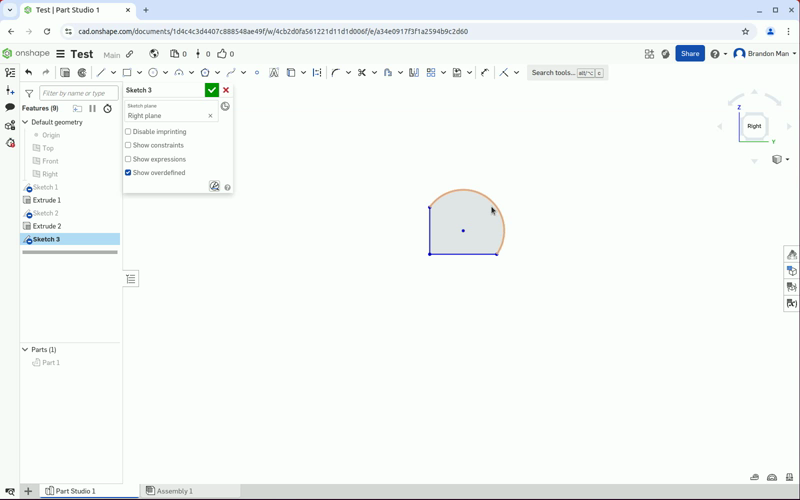
scroll(6)
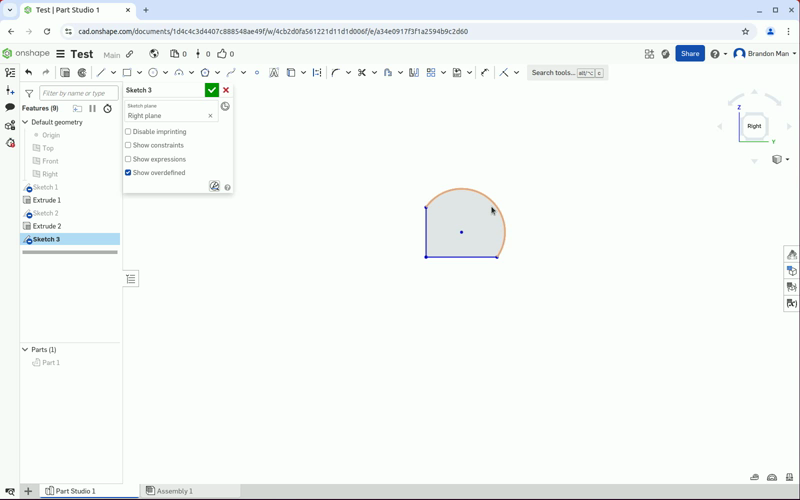
scroll(6)
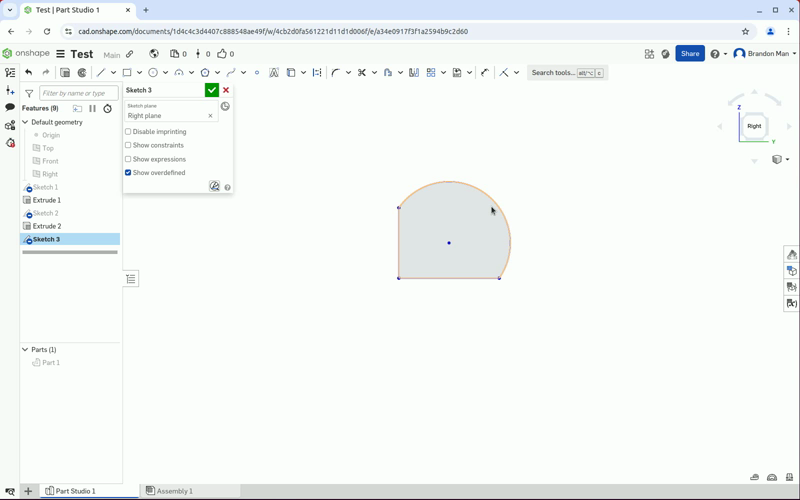
scroll(6)
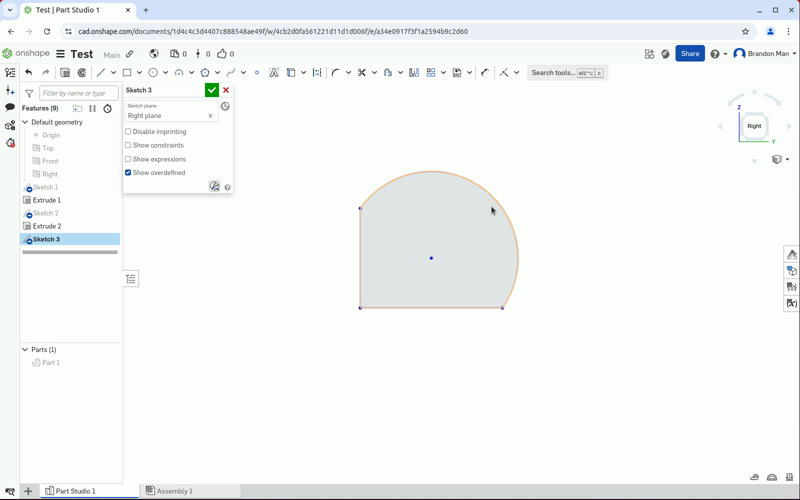
scroll(6)
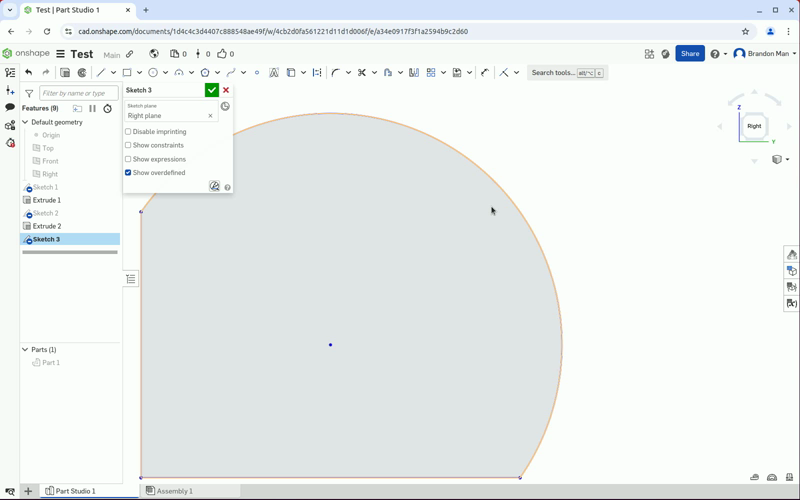
click(491, 206)
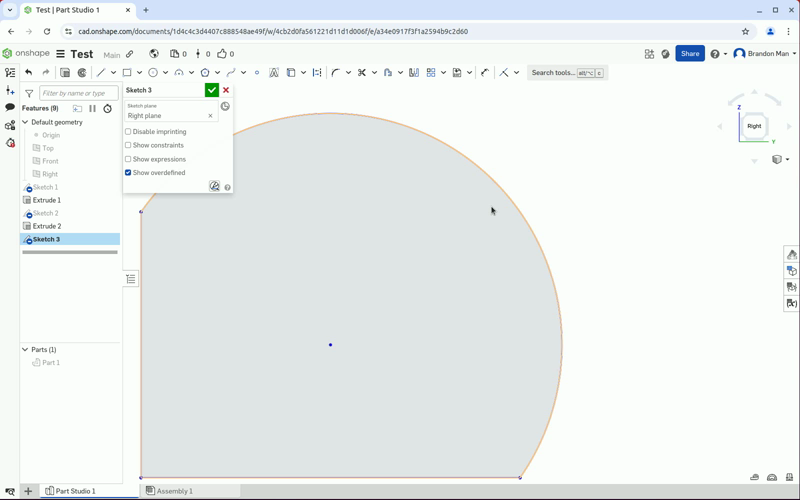
scroll(-6)
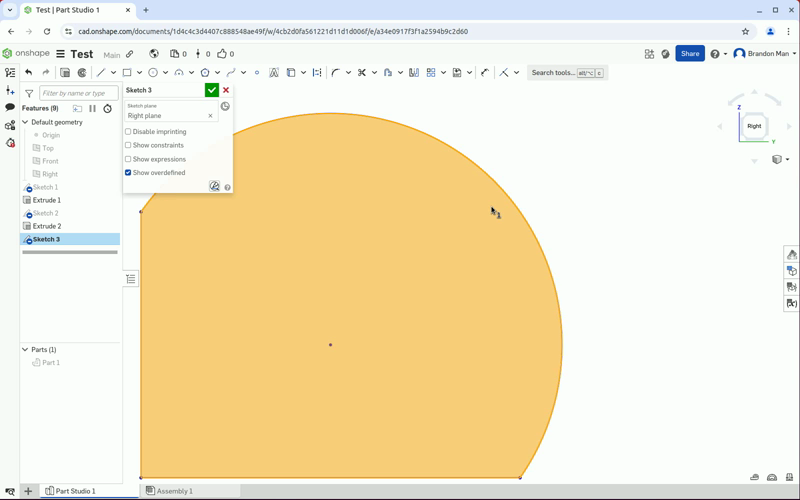
scroll(-6)
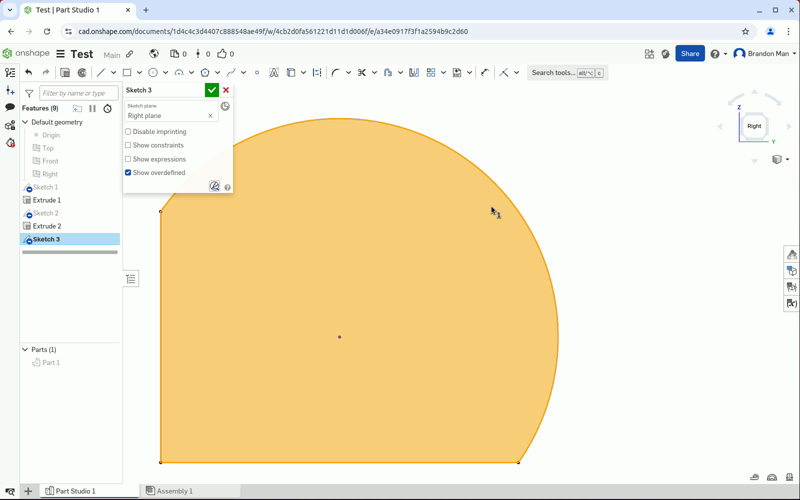
scroll(-6)
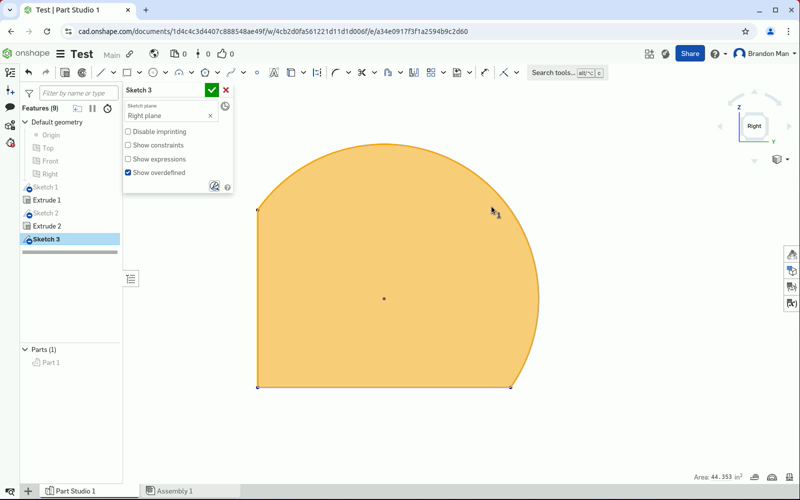
scroll(-6)
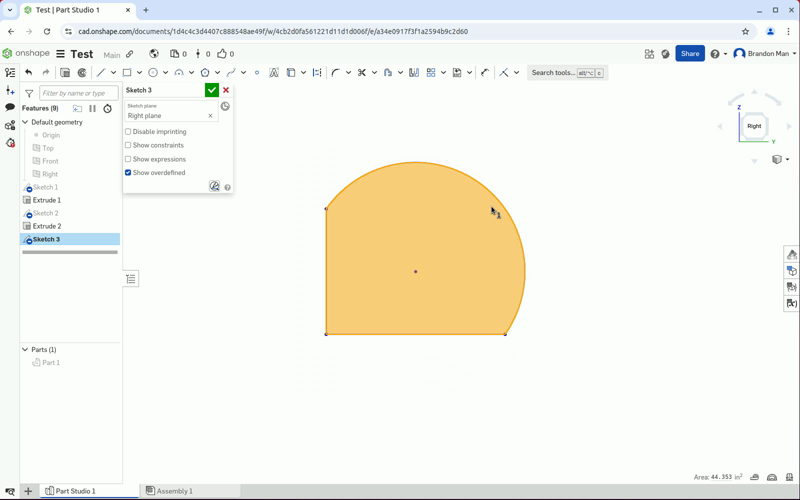
scroll(-6)
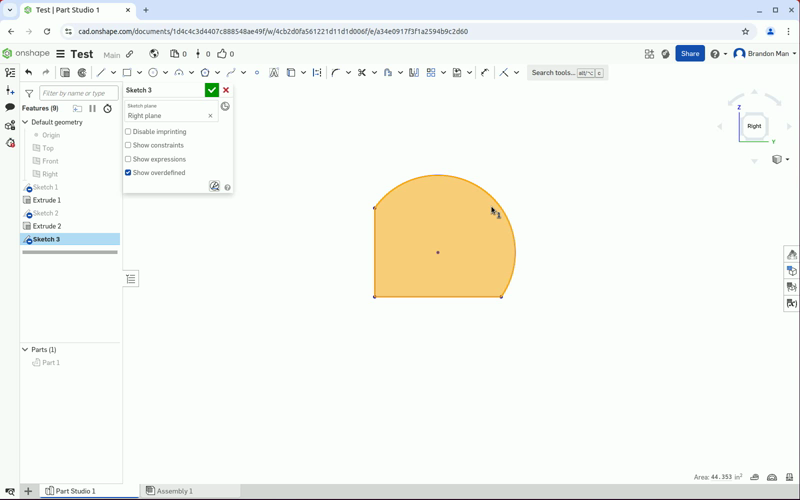
scroll(-6)
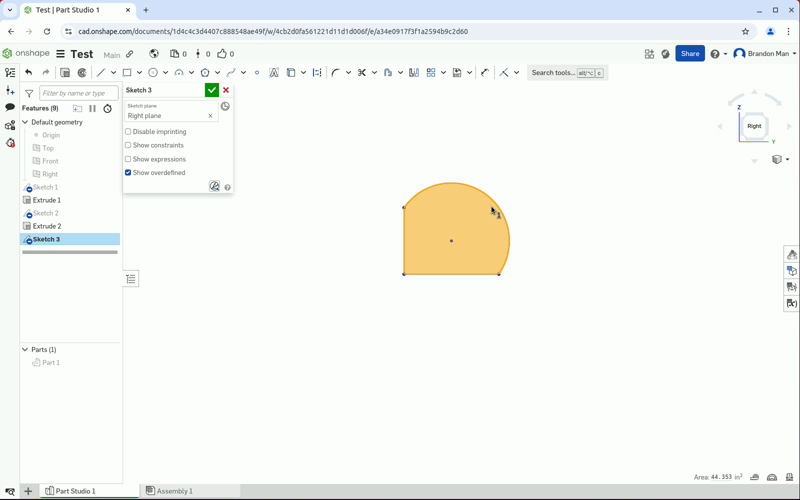
scroll(-6)
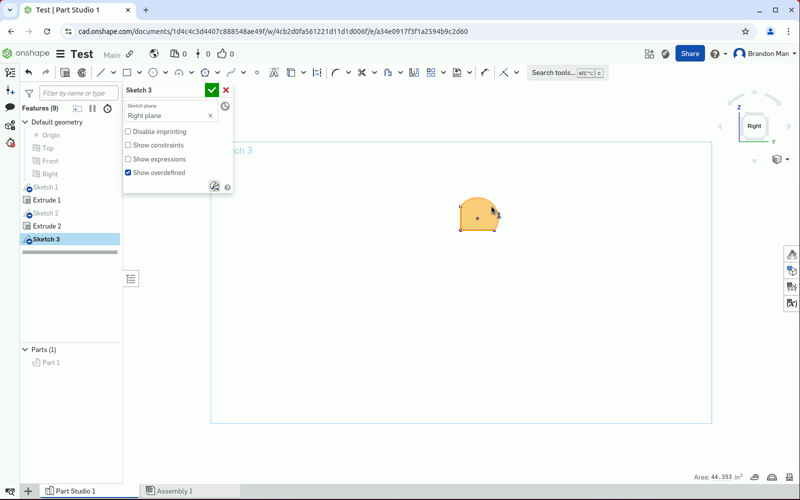
mouse_move(73, 352)
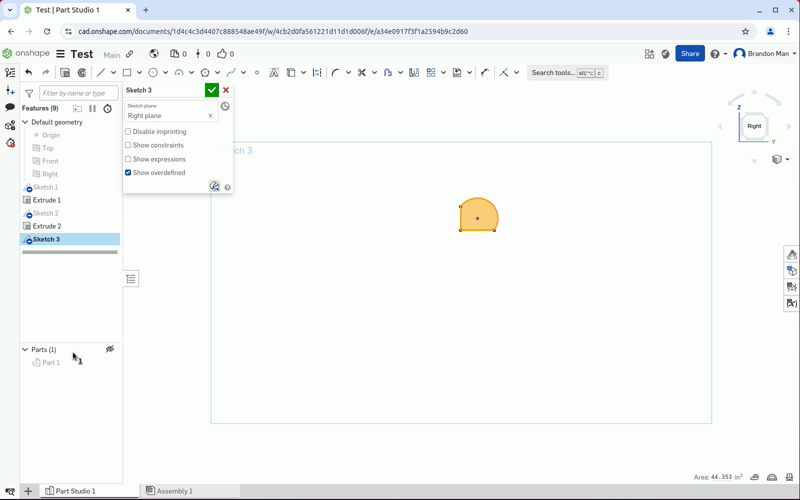
key(shift+y)
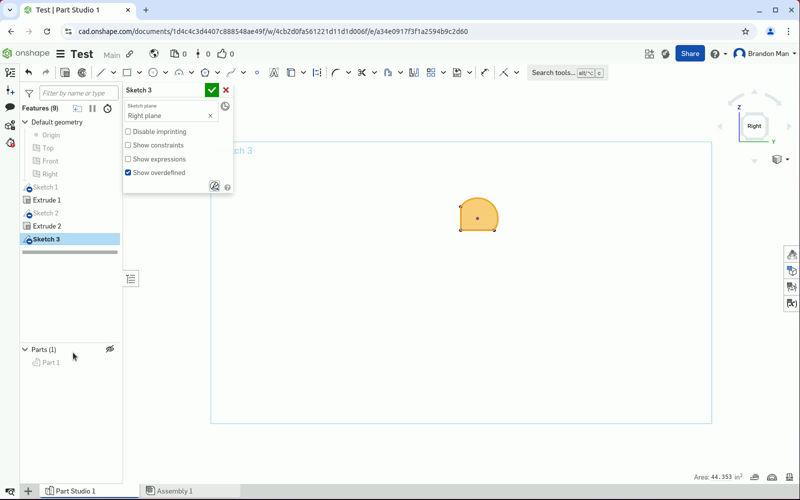
key(shift+e)
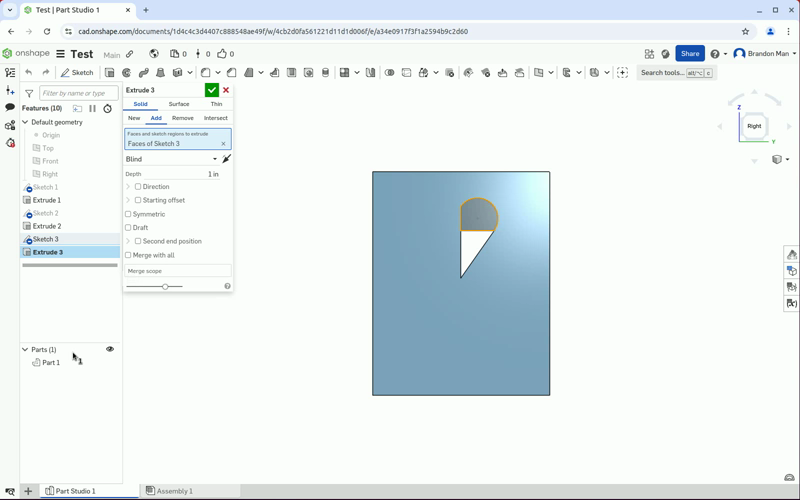
mouse_move(143, 106)
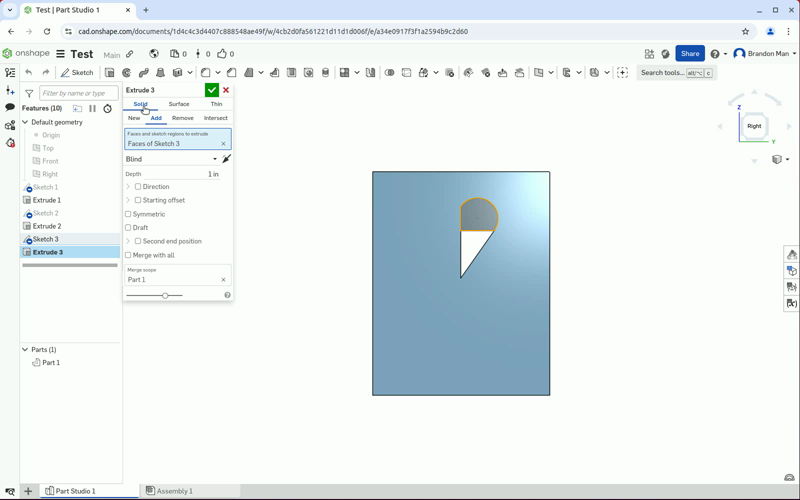
click(143, 106)
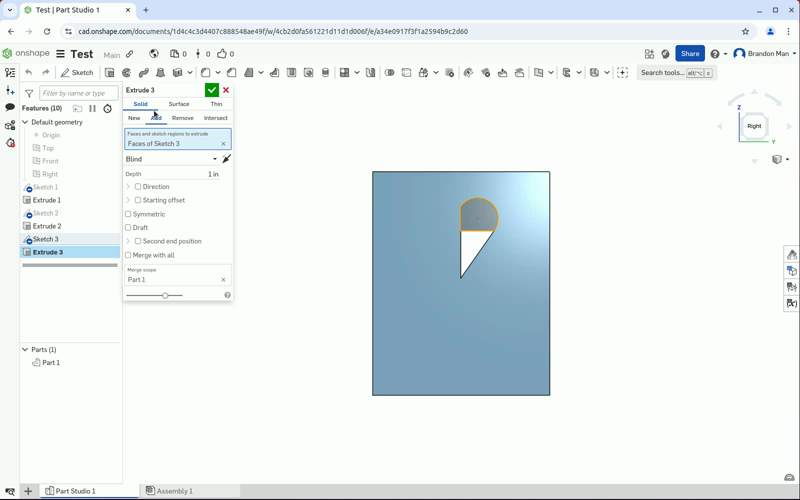
mouse_move(186, 120)
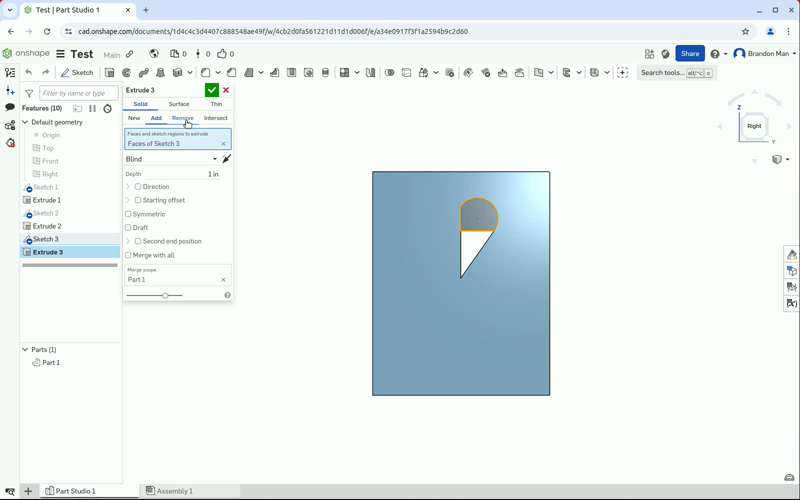
click(186, 120)
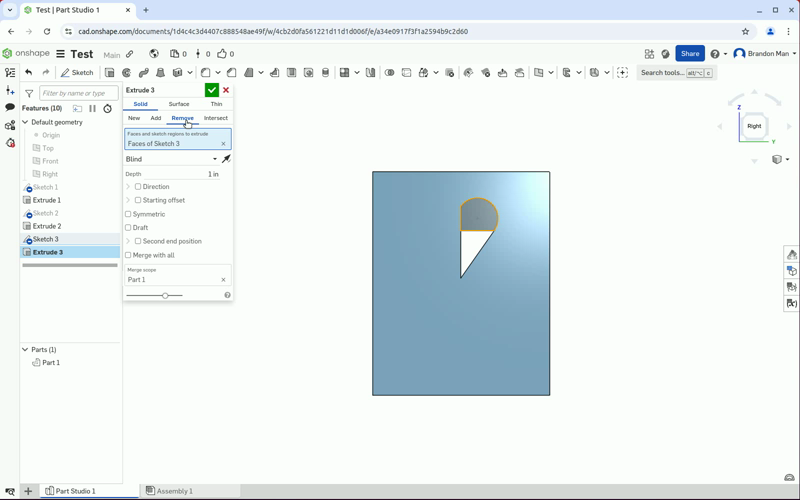
key(tab, 4)
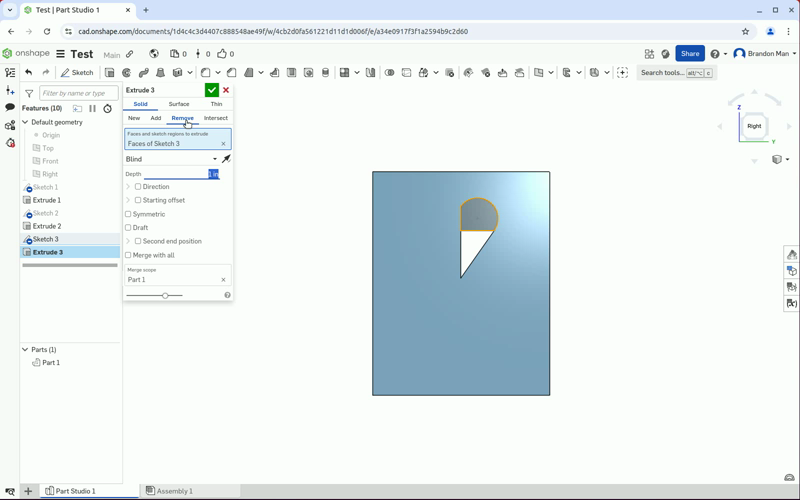
text(3.852)
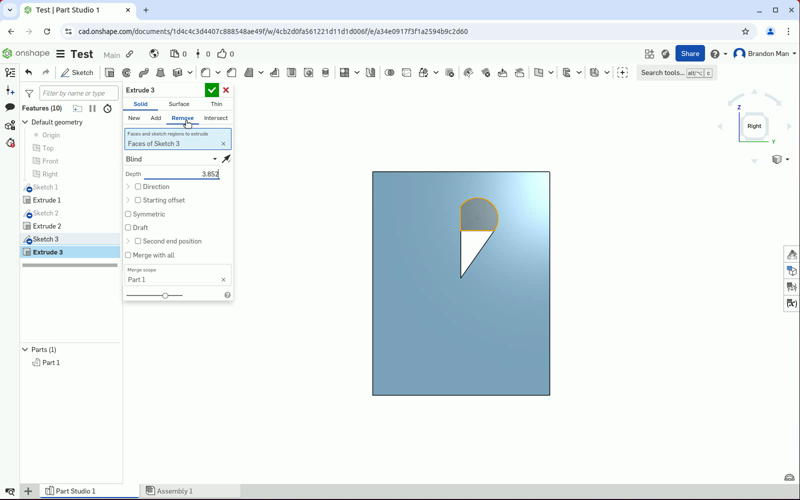
key(tab, 3)
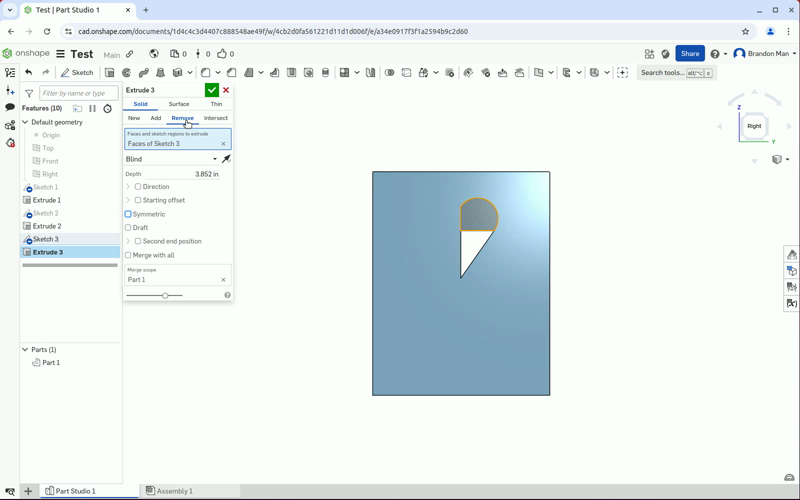
key(space)
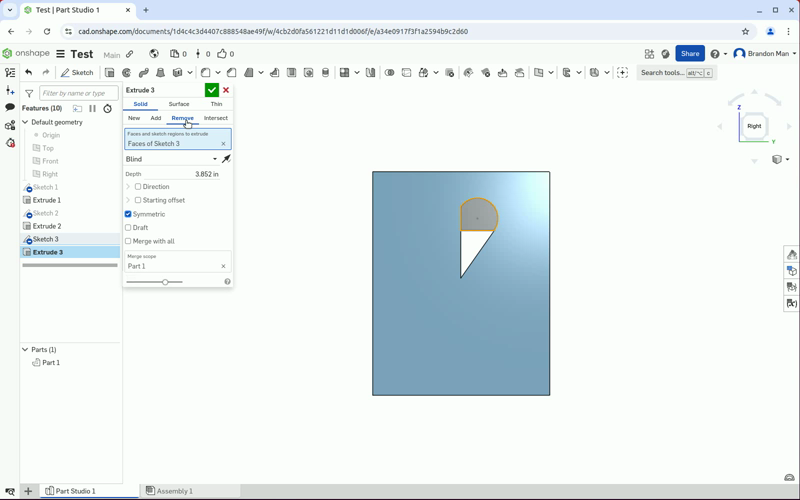
key(tab, 2)
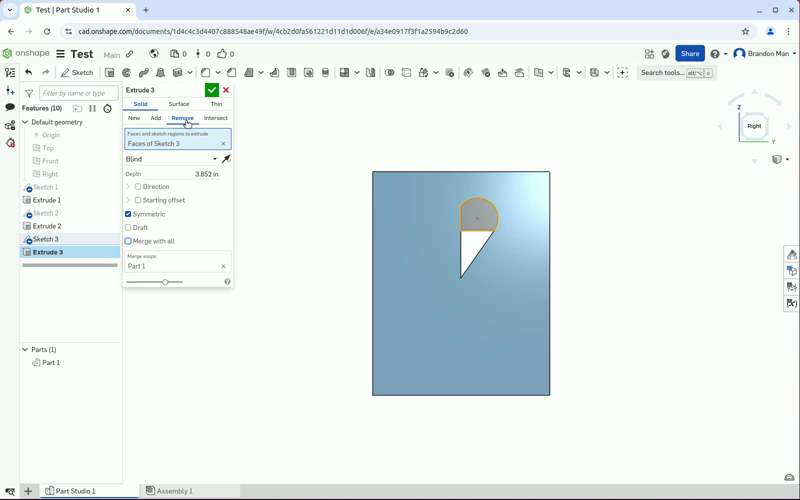
key(space)
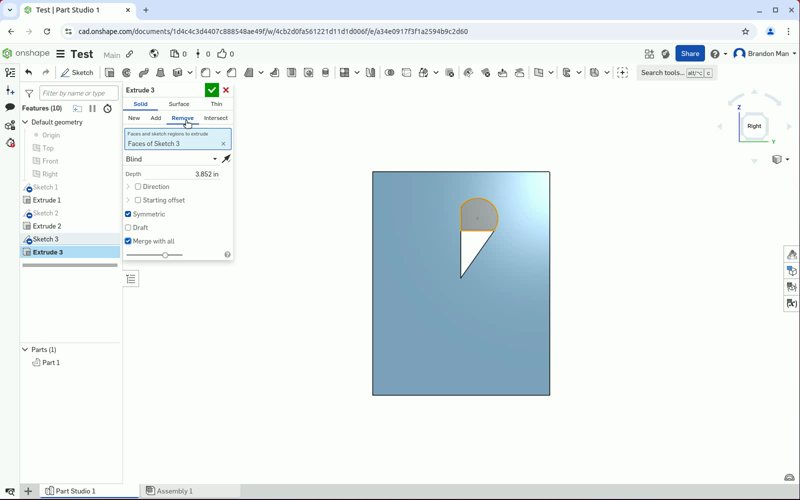
key(enter)
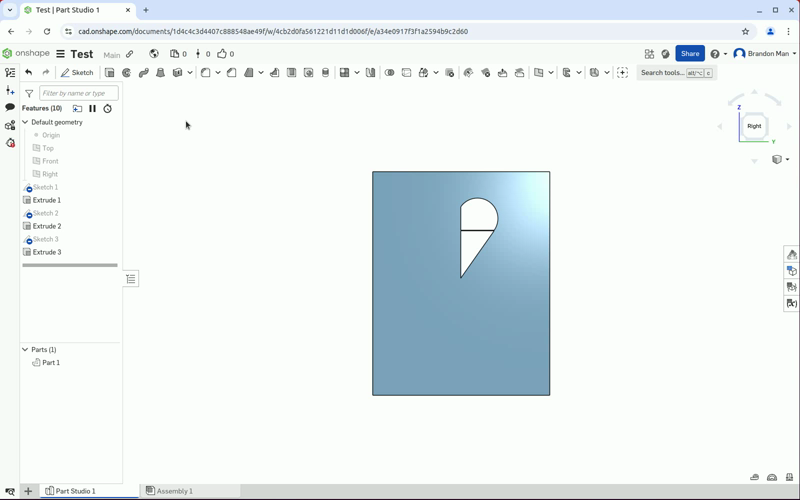
key(shift+h)
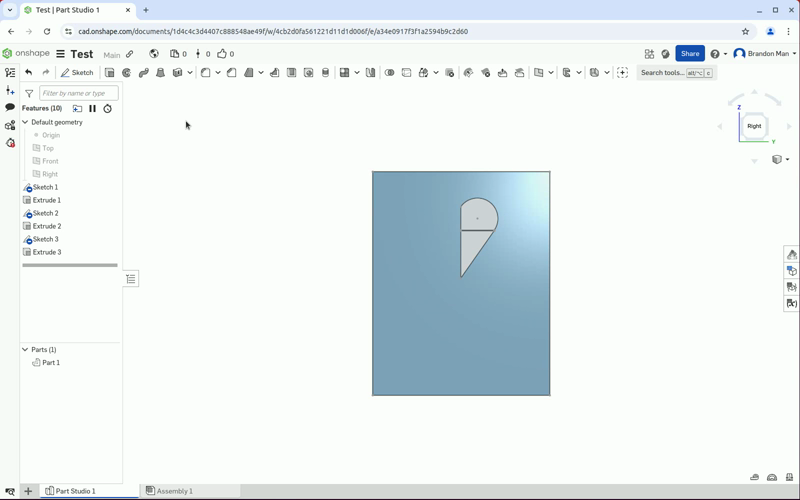
key(shift+h)
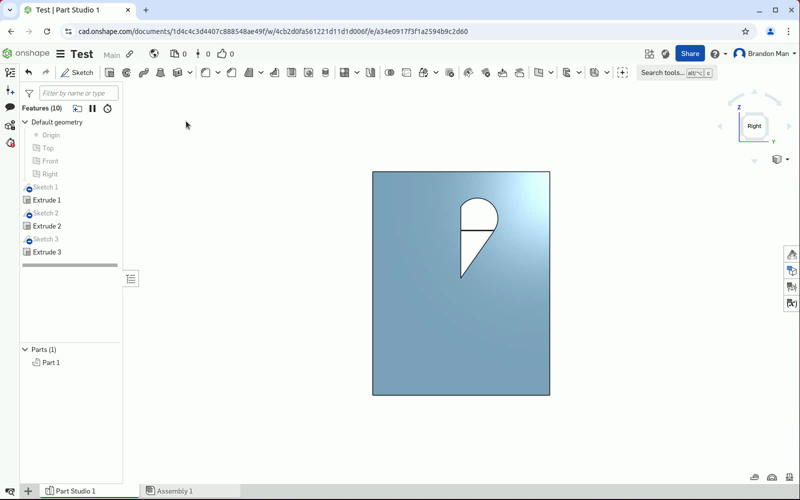
mouse_move(73, 189)
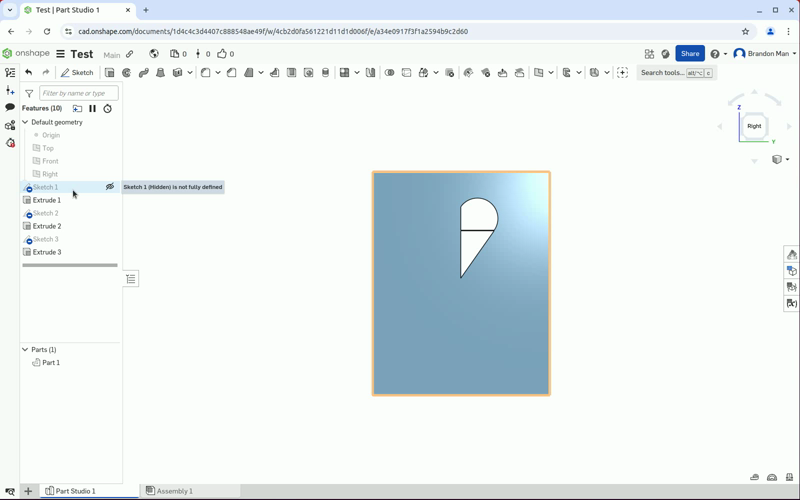
click(73, 189)
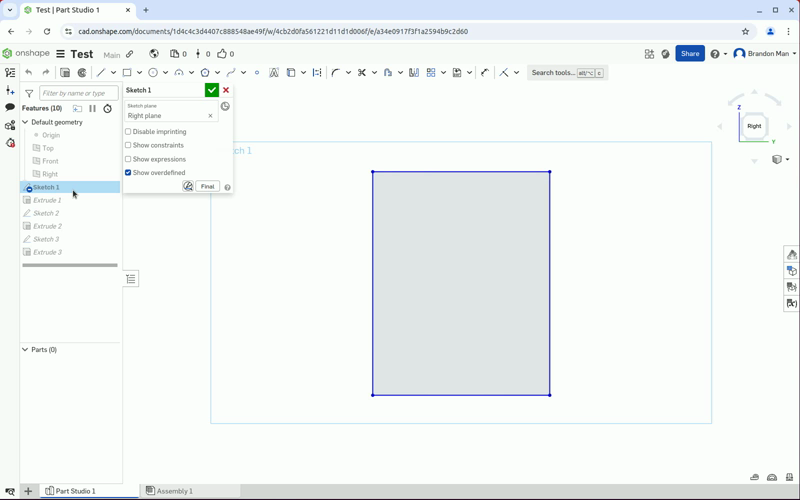
mouse_move(229, 92)
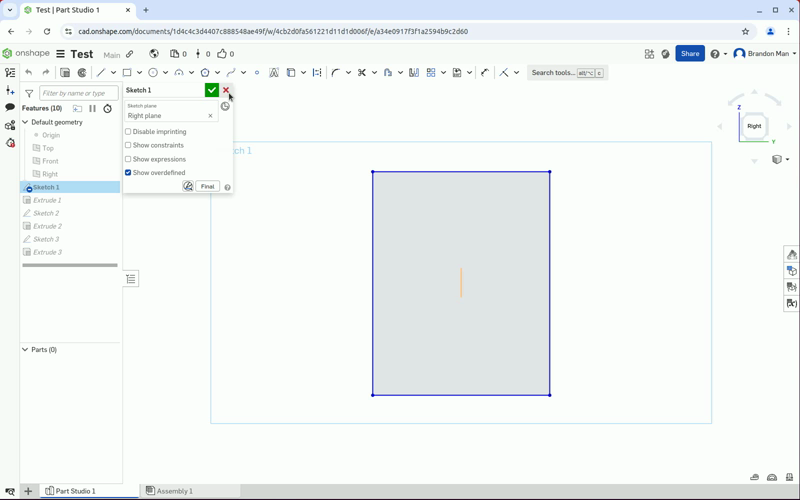
click(229, 92)
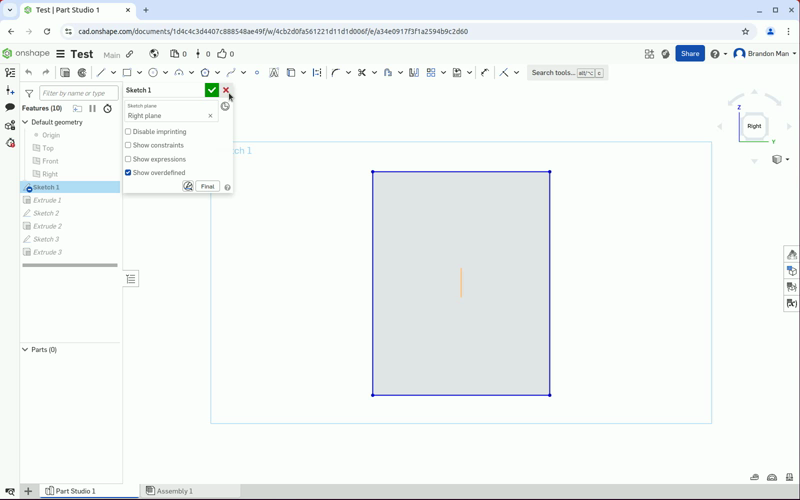
key(shift+s)
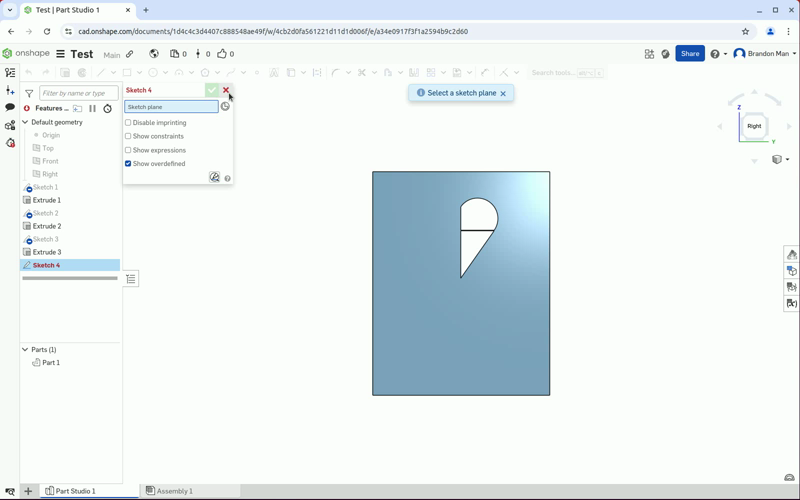
mouse_move(73, 176)
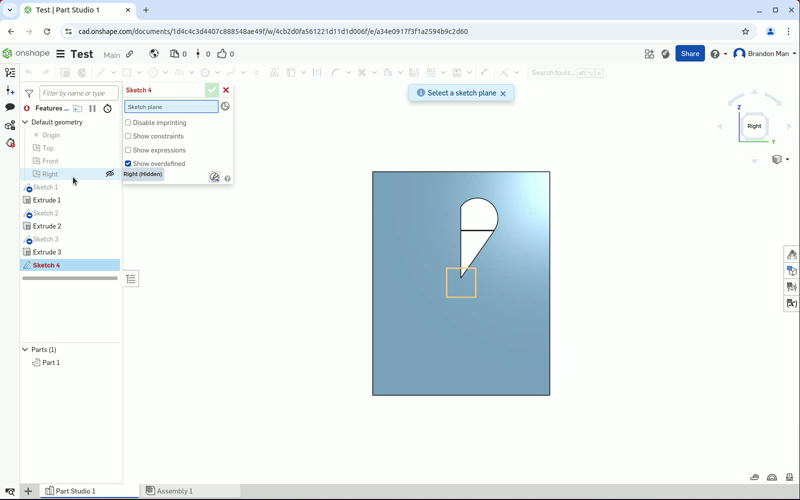
click(73, 176)
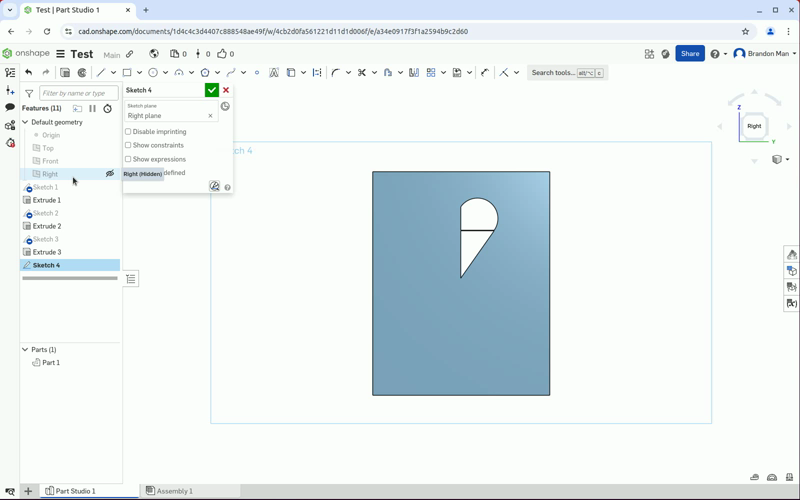
mouse_move(73, 352)
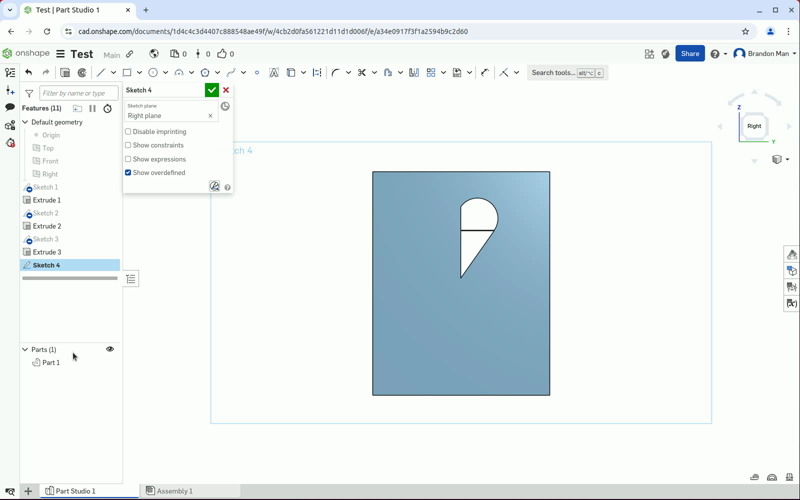
key(y)
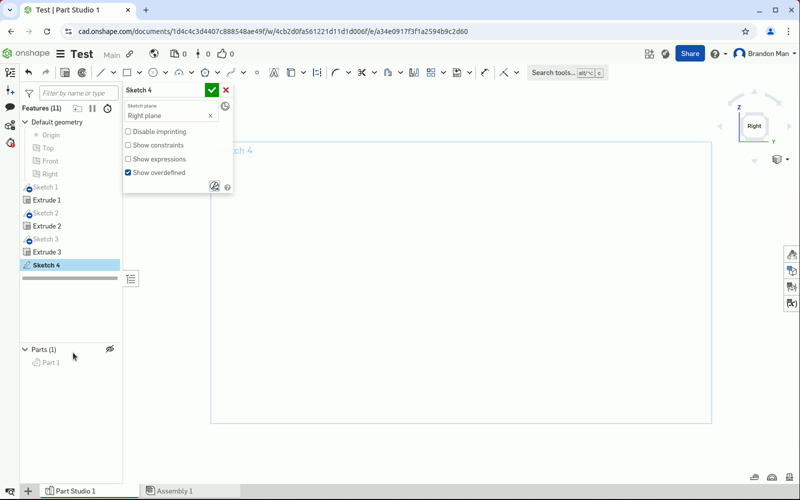
key(l)
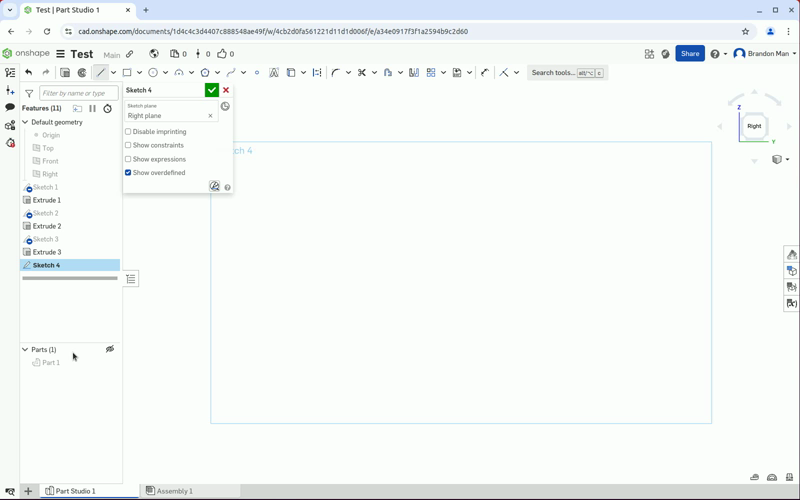
key_down(shift)
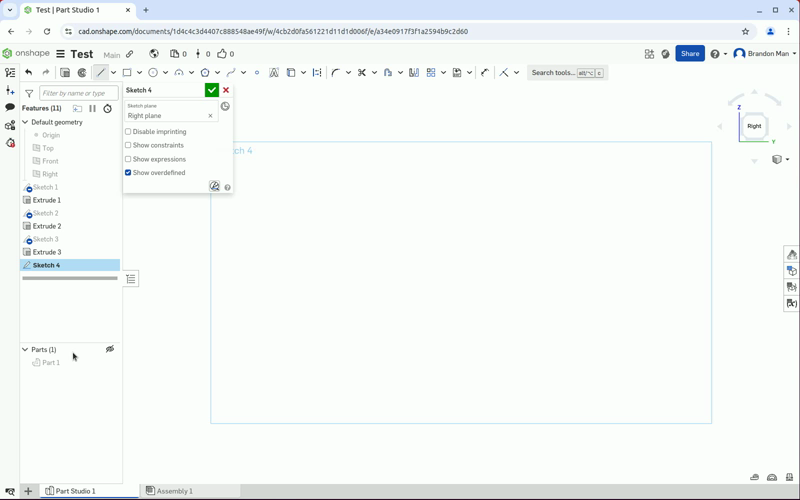
mouse_move(427, 230)
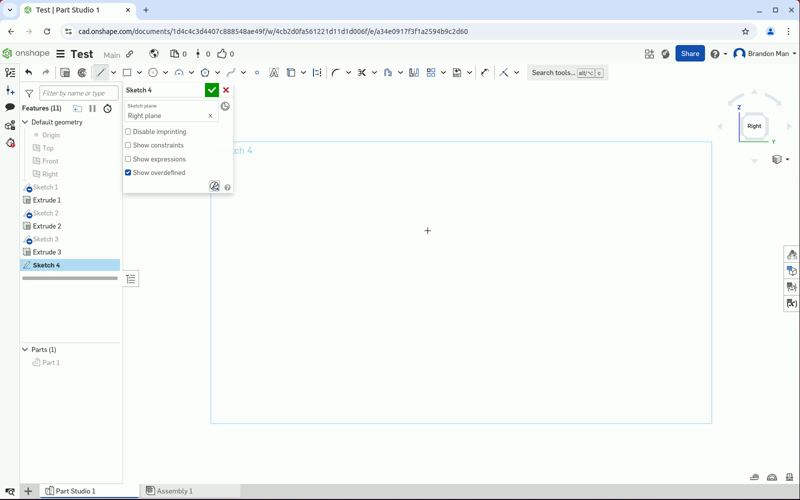
click(427, 230)
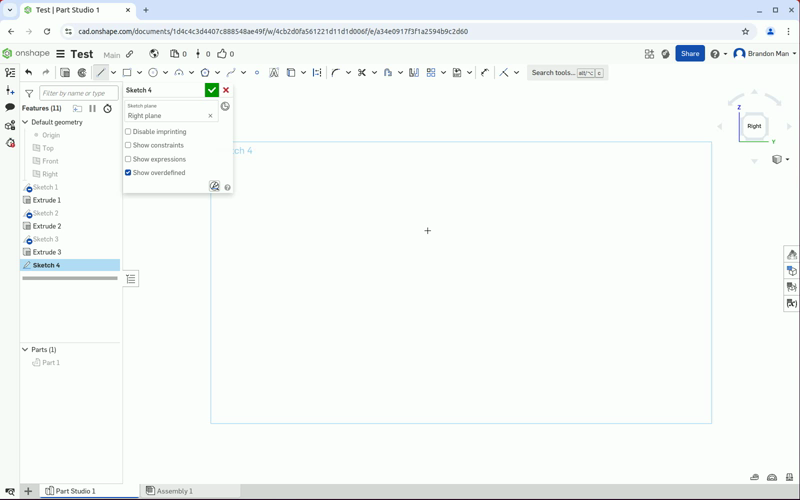
key_up(shift)
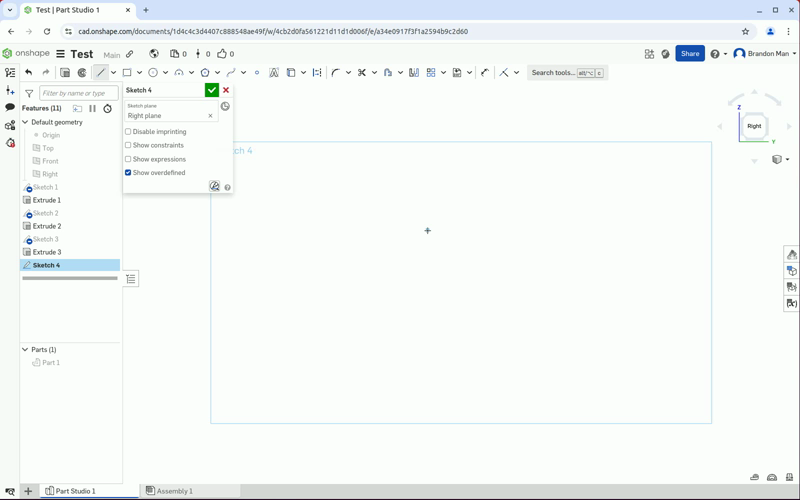
key_down(shift)
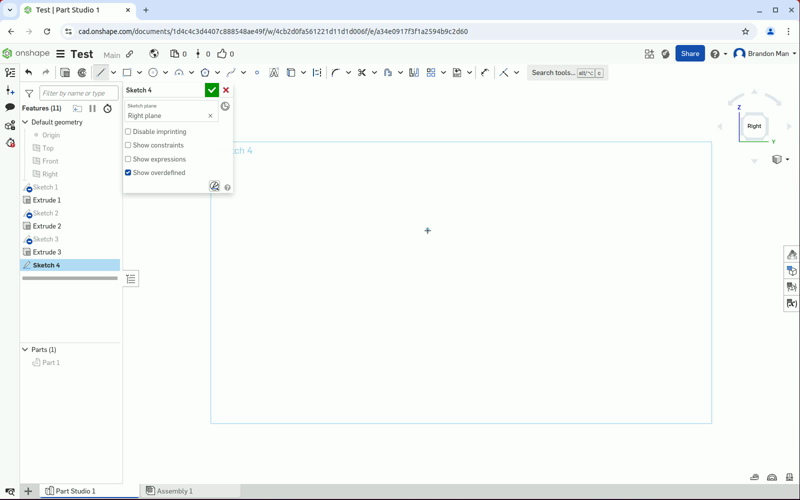
mouse_move(457, 230)
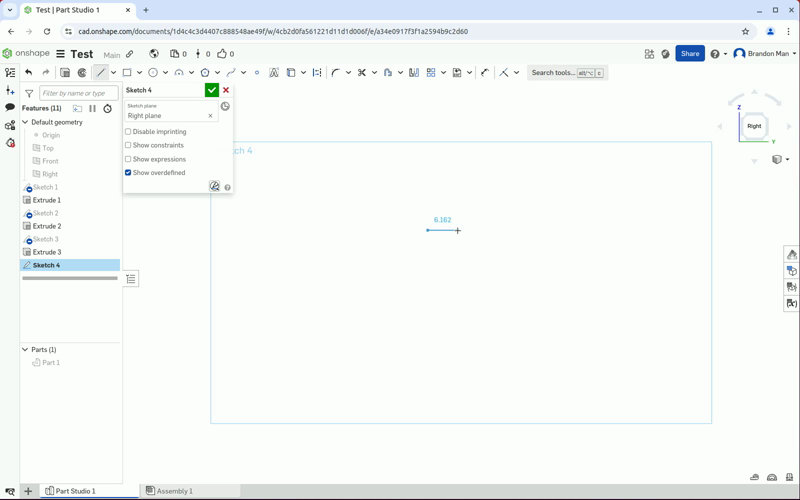
mouse_move(461, 277)
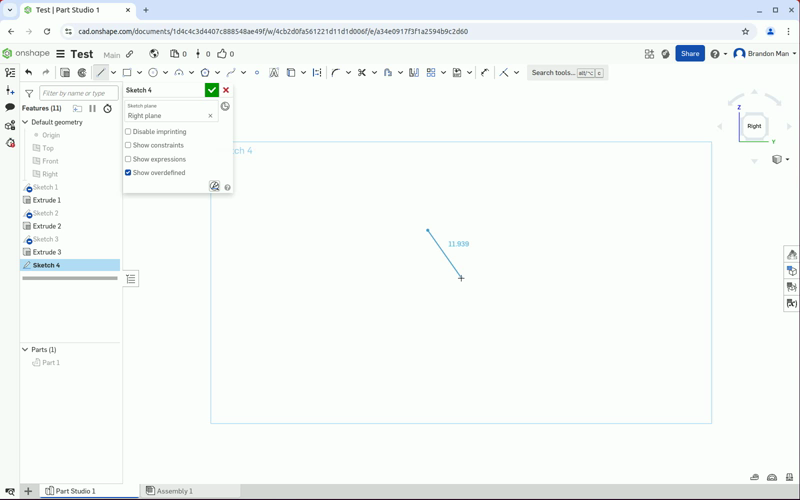
click(461, 277)
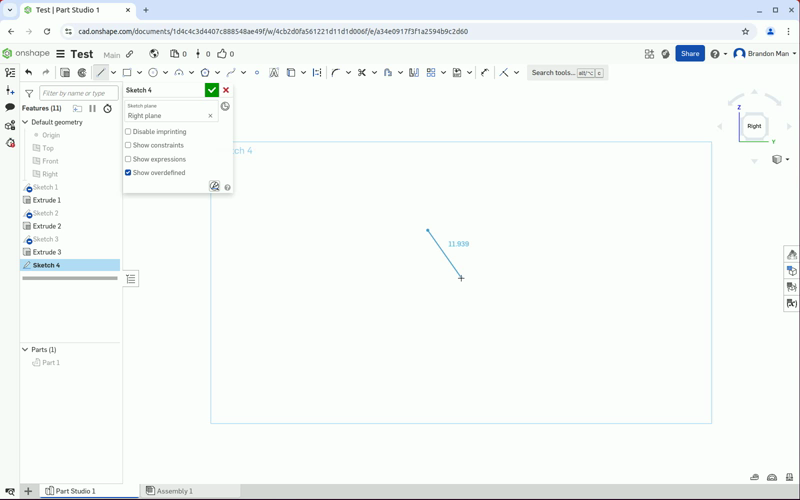
key_up(shift)
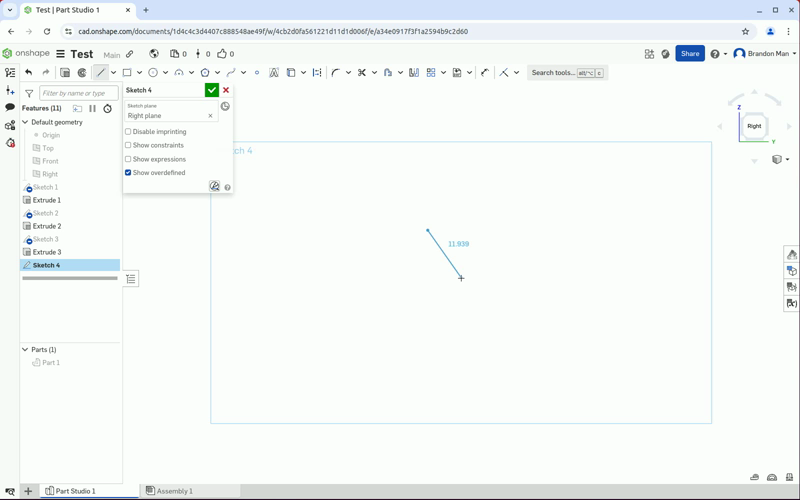
key_down(shift)
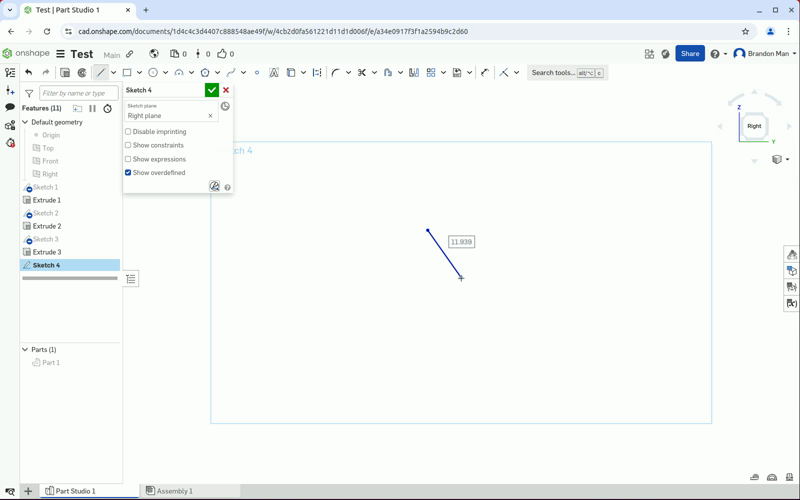
mouse_move(491, 277)
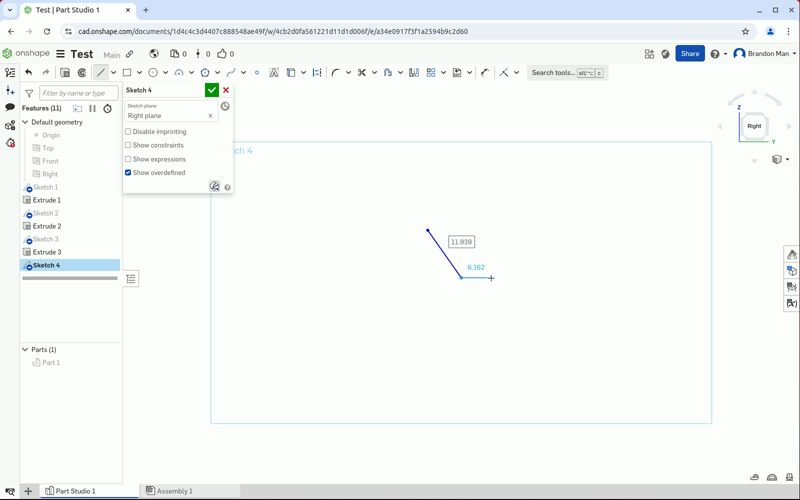
mouse_move(461, 230)
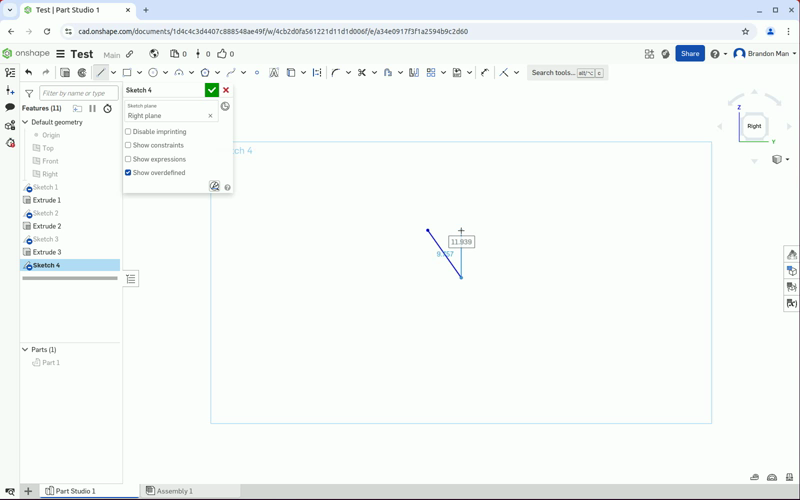
click(461, 230)
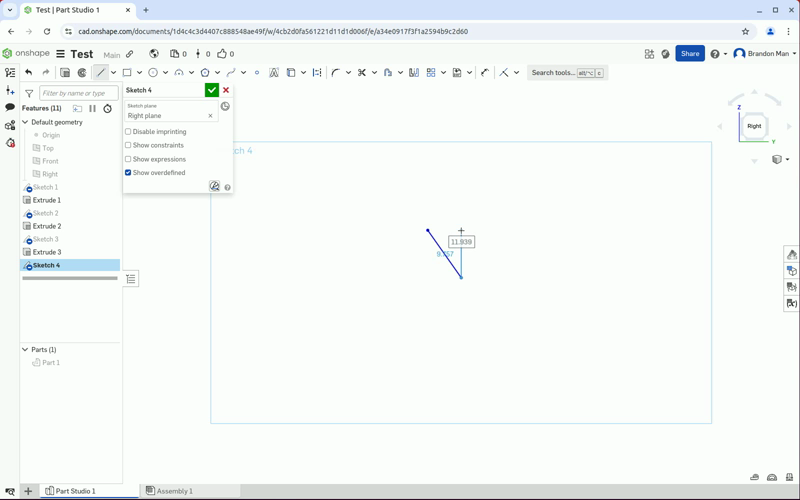
key_up(shift)
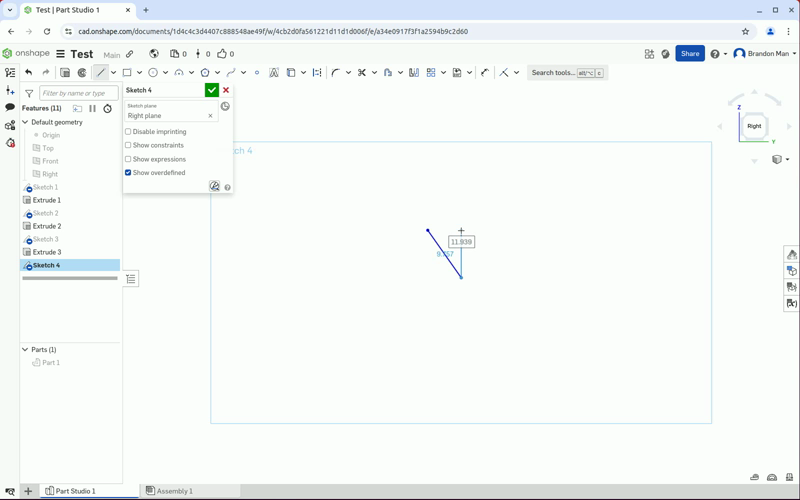
key_down(shift)
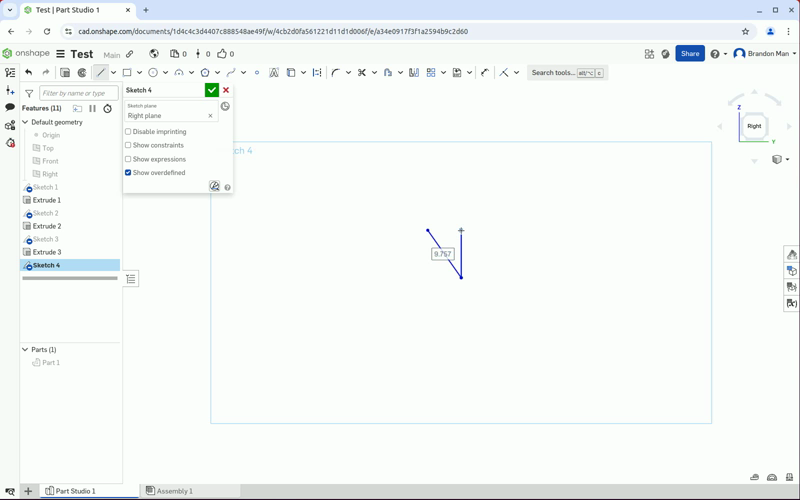
mouse_move(491, 230)
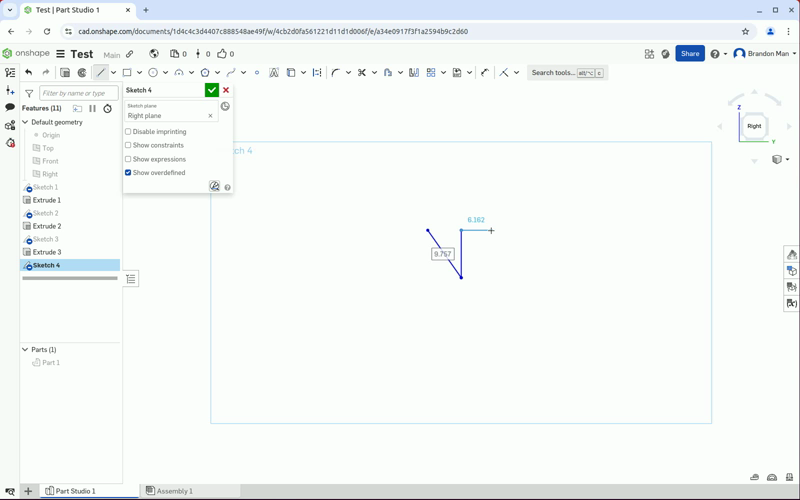
mouse_move(461, 206)
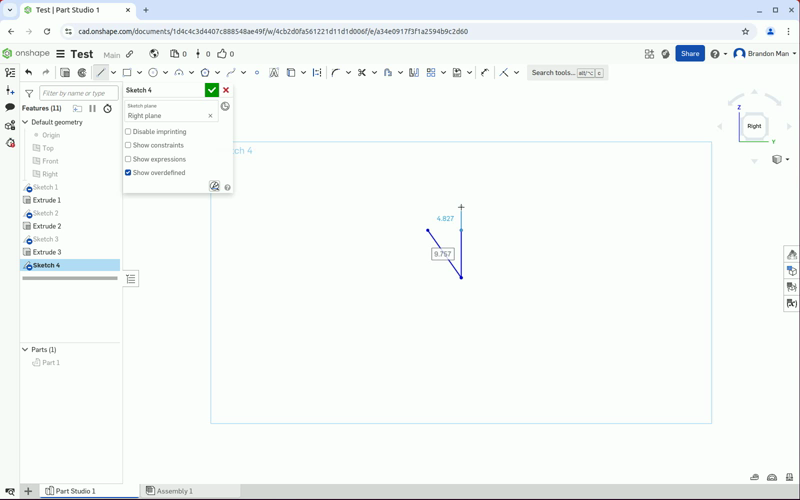
click(461, 206)
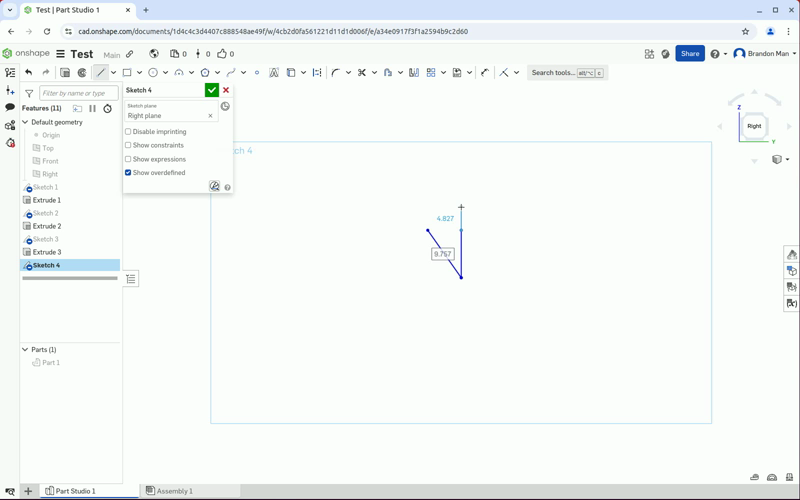
key_up(shift)
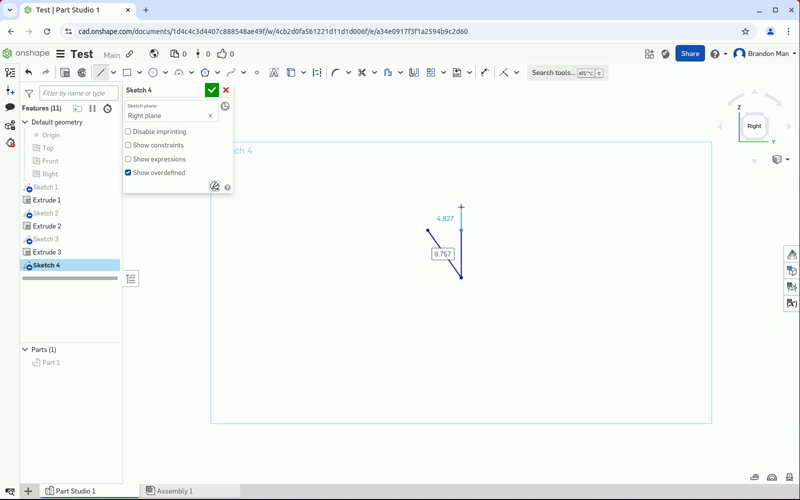
key(esc)
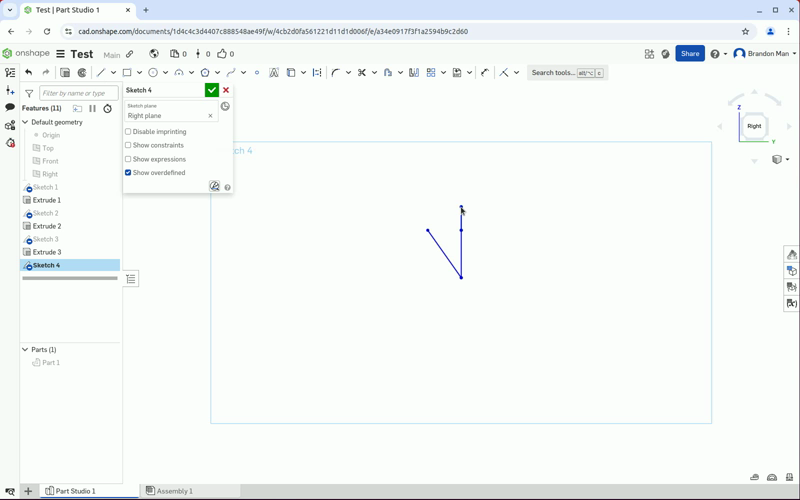
key(a)
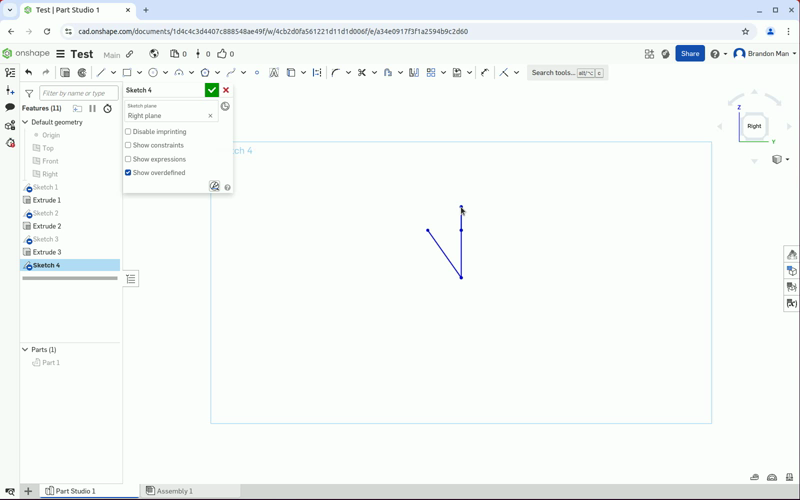
mouse_move(461, 206)
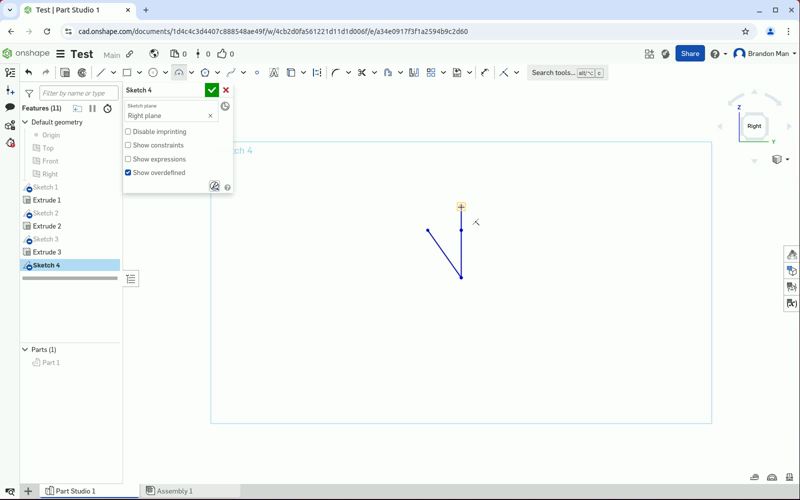
click(461, 206)
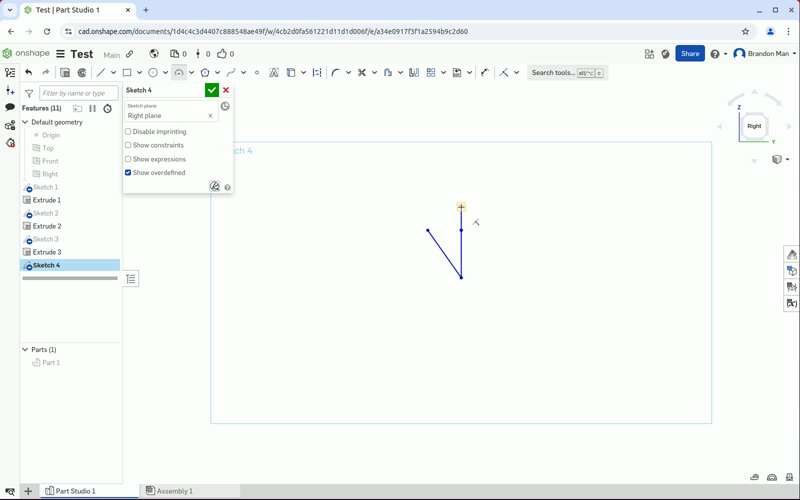
mouse_move(427, 230)
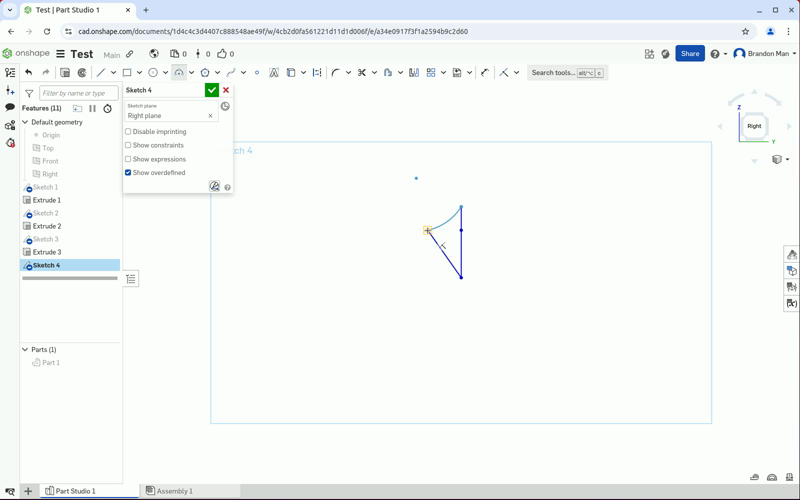
click(427, 230)
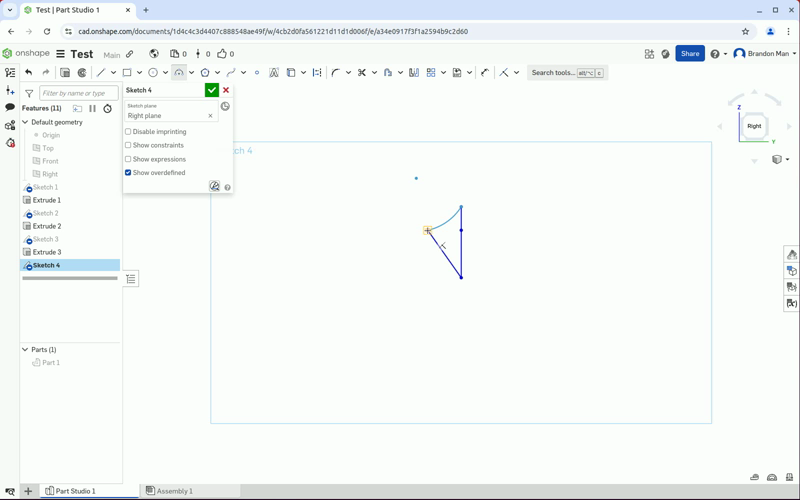
key_down(shift)
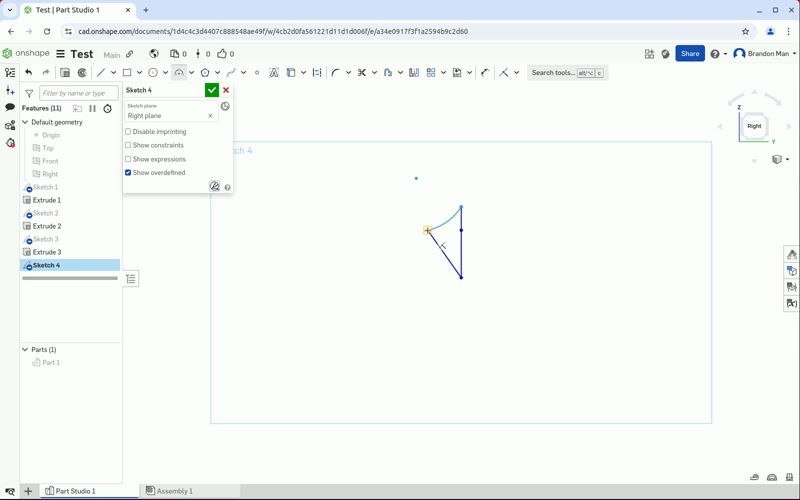
mouse_move(432, 201)
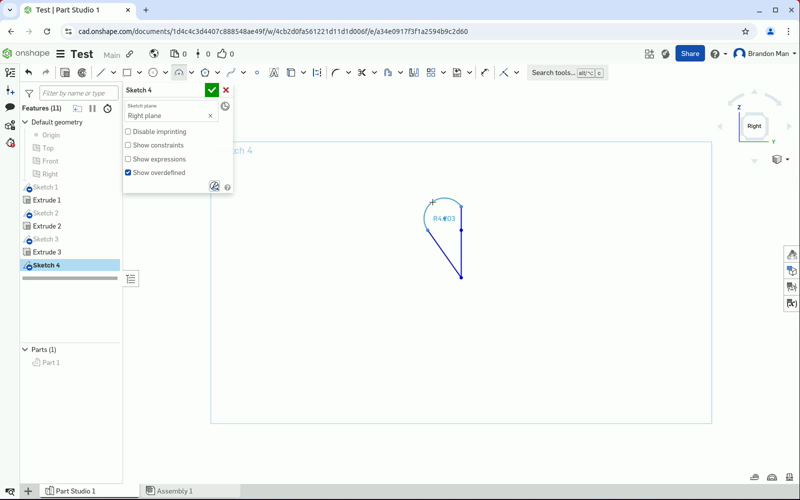
click(432, 201)
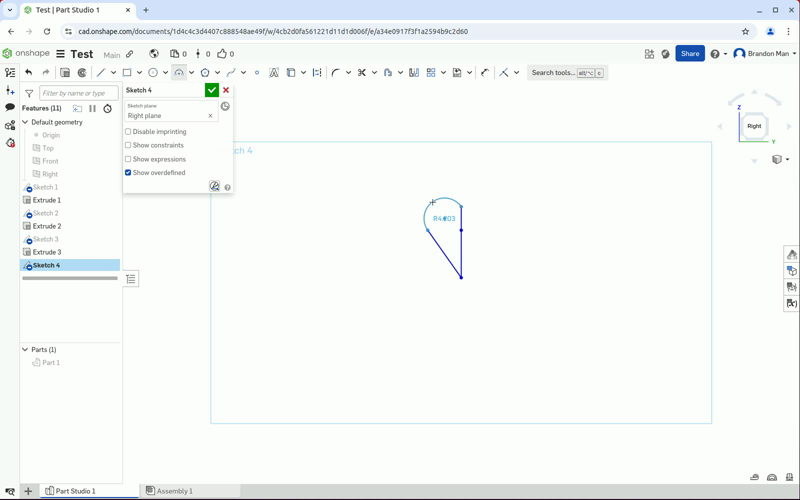
key_up(shift)
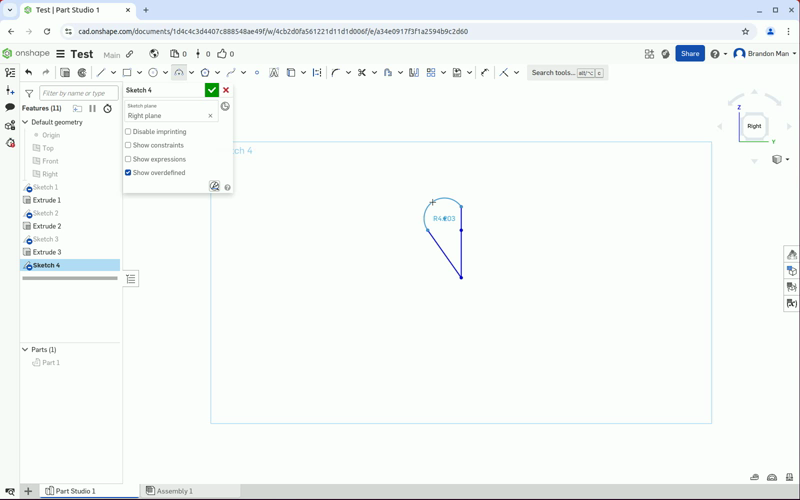
key(esc)
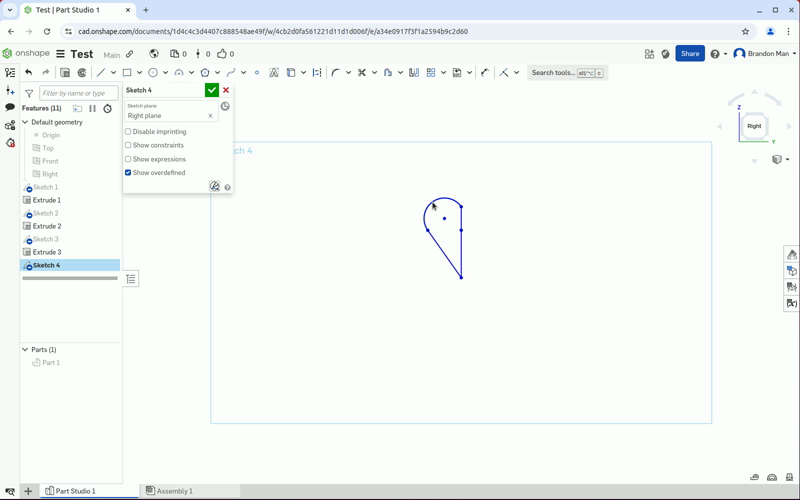
mouse_move(455, 214)
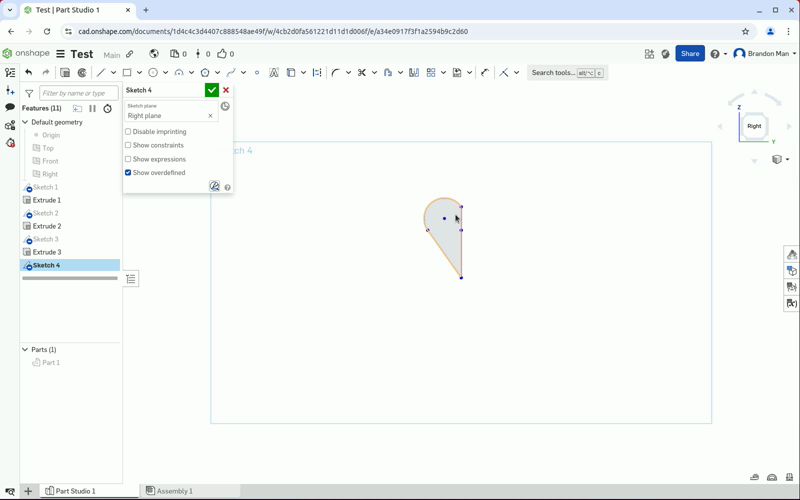
click(455, 214)
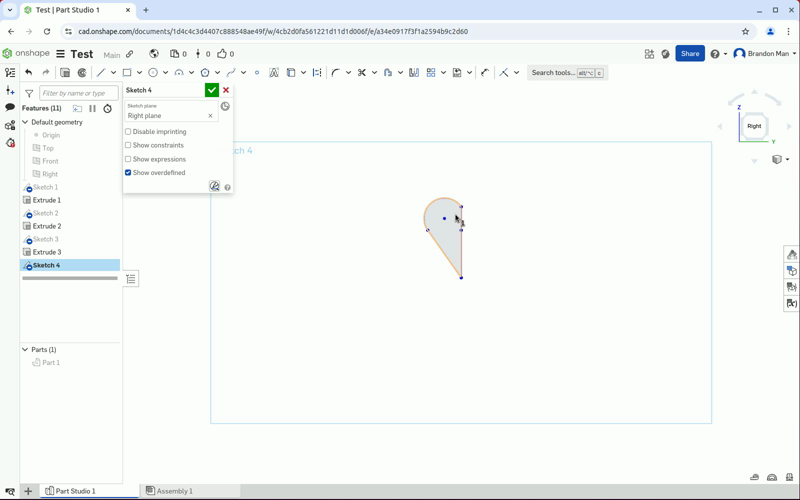
mouse_move(73, 352)
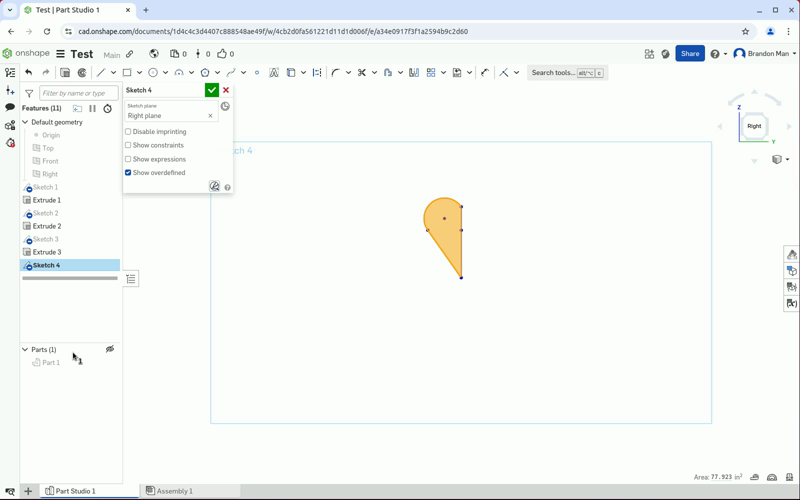
key(shift+y)
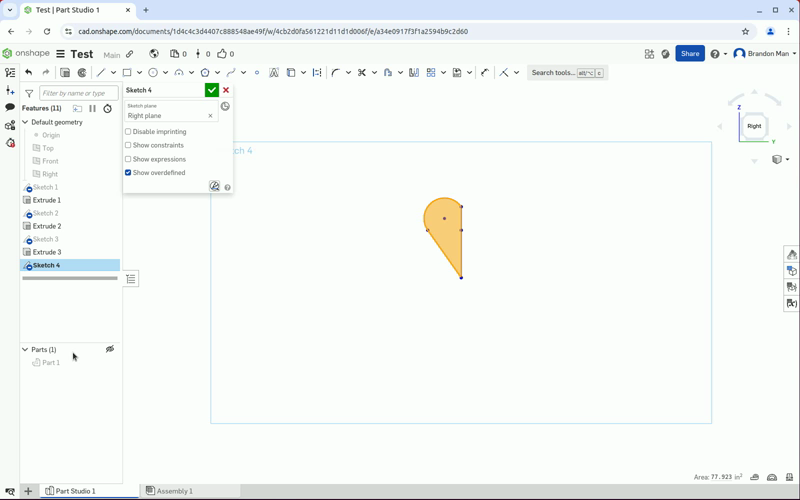
key(shift+e)
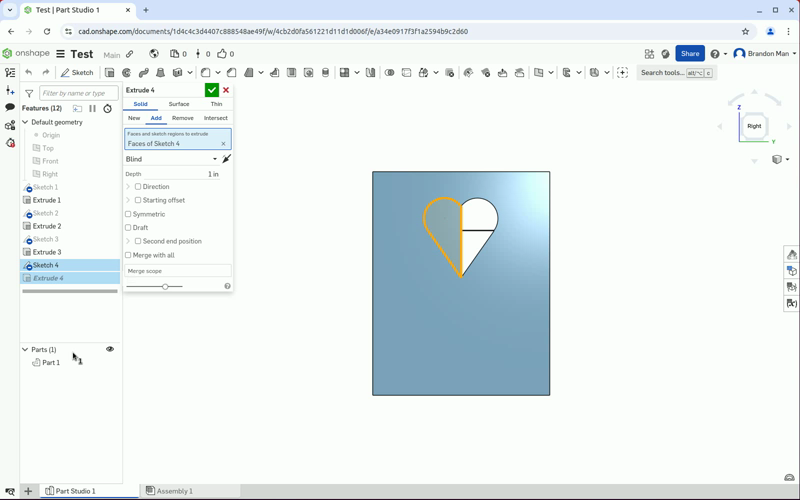
mouse_move(143, 106)
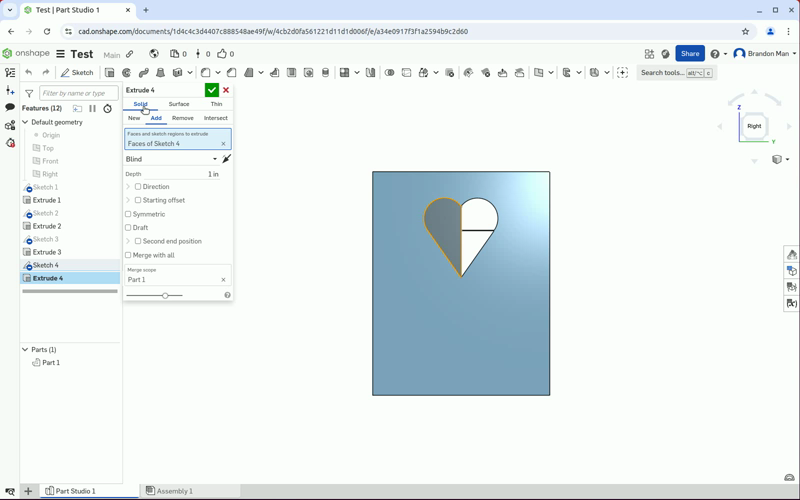
click(143, 106)
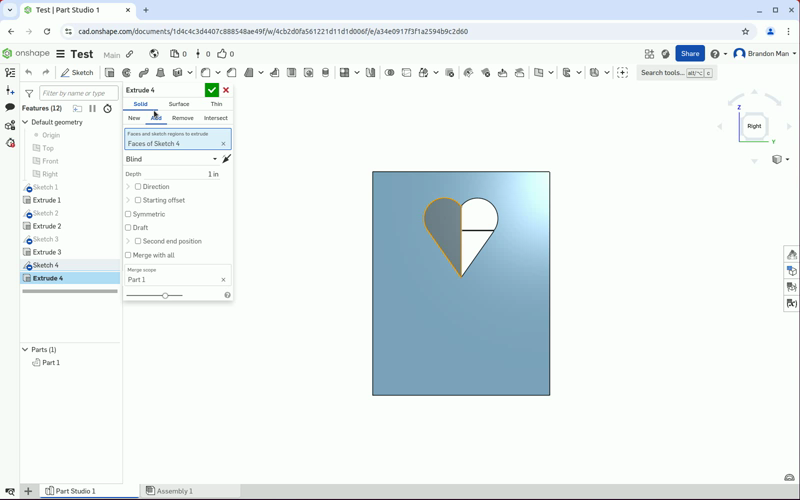
mouse_move(186, 120)
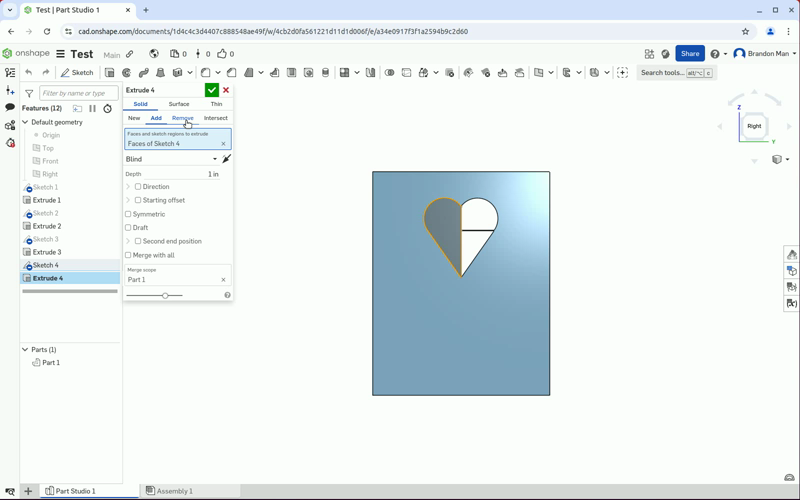
click(186, 120)
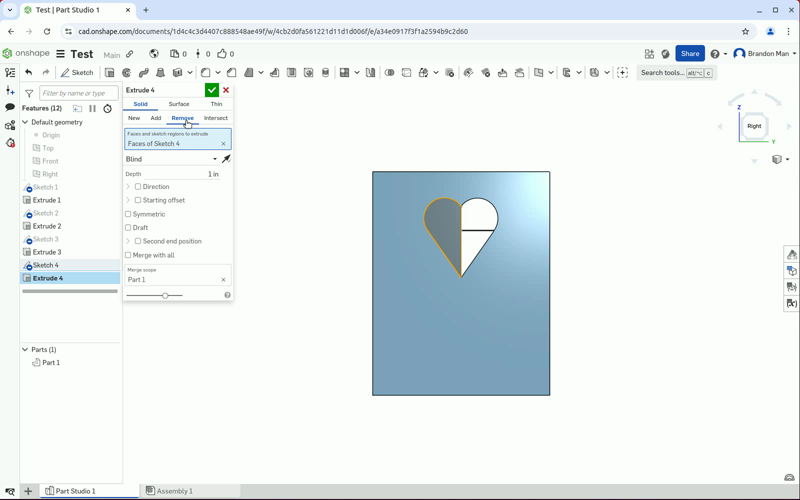
key(tab, 4)
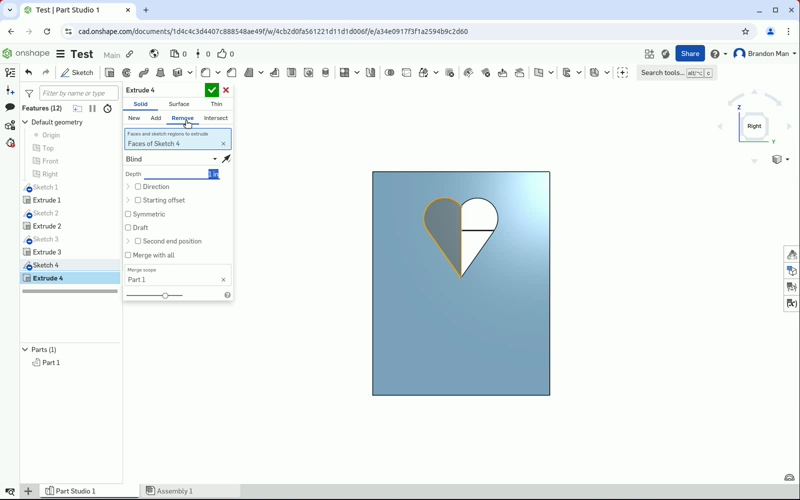
text(3.852)
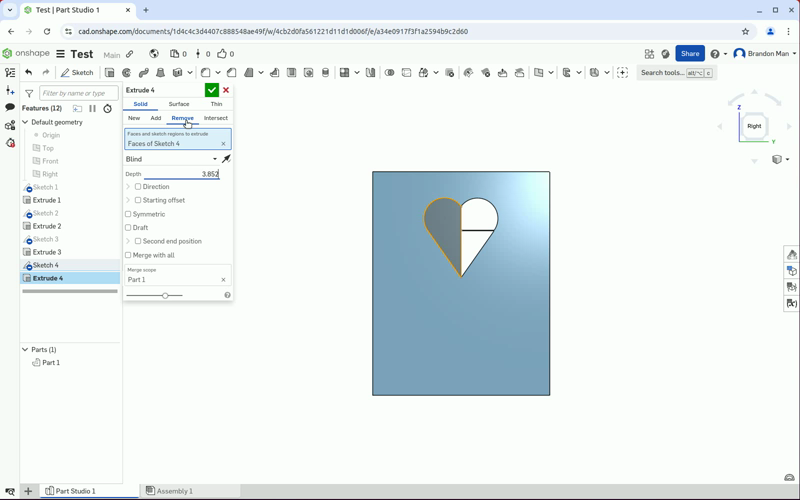
key(tab, 3)
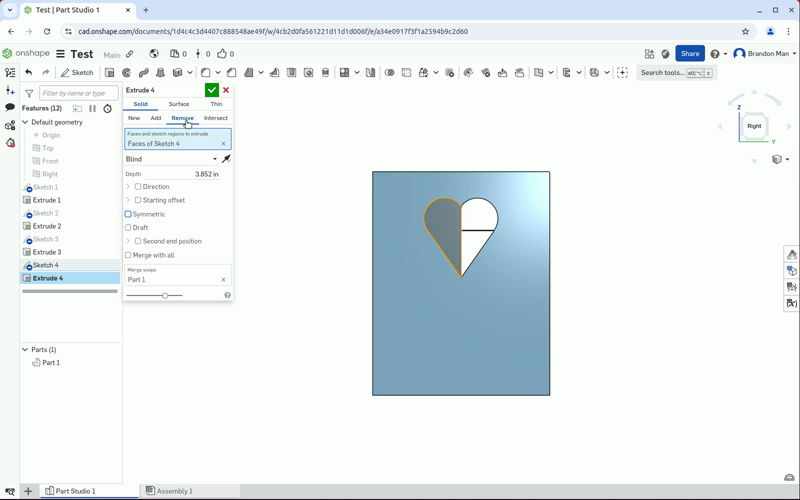
key(space)
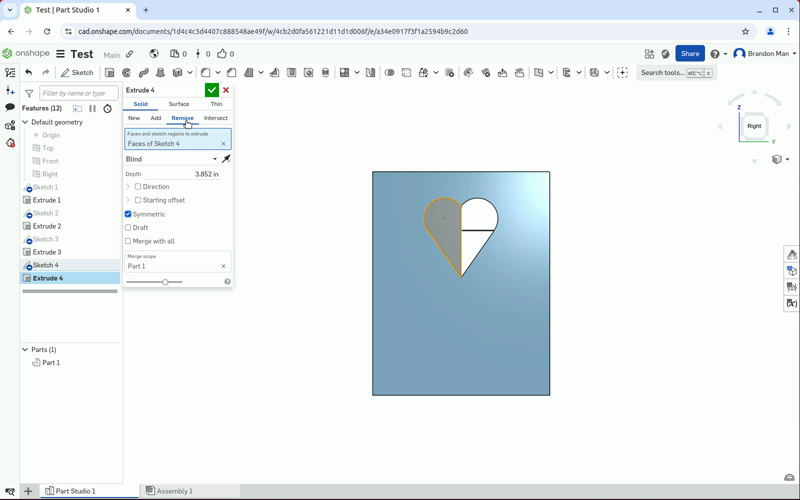
key(tab, 2)
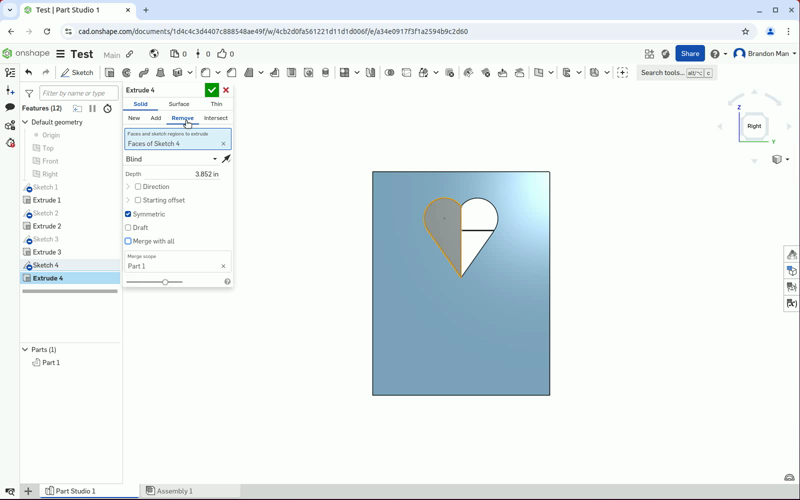
key(space)
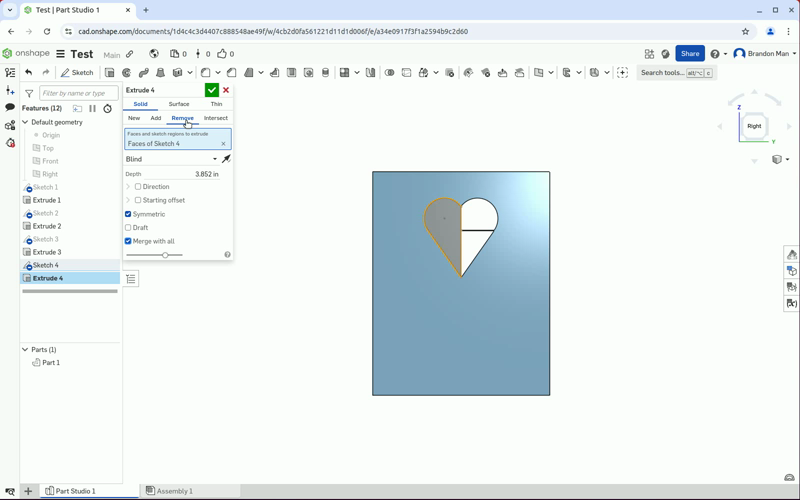
key(enter)
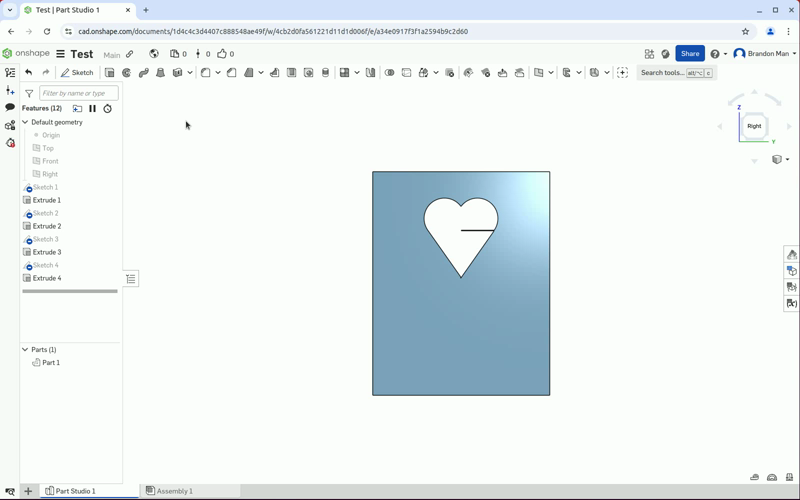
key(shift+h)
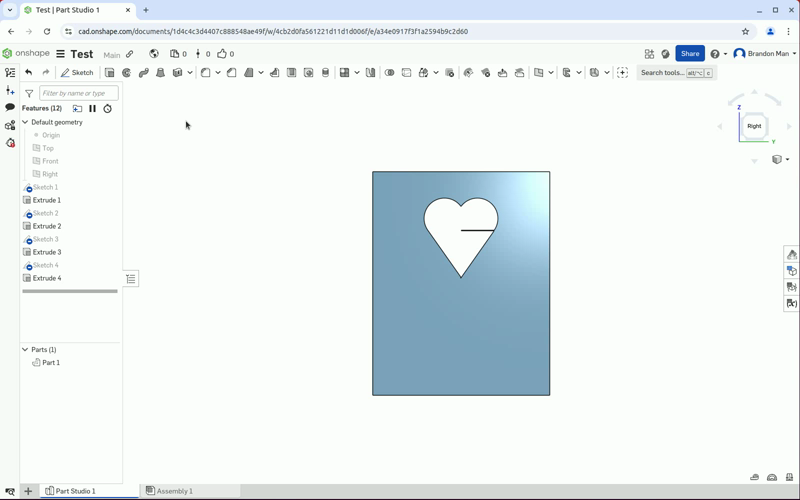
key(shift+h)
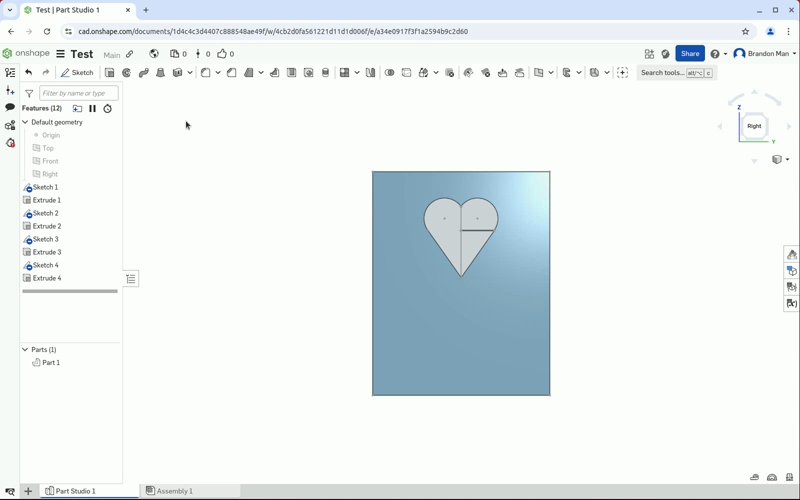
key(shift+7)
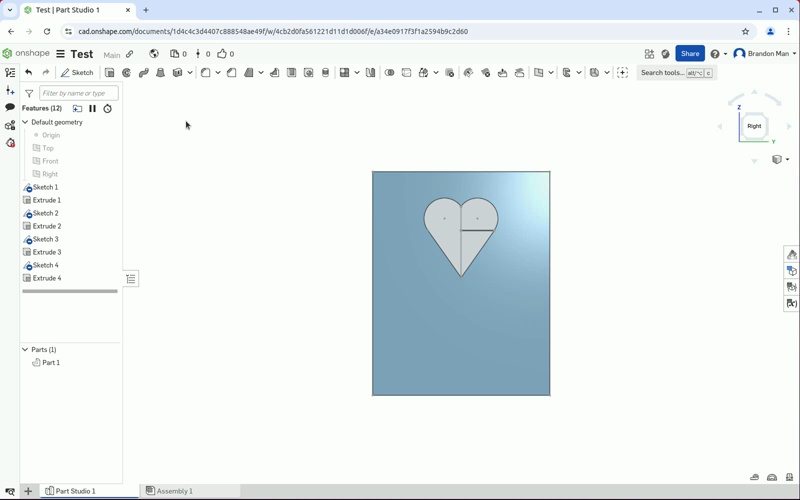
key(right, 2)
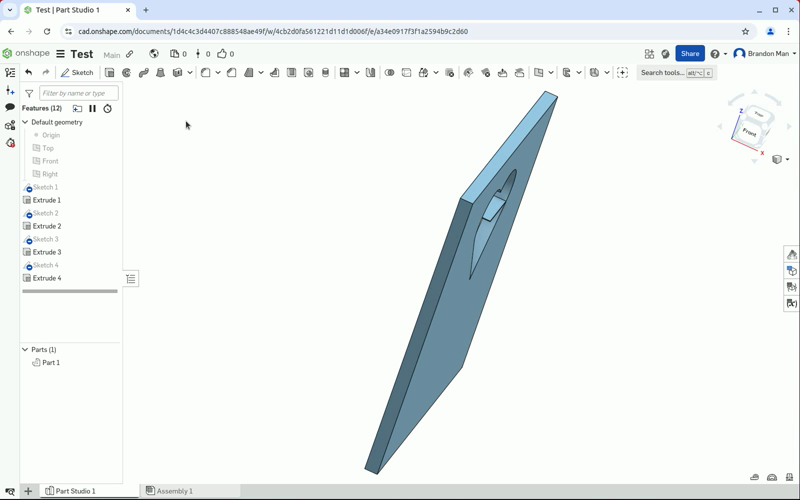
key(down, 2)
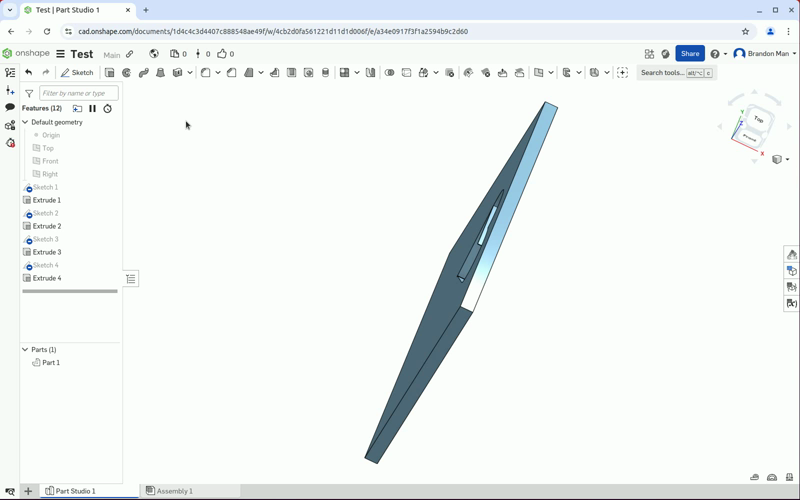
key(up, 2)
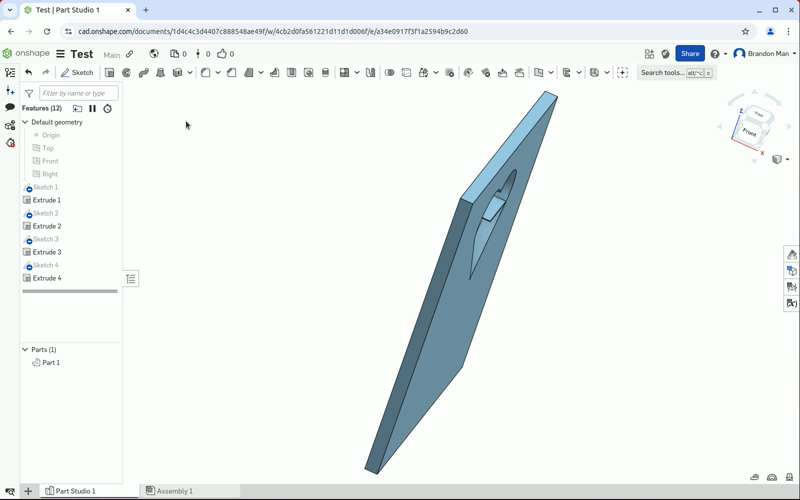
key(left, 2)
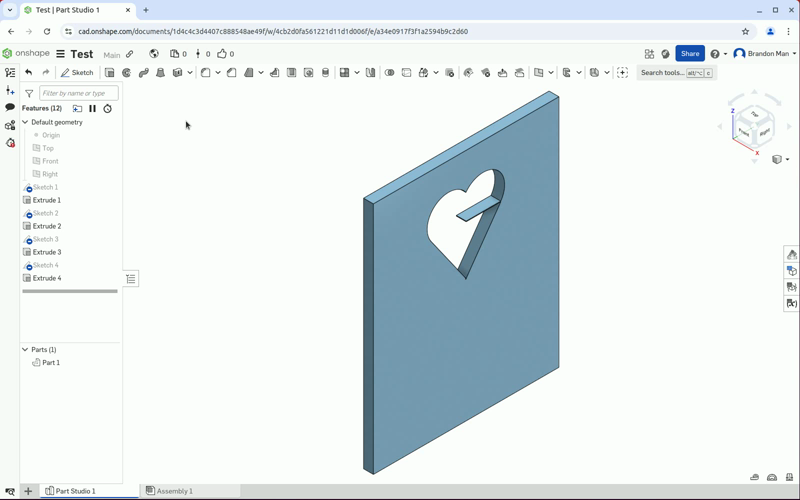
mouse_move(73, 189)
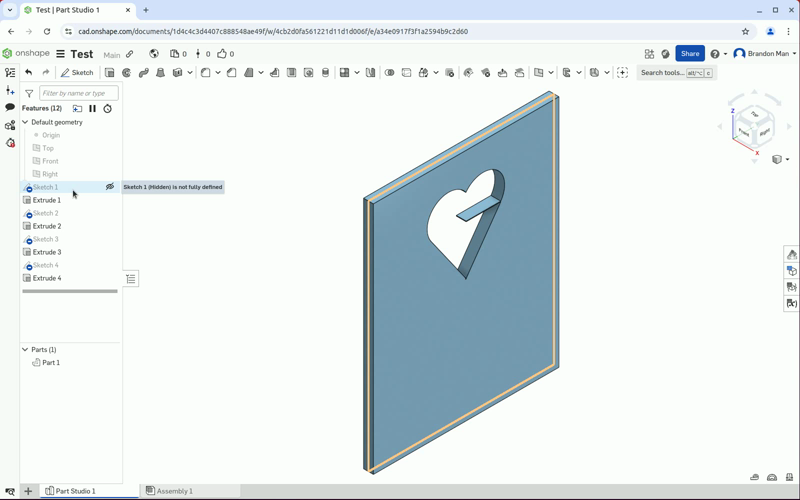
click(73, 189)